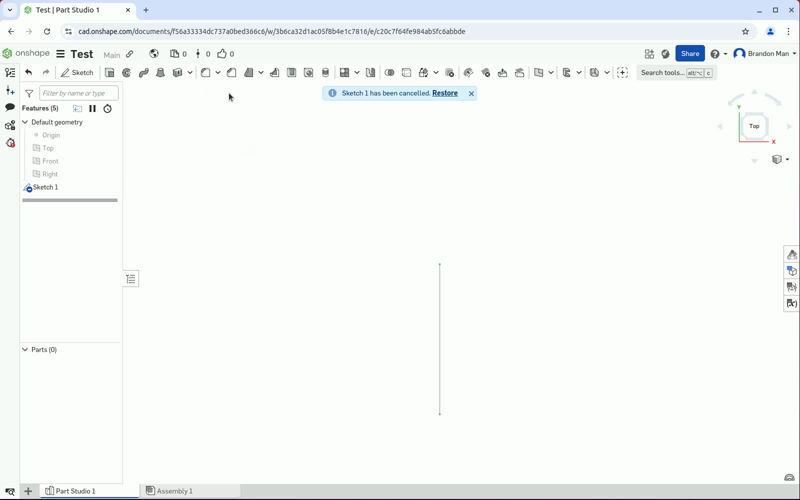
key(shift+h)
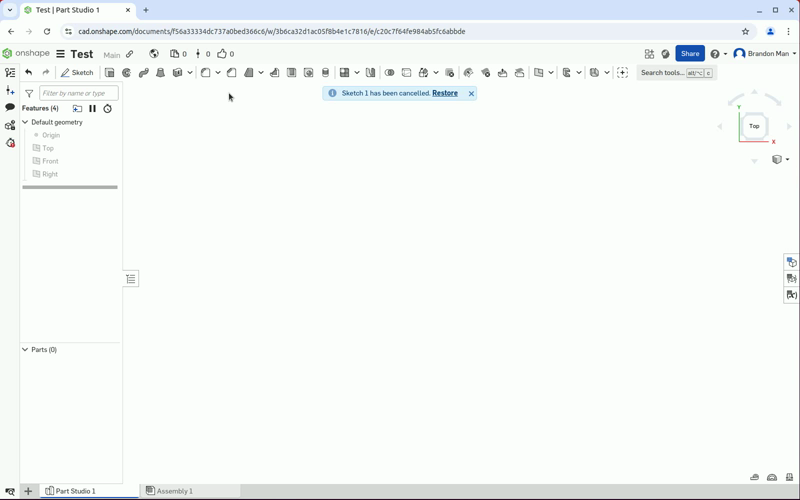
mouse_move(73, 352)
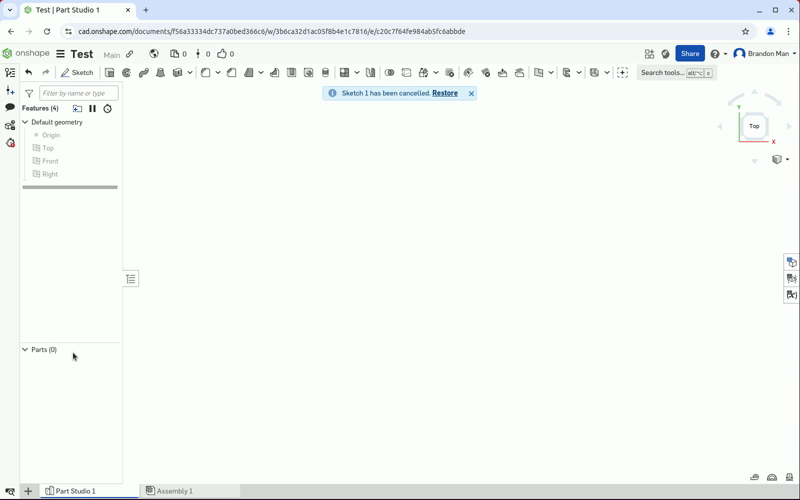
key(y)
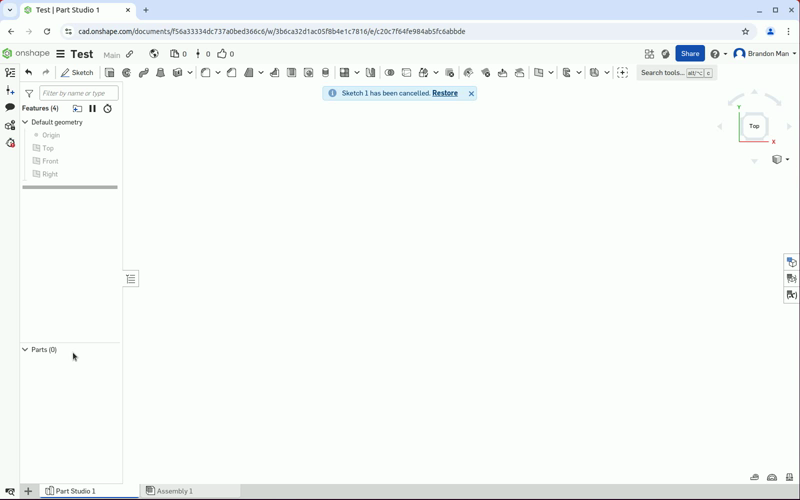
key(shift+p)
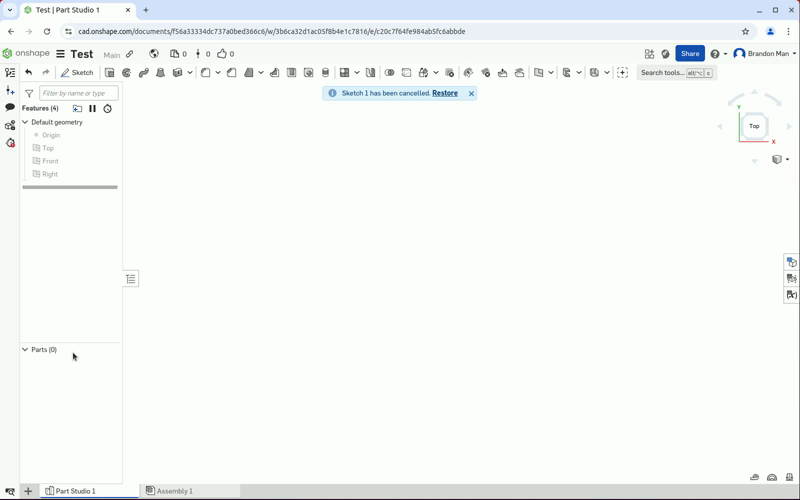
key(space)
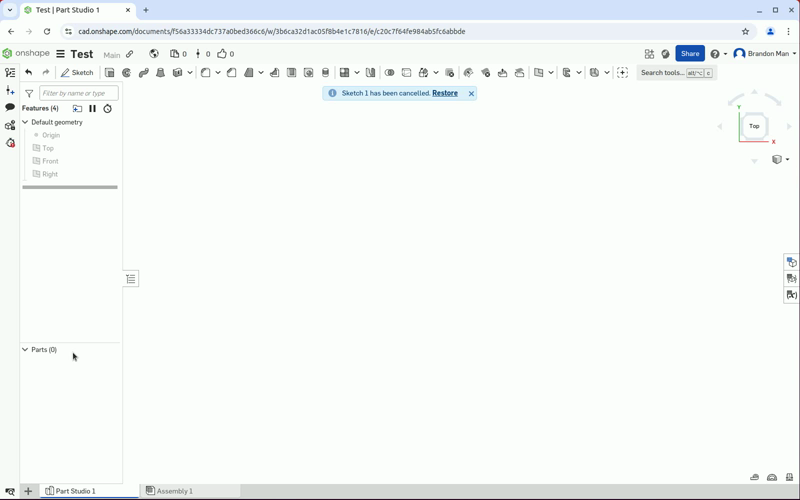
key_down(shift)
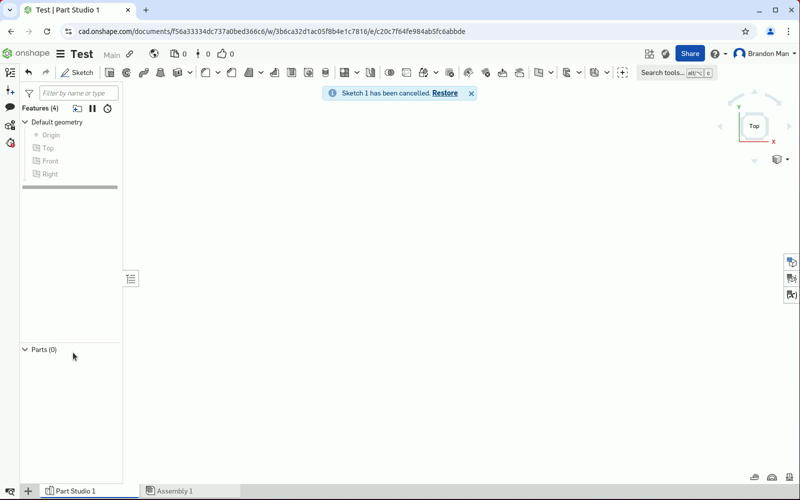
key(up)
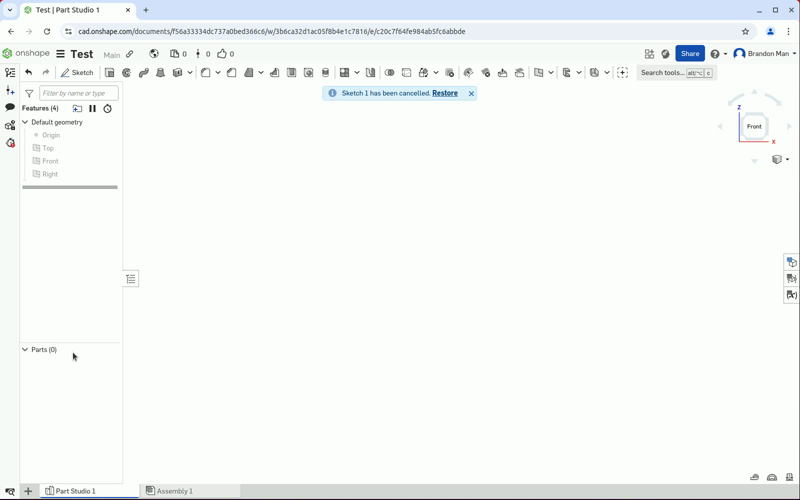
key_up(shift)
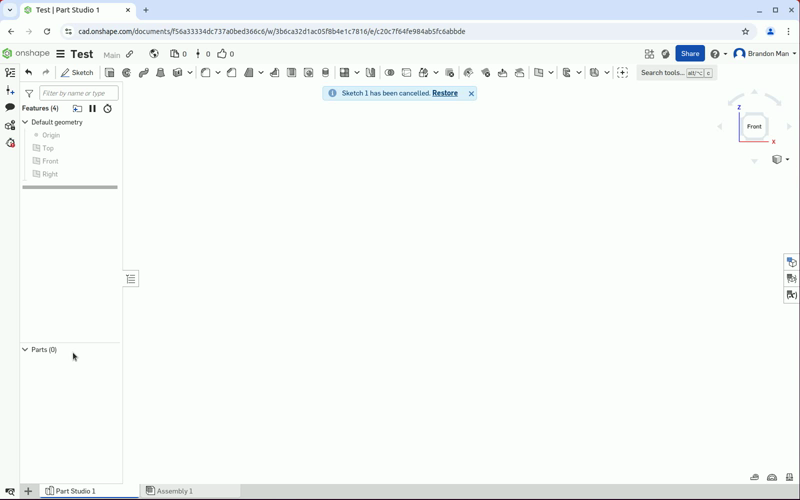
mouse_move(73, 352)
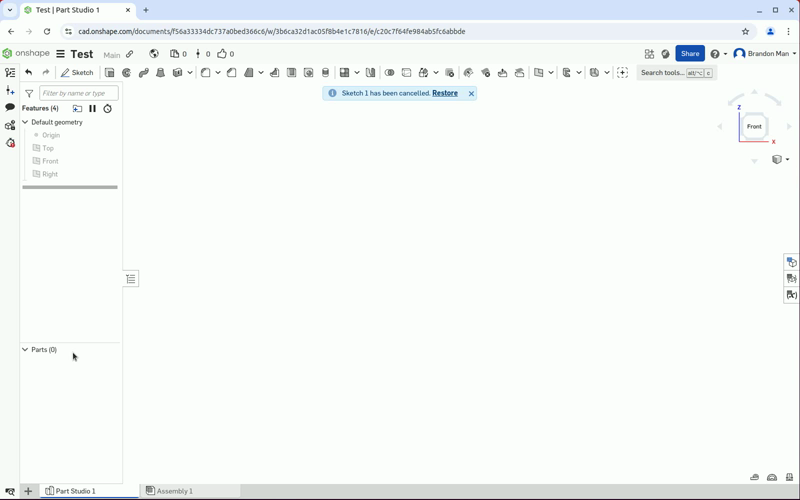
key(shift+y)
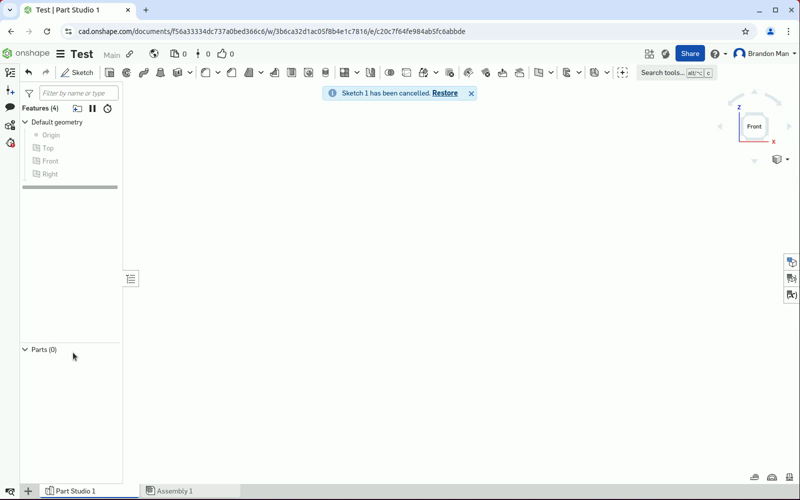
key(shift+s)
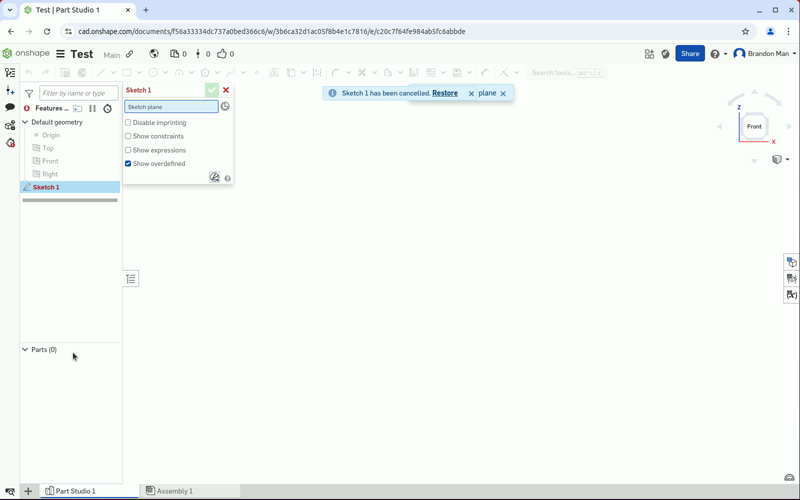
mouse_move(73, 163)
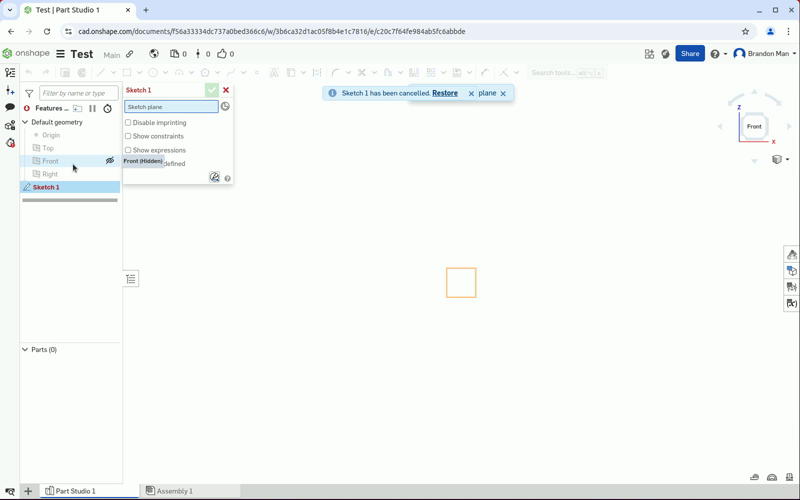
click(73, 163)
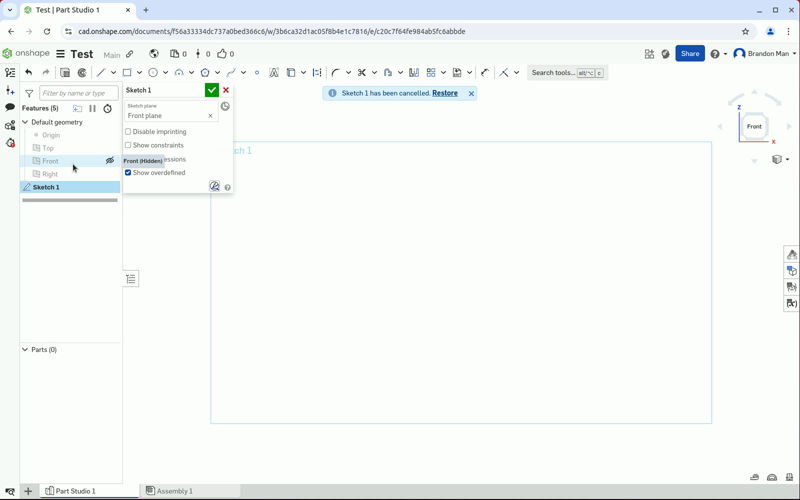
mouse_move(73, 352)
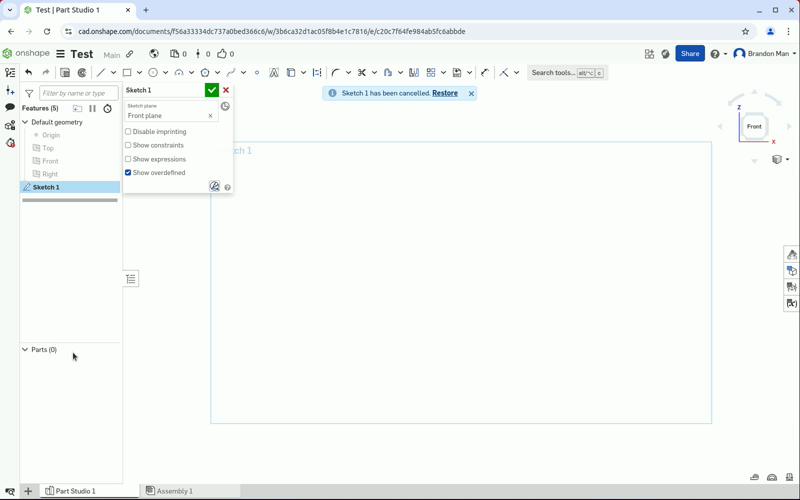
key(y)
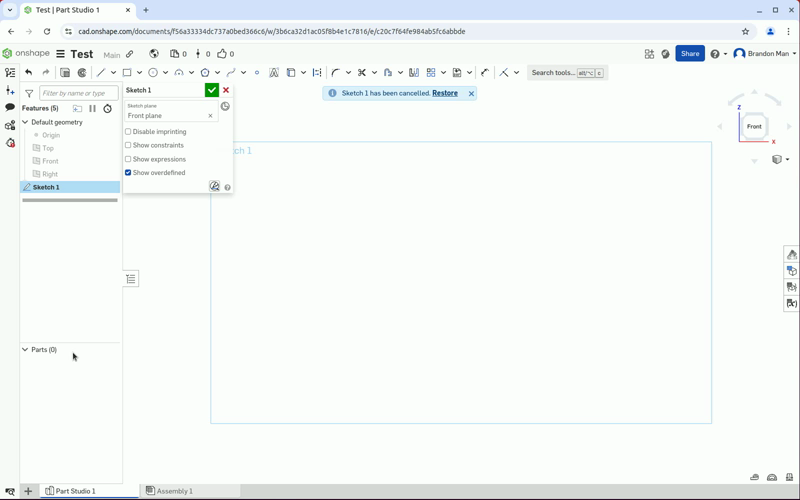
key(l)
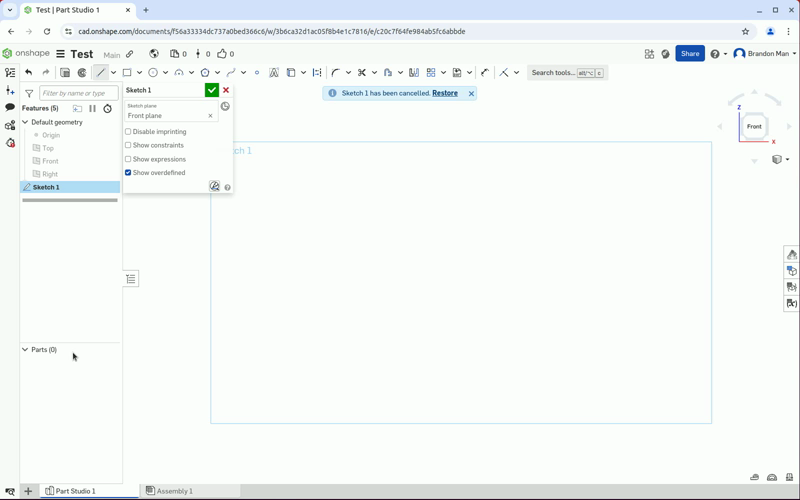
key_down(shift)
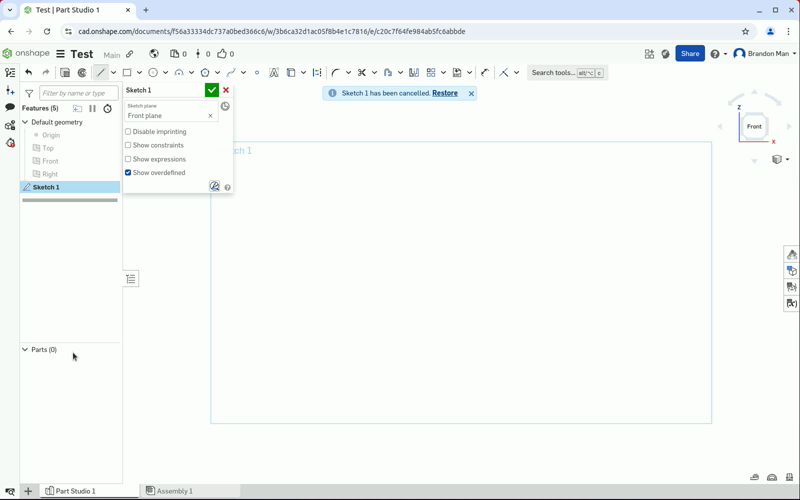
mouse_move(388, 282)
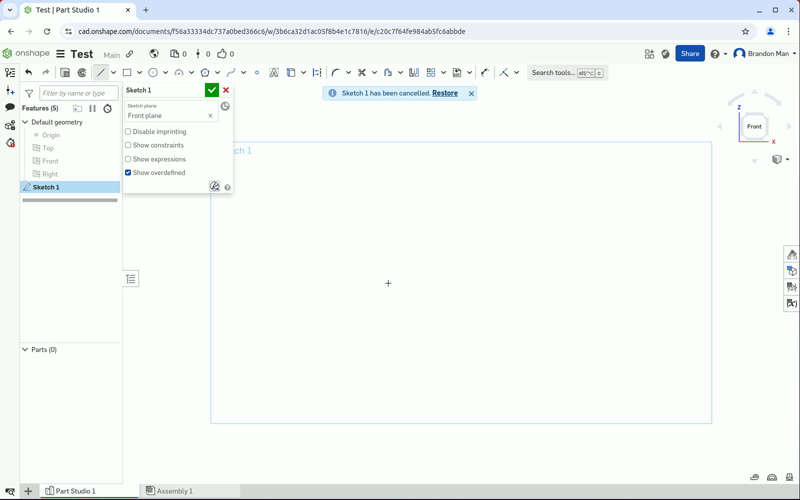
click(388, 282)
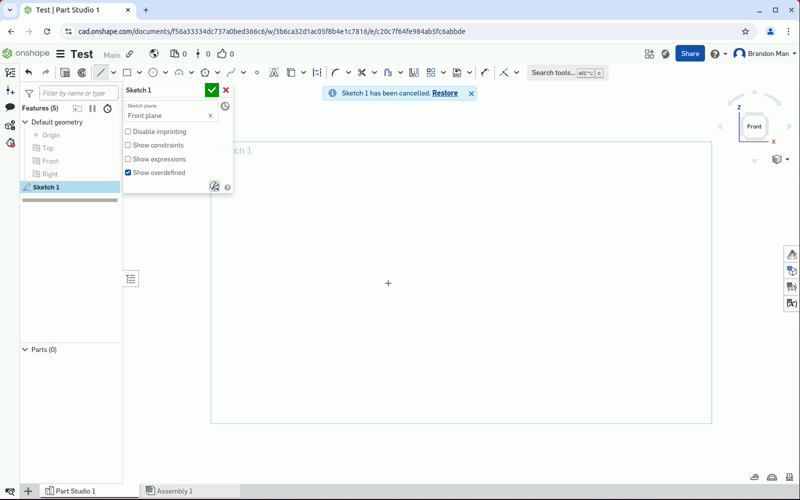
key_up(shift)
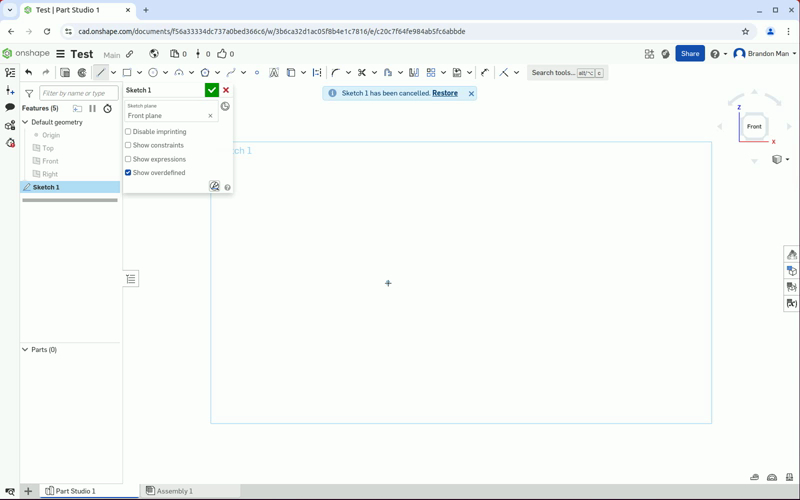
key_down(shift)
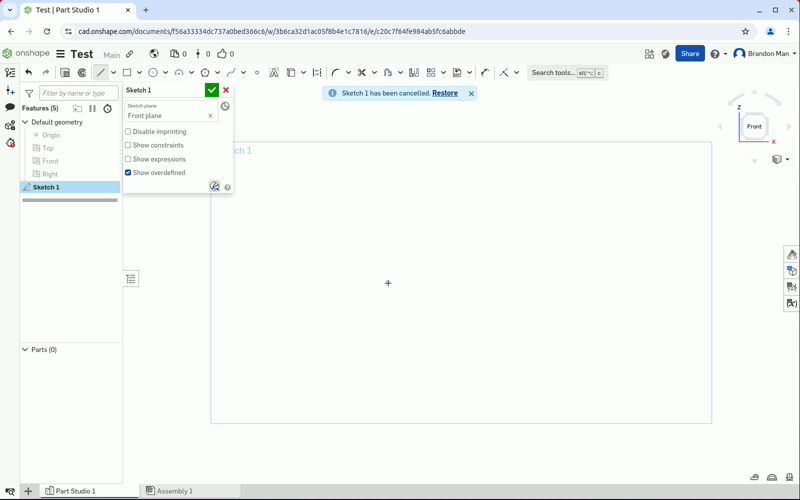
mouse_move(418, 282)
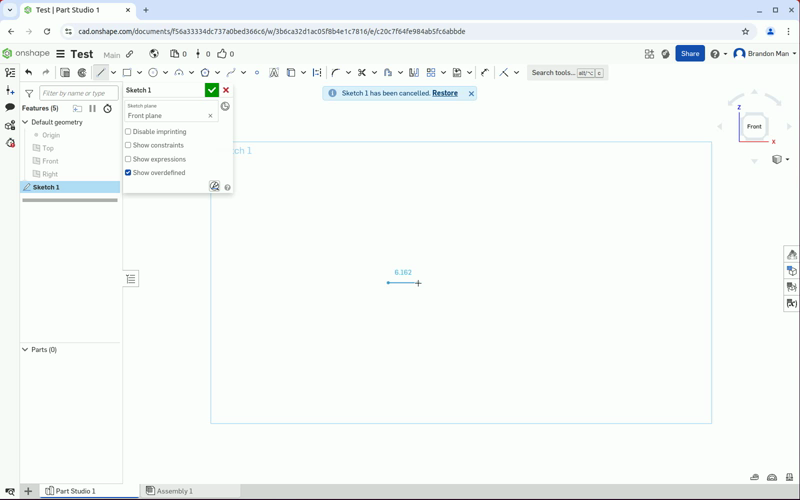
mouse_move(402, 282)
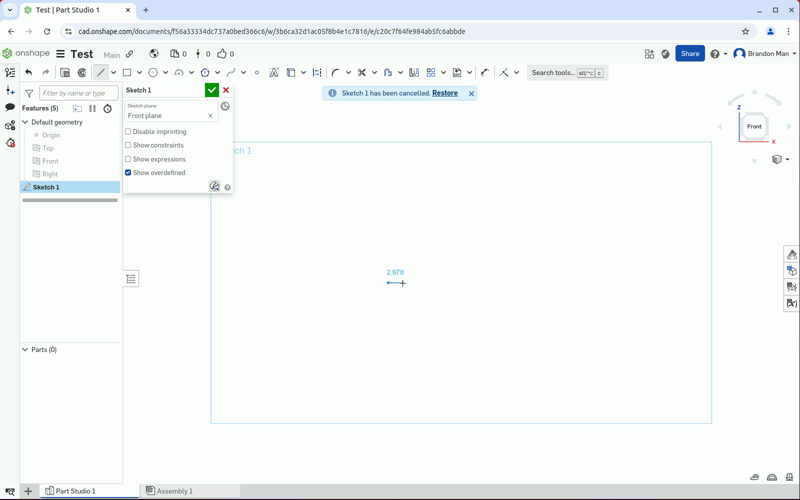
click(402, 282)
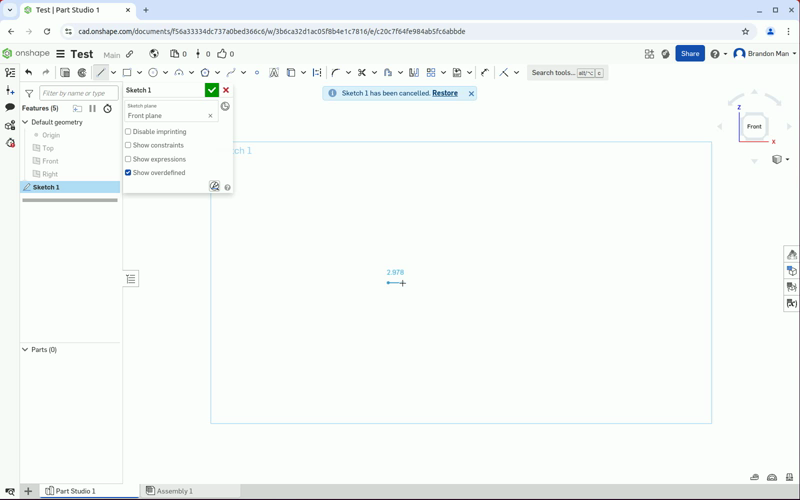
key_up(shift)
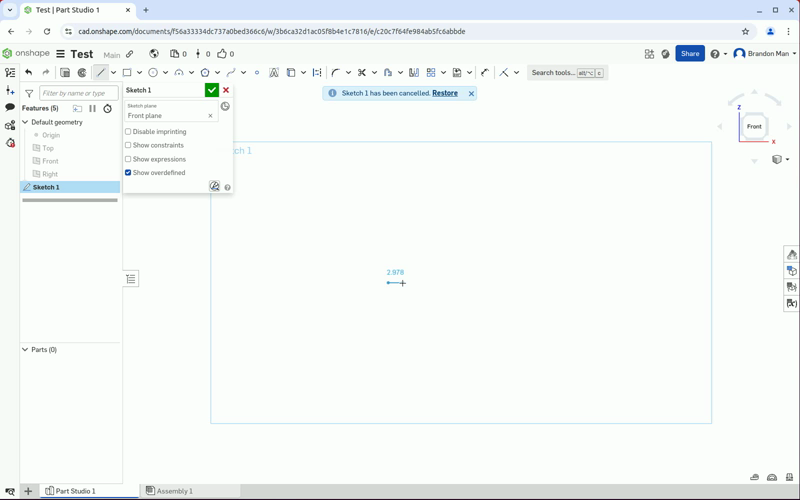
key_down(shift)
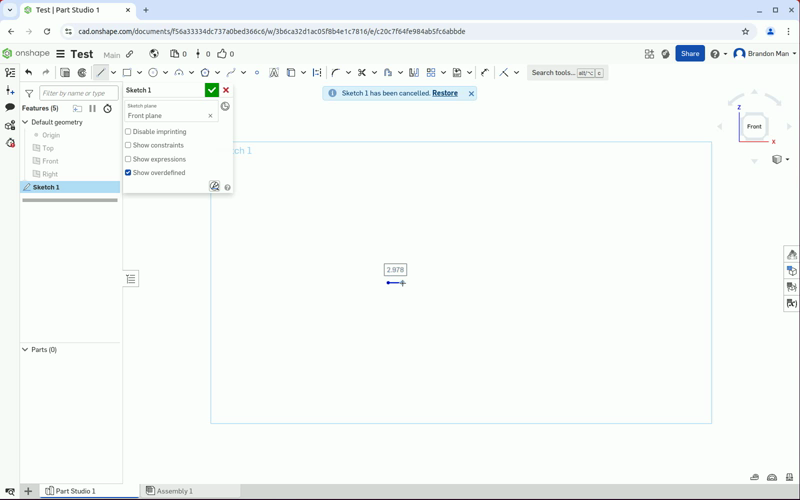
mouse_move(432, 282)
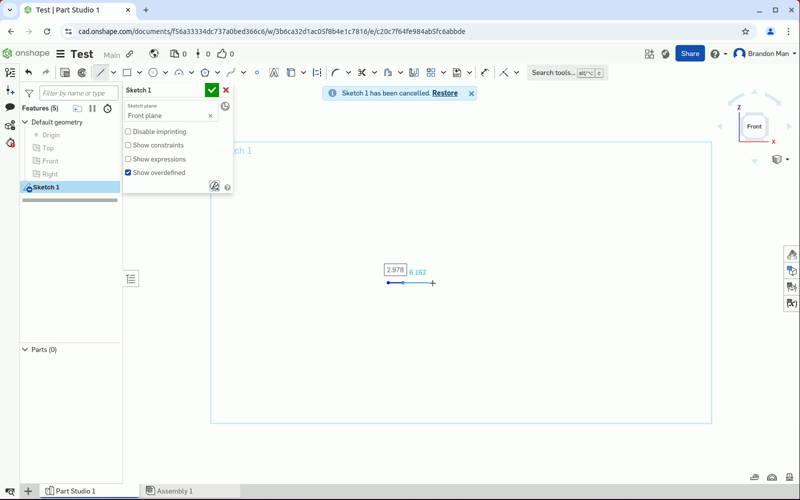
mouse_move(402, 226)
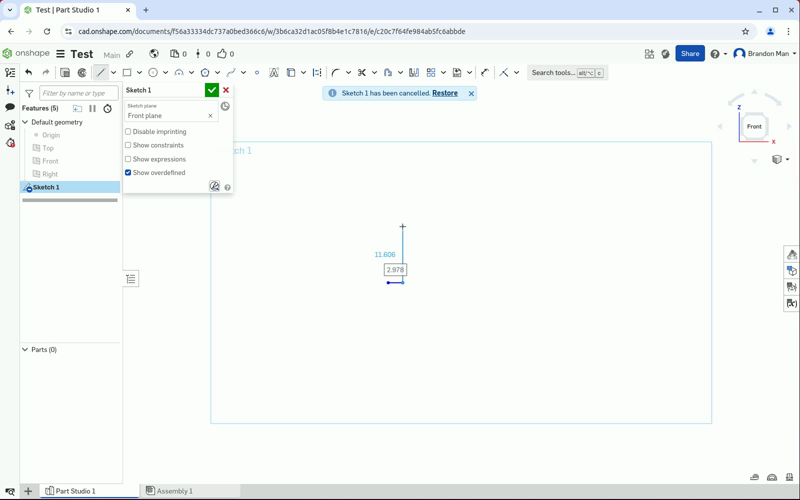
click(402, 226)
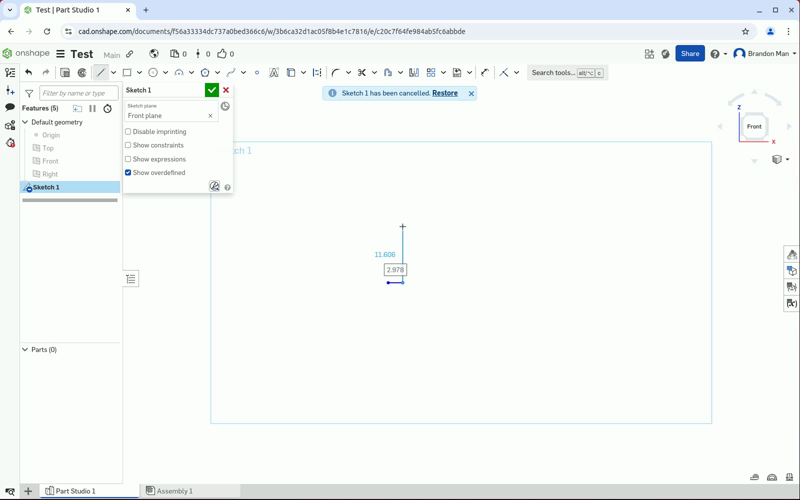
key_up(shift)
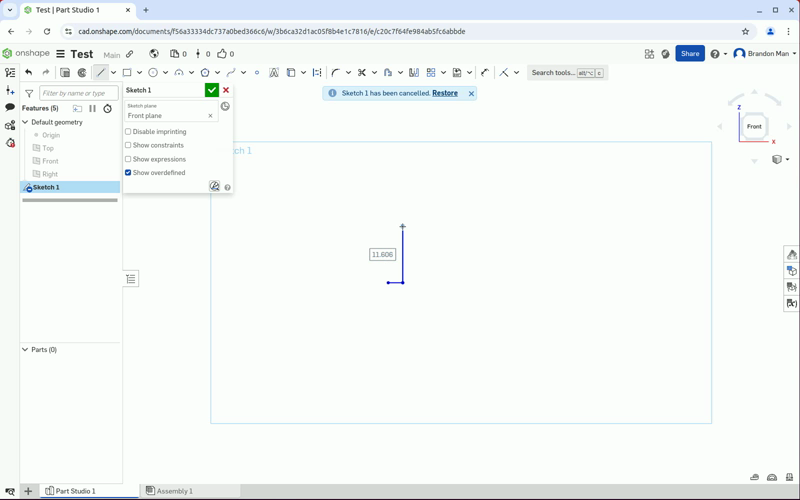
key_down(shift)
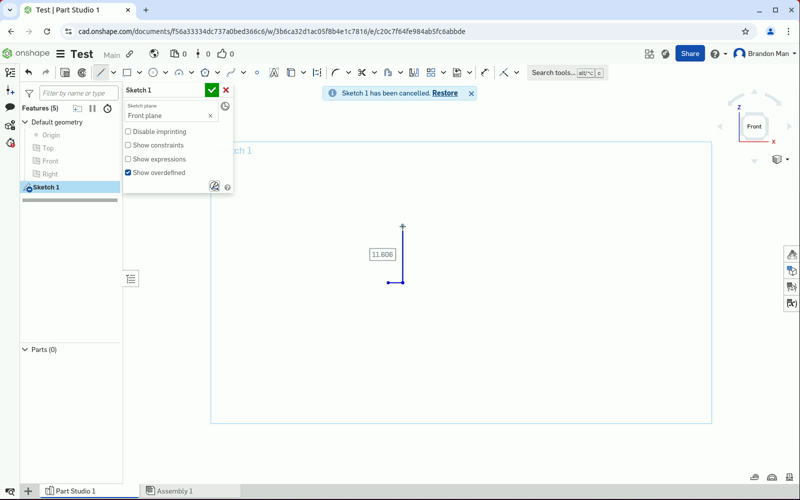
mouse_move(432, 226)
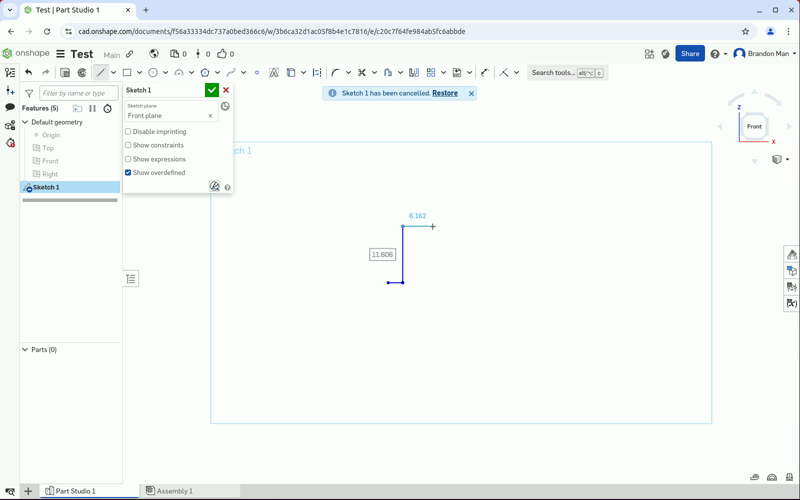
mouse_move(388, 226)
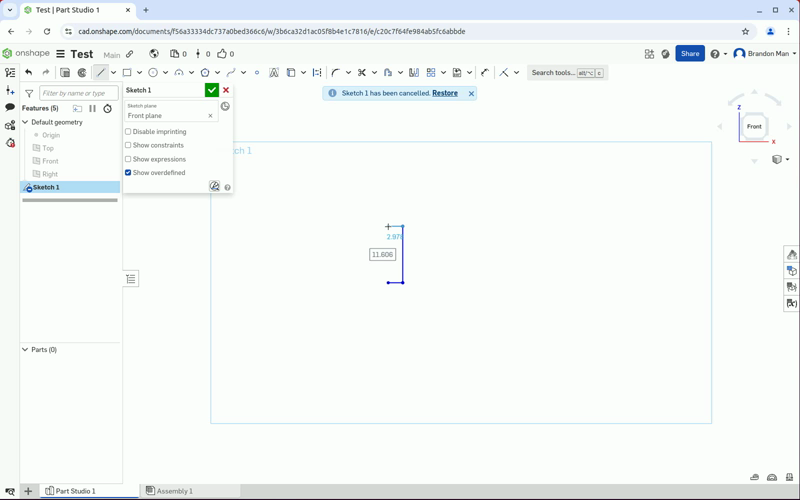
click(388, 226)
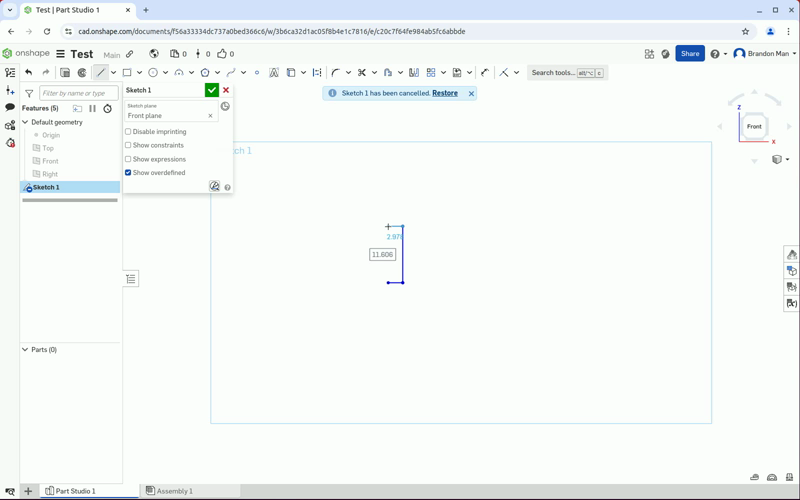
key_up(shift)
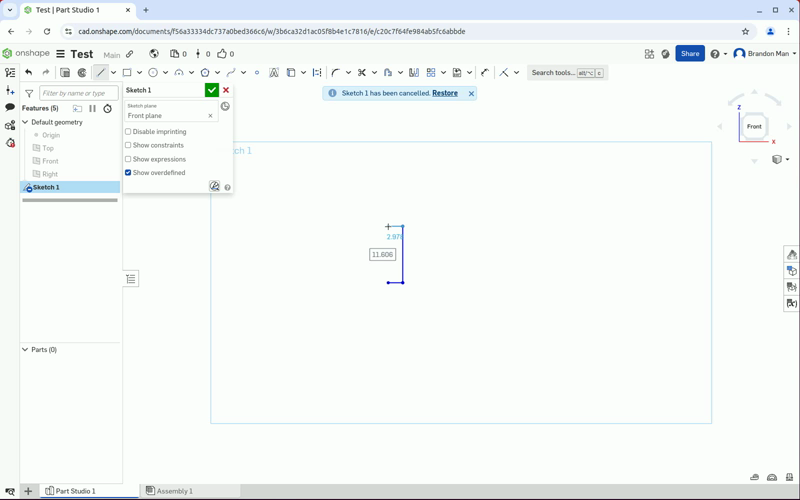
mouse_move(418, 226)
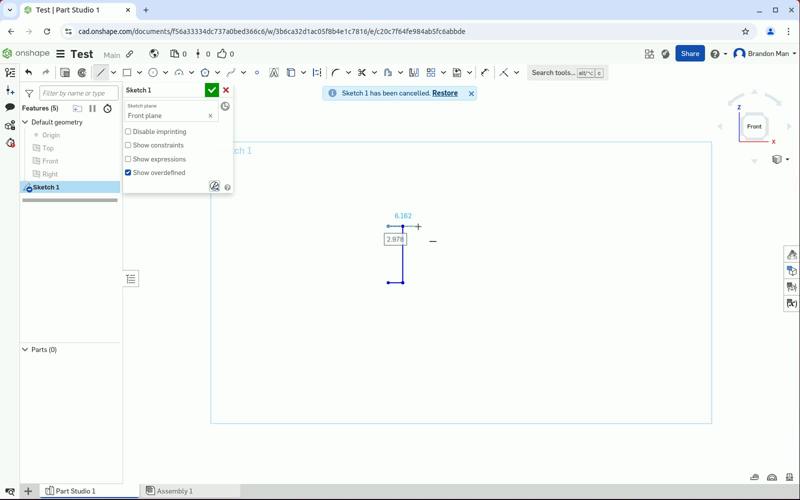
key_down(shift)
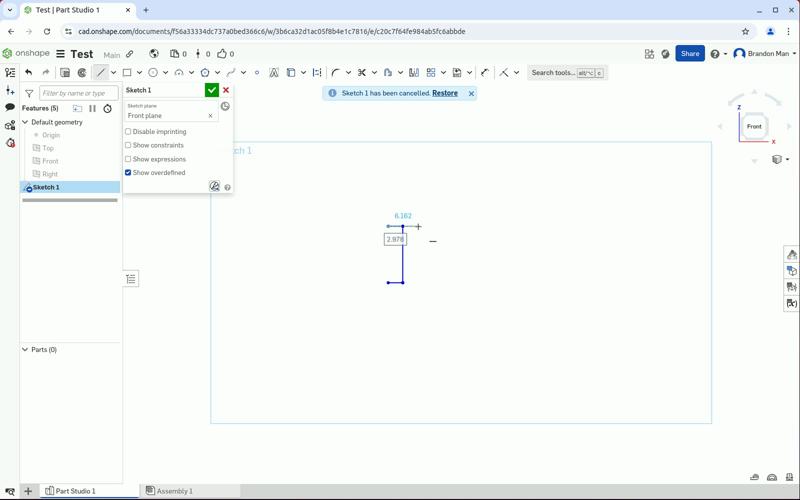
mouse_move(388, 282)
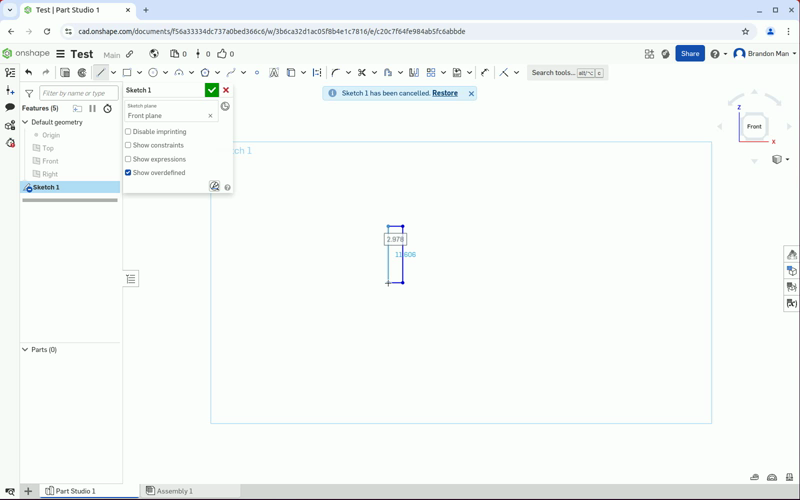
key_up(shift)
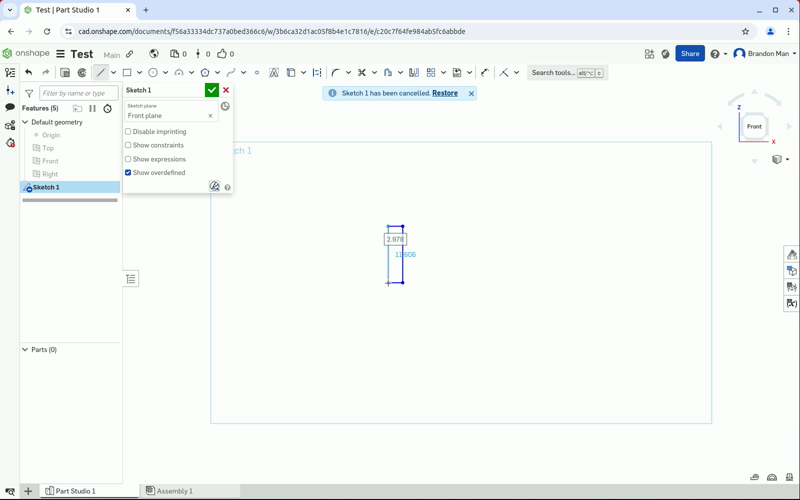
click(388, 282)
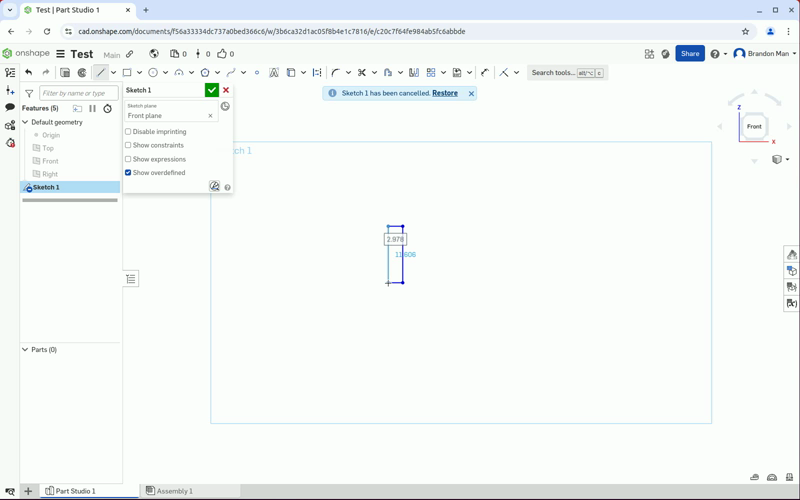
key(esc)
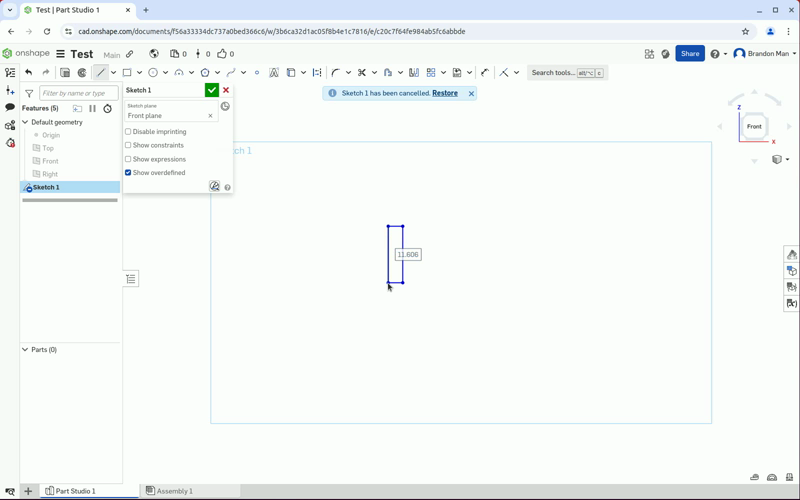
mouse_move(393, 280)
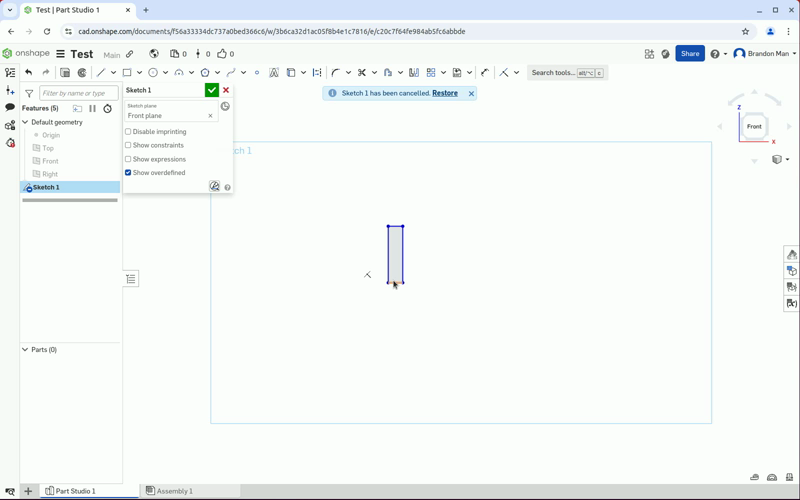
scroll(6)
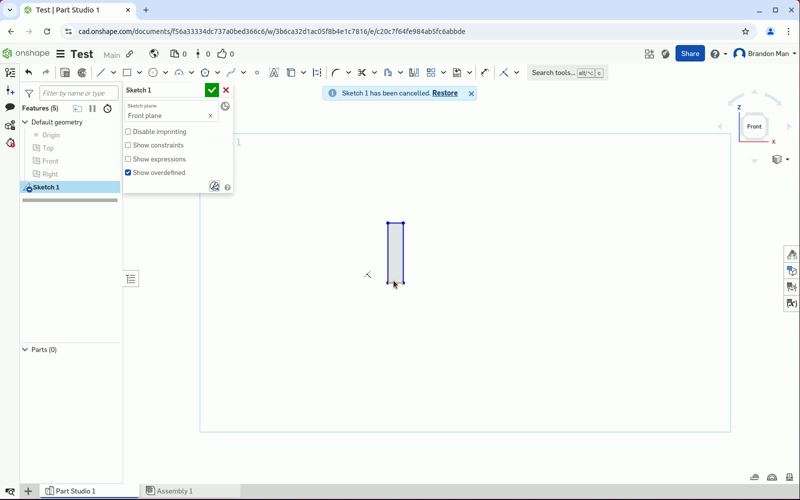
scroll(6)
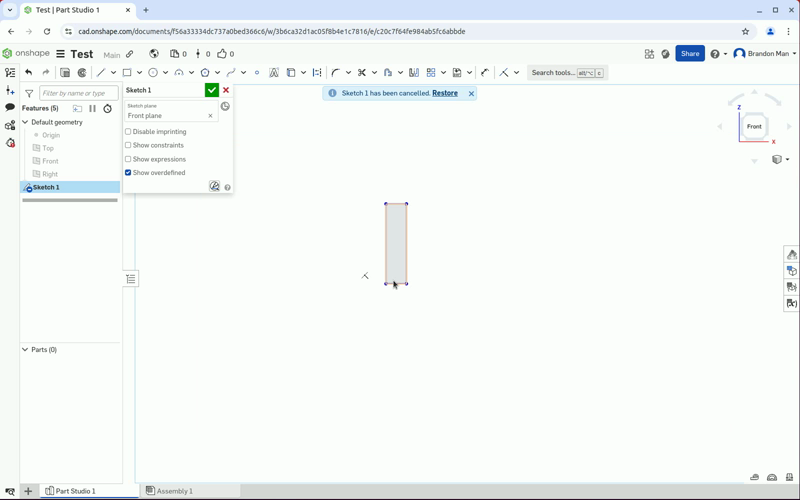
scroll(6)
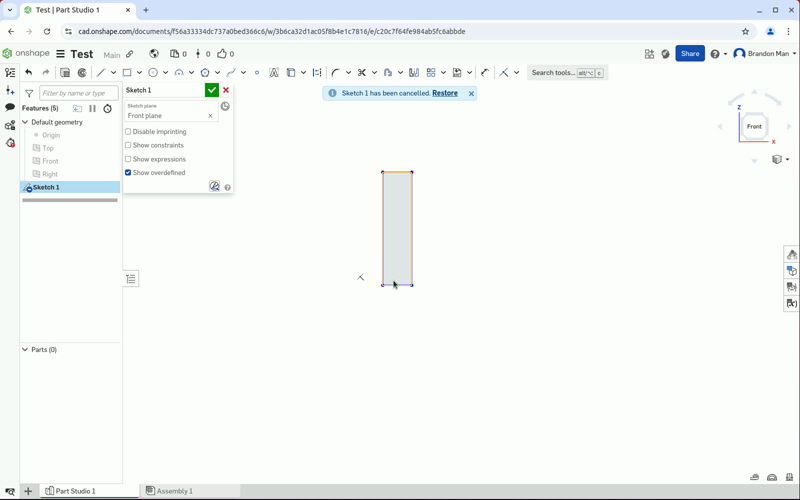
scroll(6)
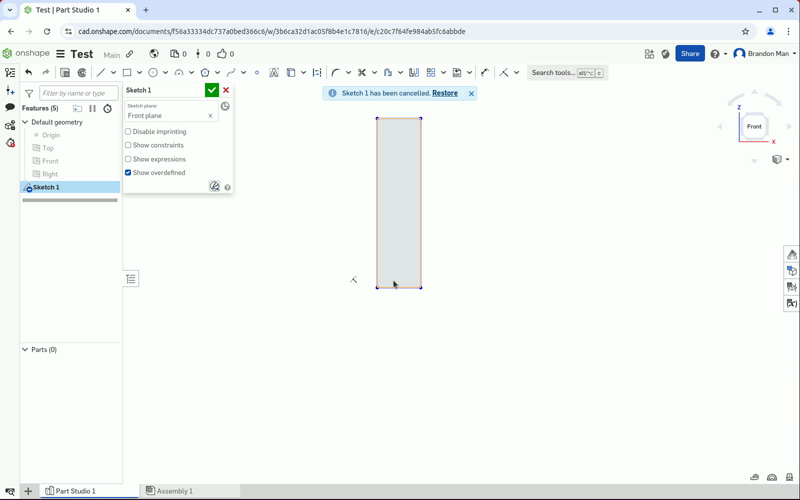
scroll(6)
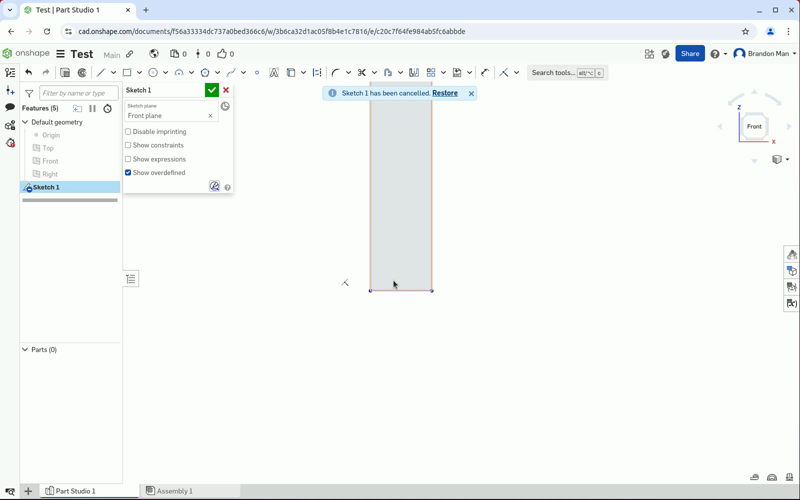
scroll(6)
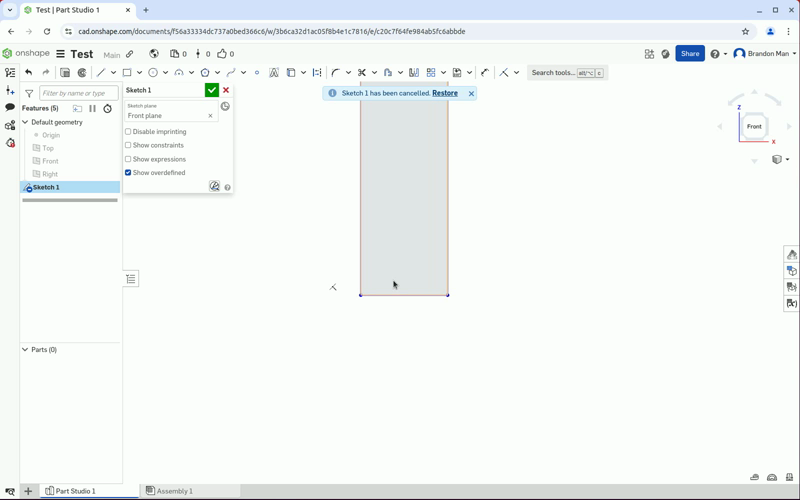
scroll(6)
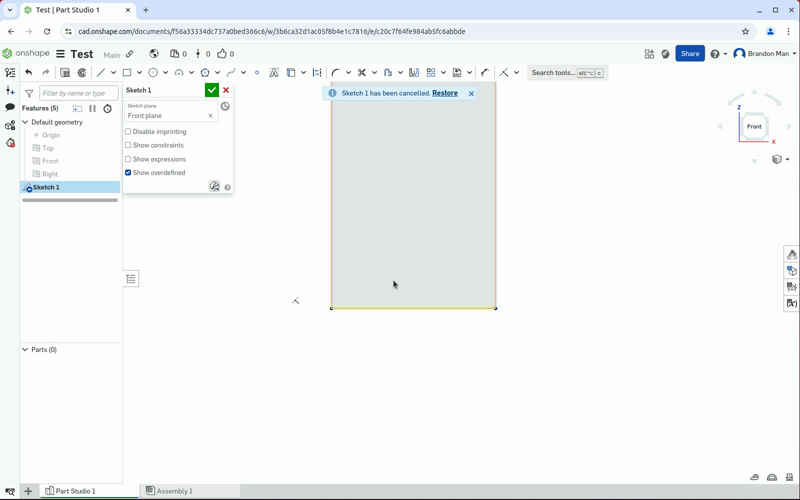
click(393, 280)
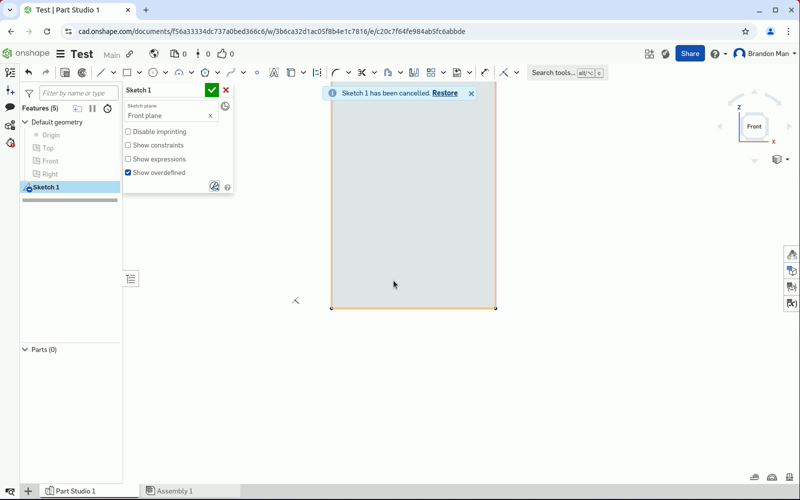
scroll(-6)
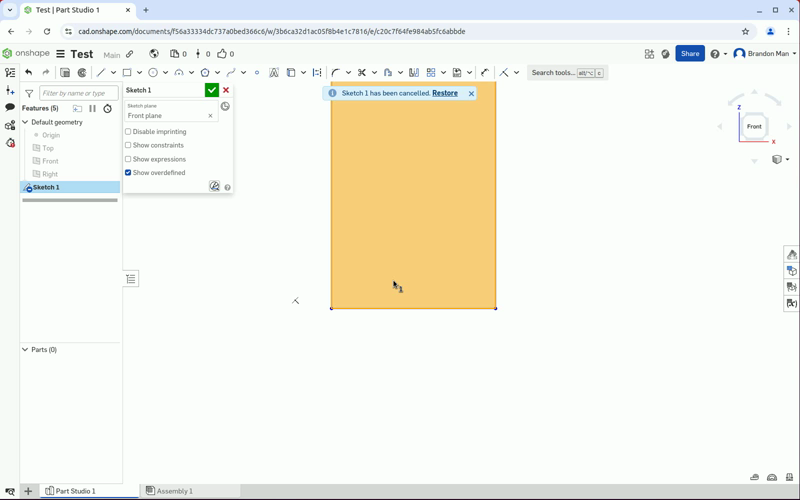
scroll(-6)
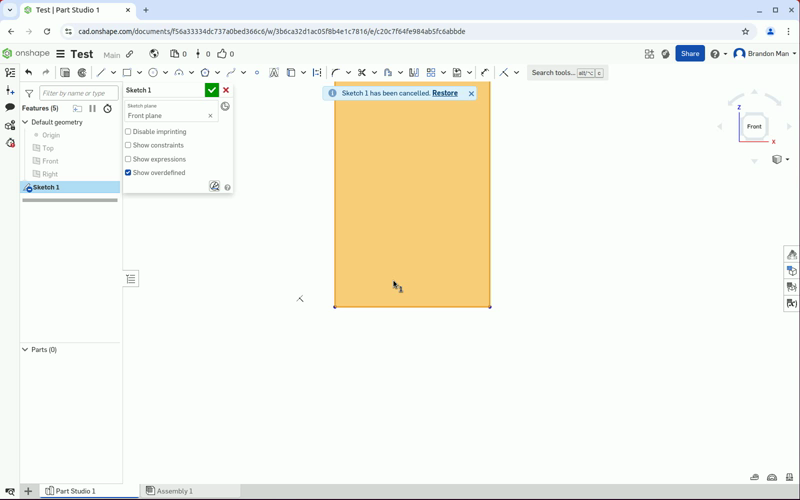
scroll(-6)
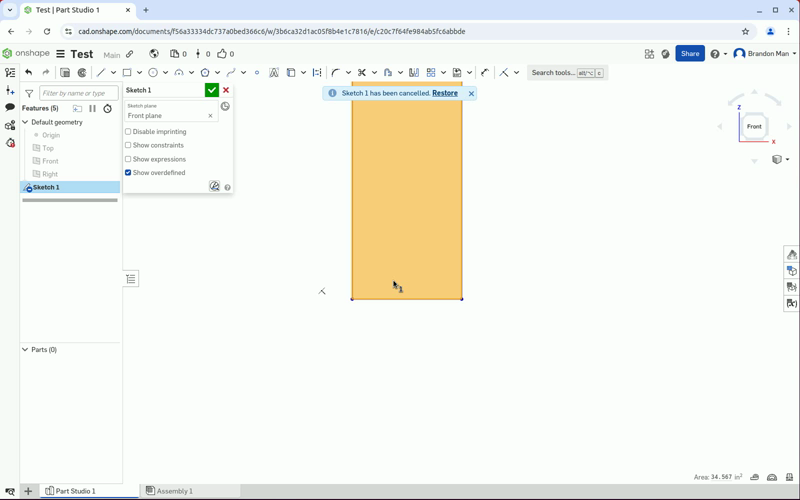
scroll(-6)
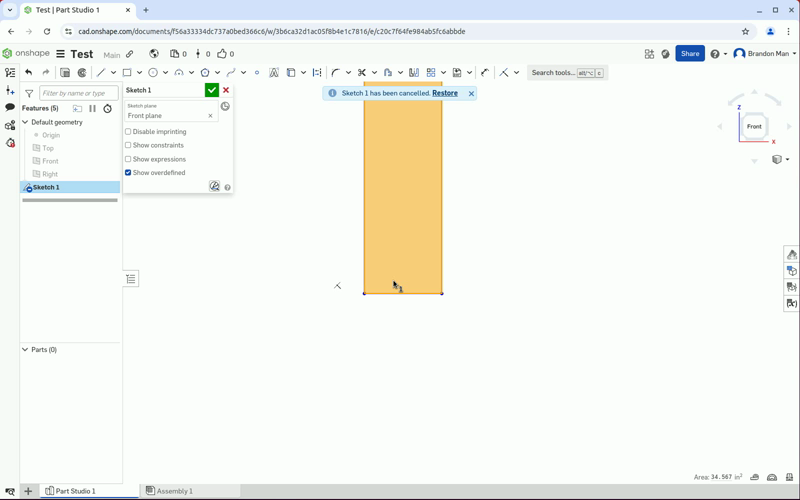
scroll(-6)
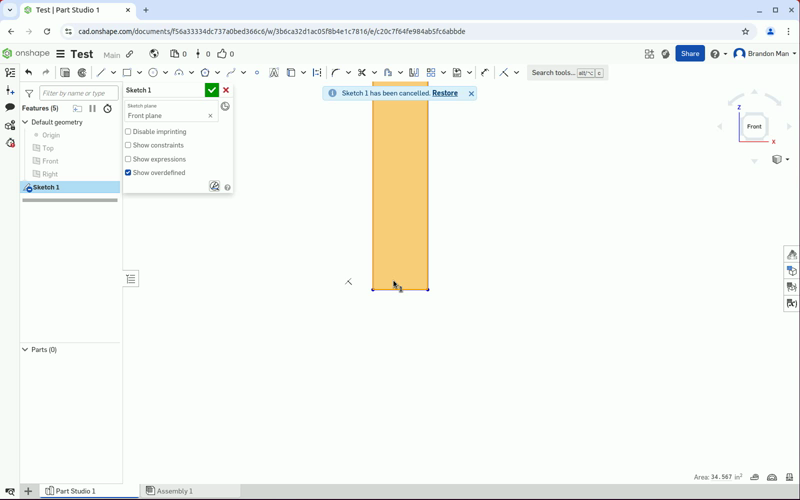
scroll(-6)
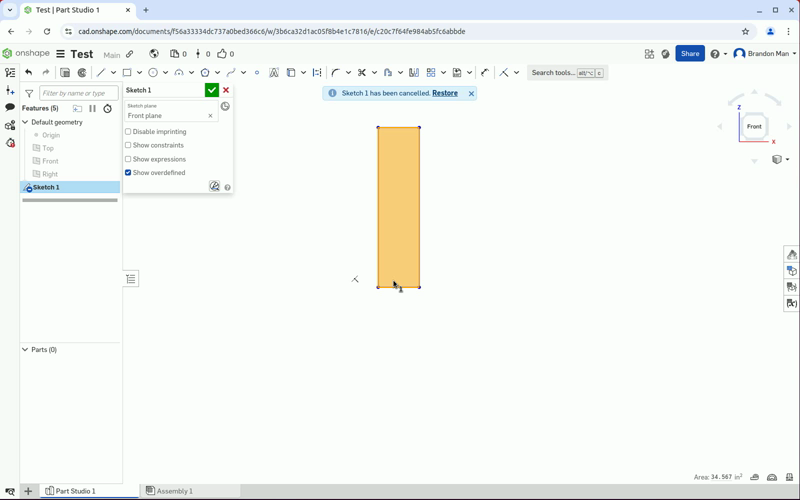
scroll(-6)
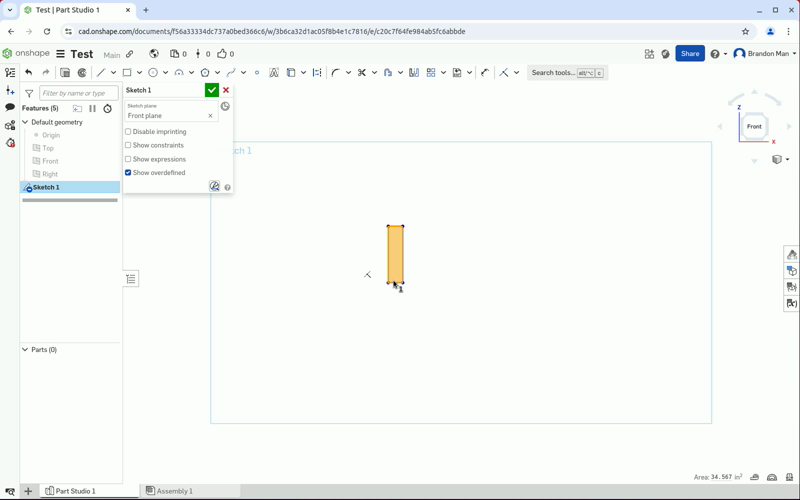
mouse_move(73, 352)
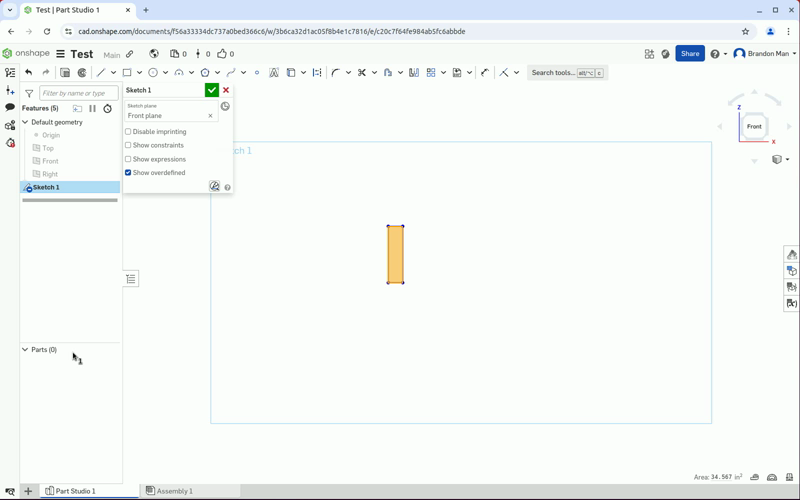
key(shift+y)
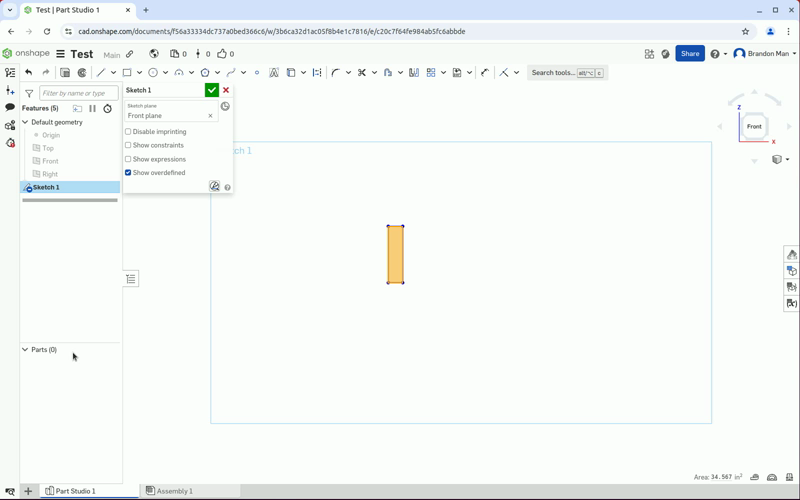
key(shift+e)
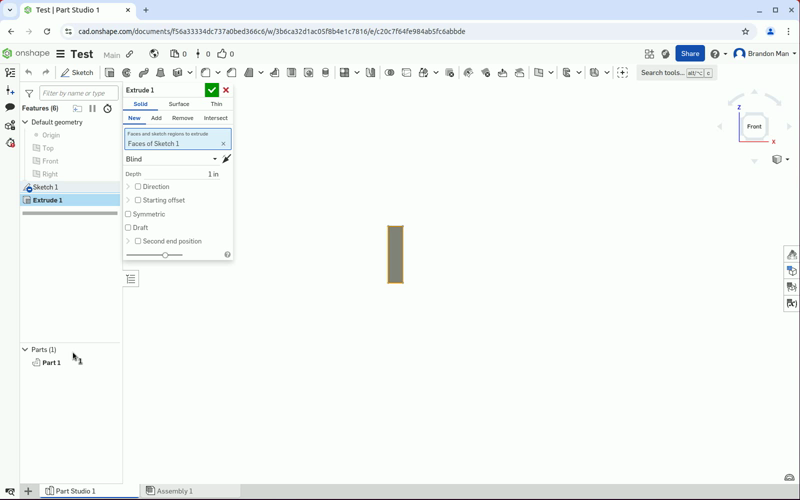
mouse_move(143, 106)
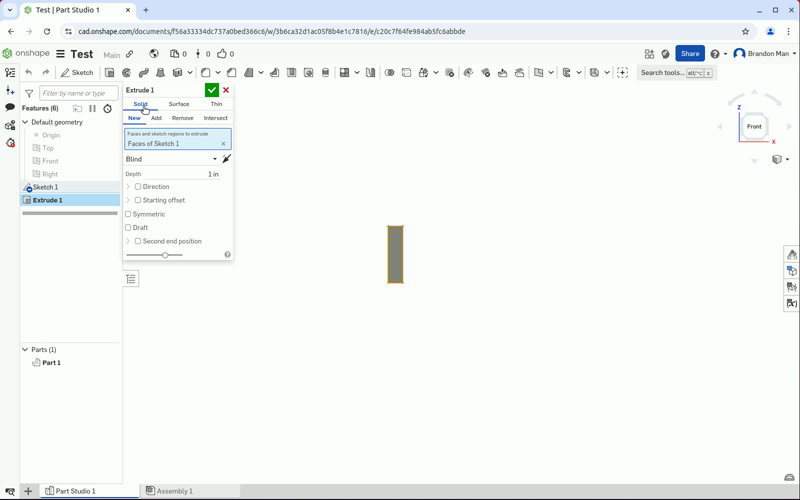
click(143, 106)
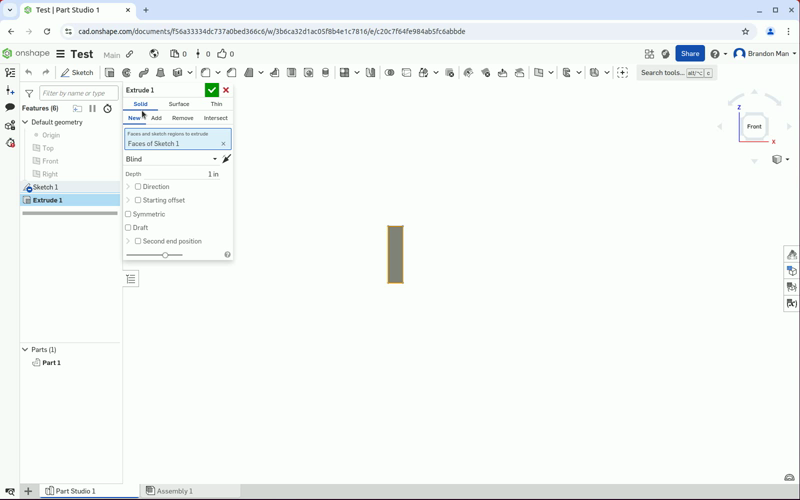
mouse_move(137, 120)
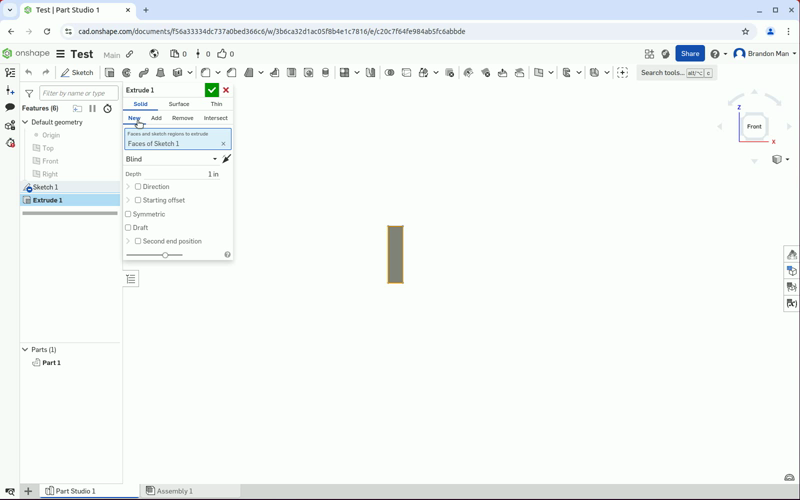
click(137, 120)
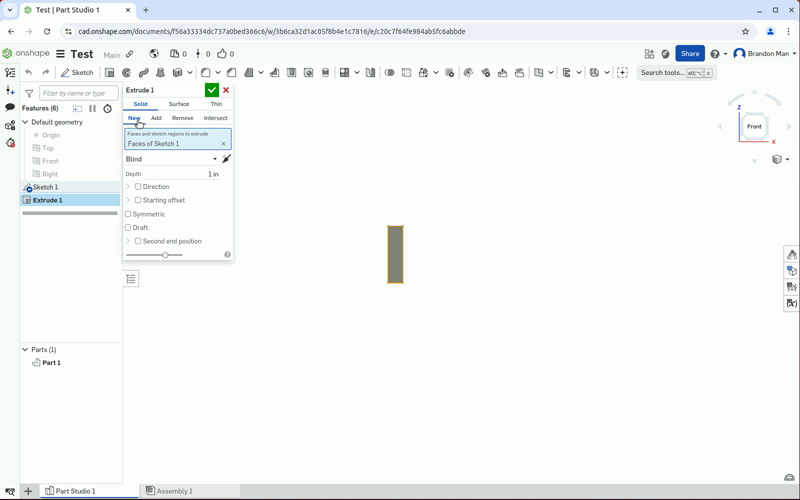
key(tab, 4)
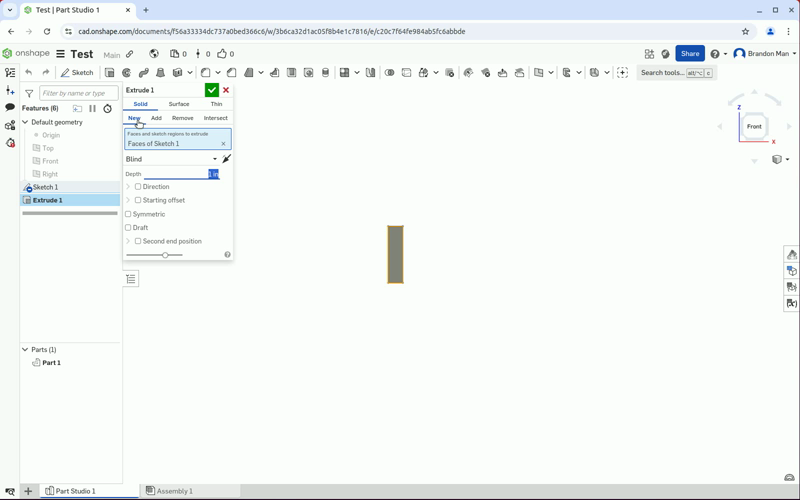
text(2.889)
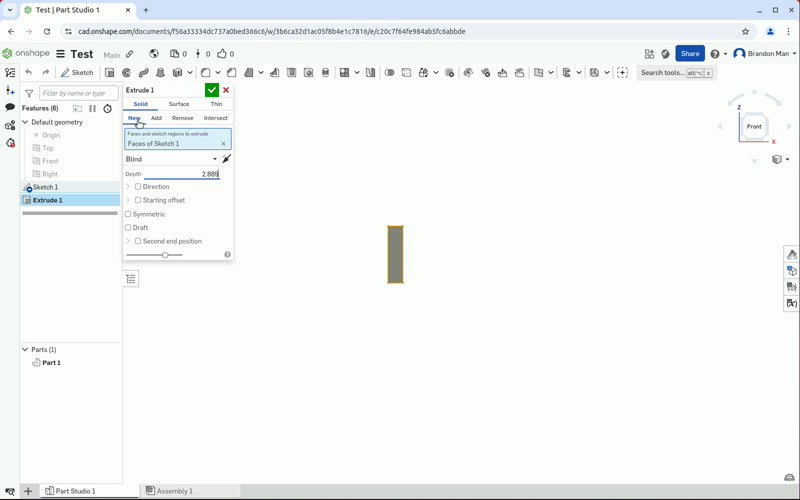
key(enter)
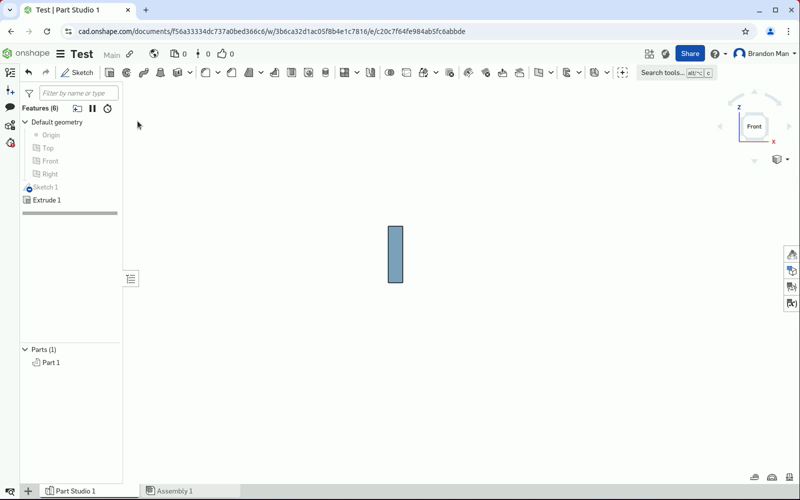
key(shift+h)
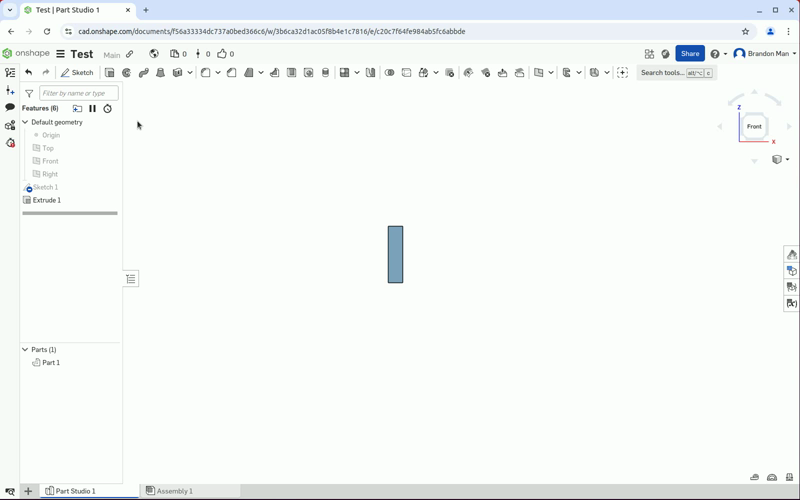
key(shift+h)
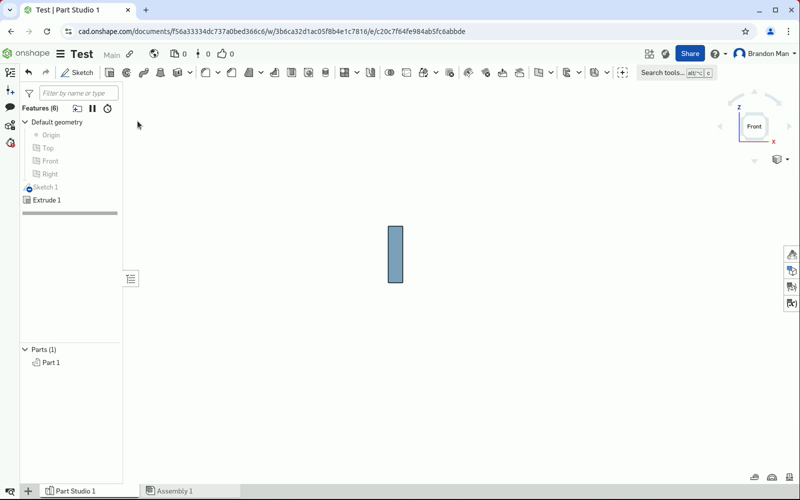
mouse_move(73, 189)
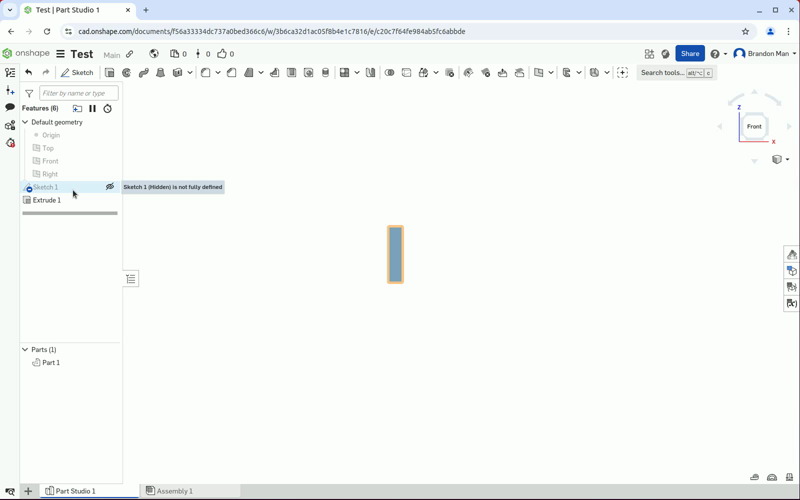
click(73, 189)
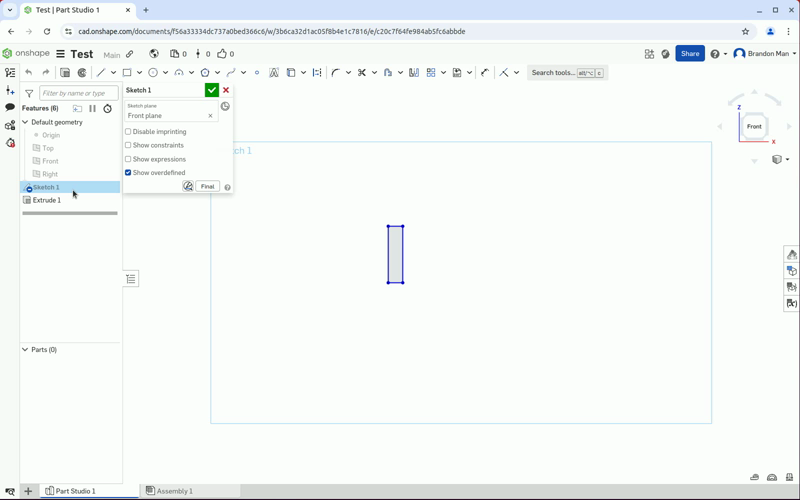
mouse_move(229, 92)
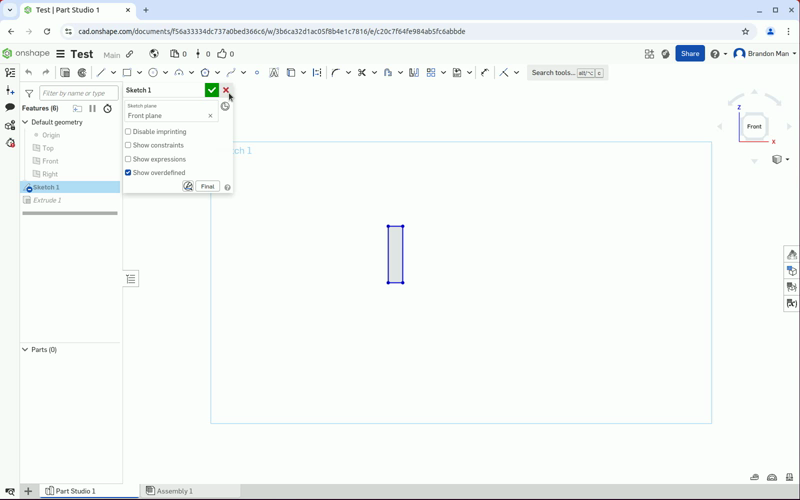
click(229, 92)
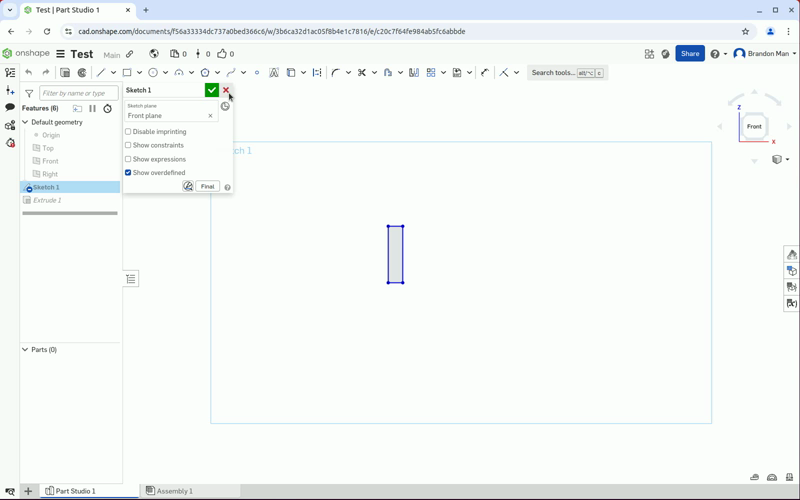
key(shift+s)
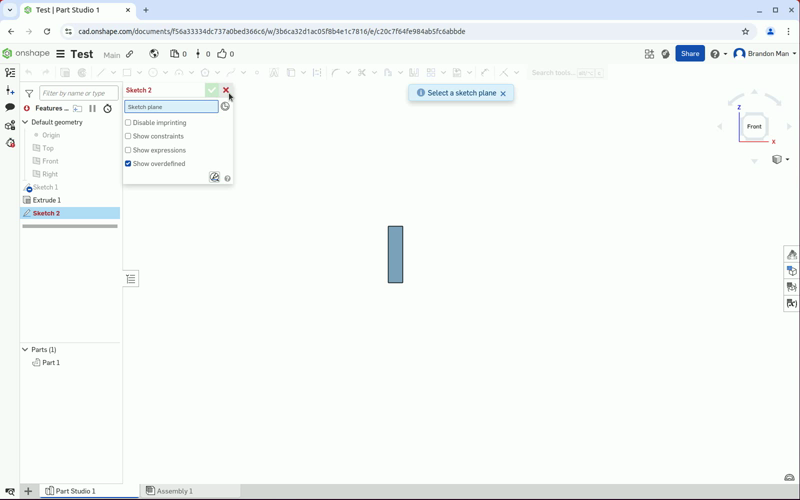
mouse_move(73, 163)
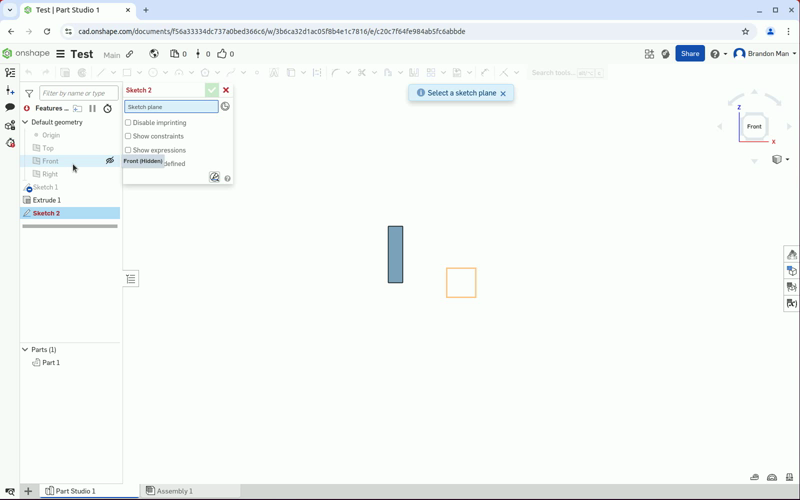
click(73, 163)
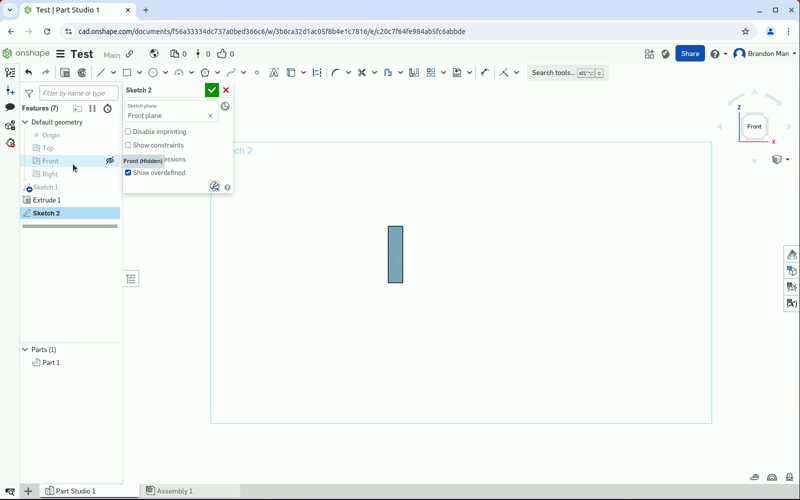
mouse_move(73, 352)
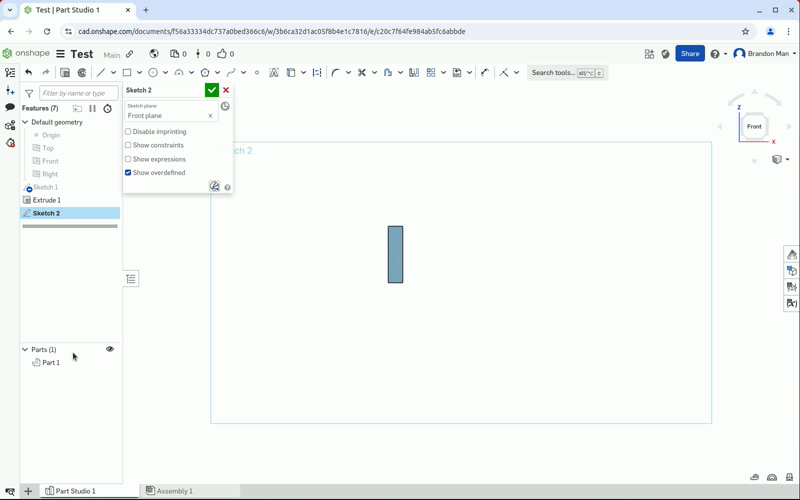
key(y)
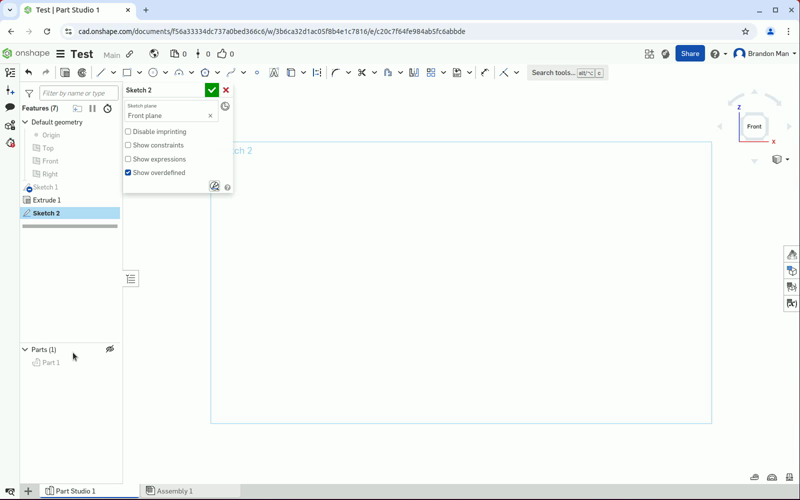
key(l)
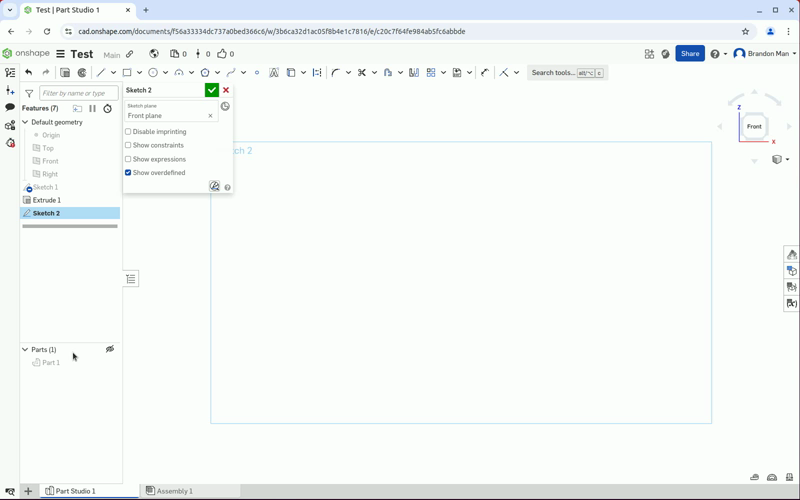
key_down(shift)
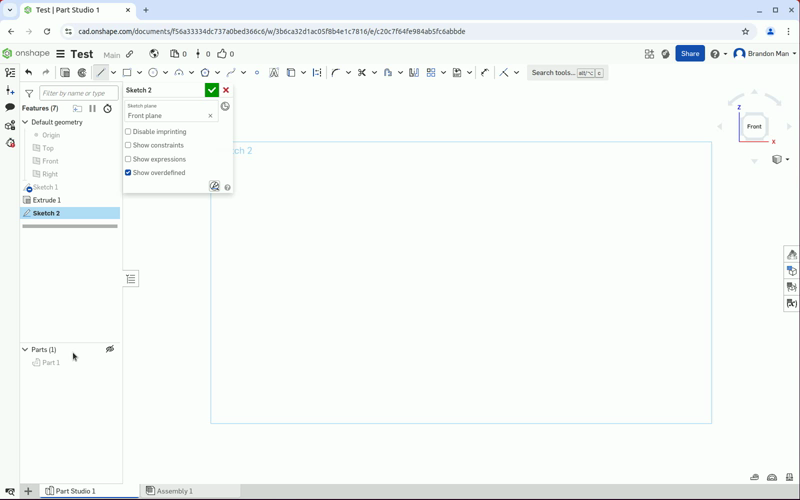
mouse_move(401, 395)
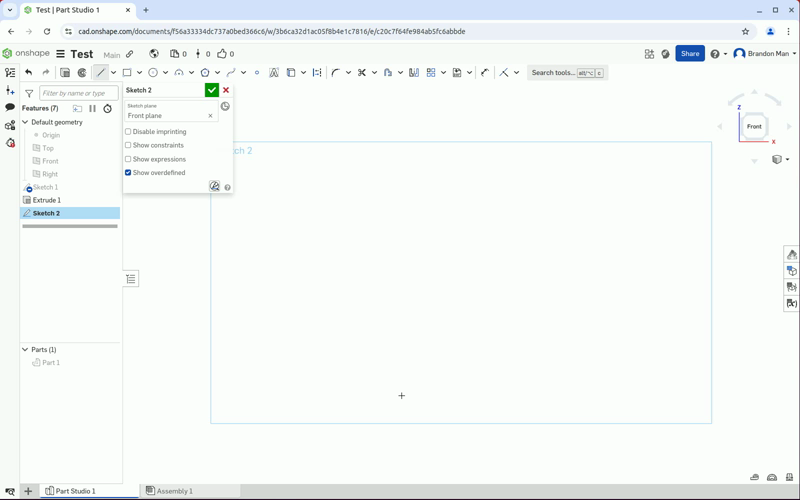
click(401, 395)
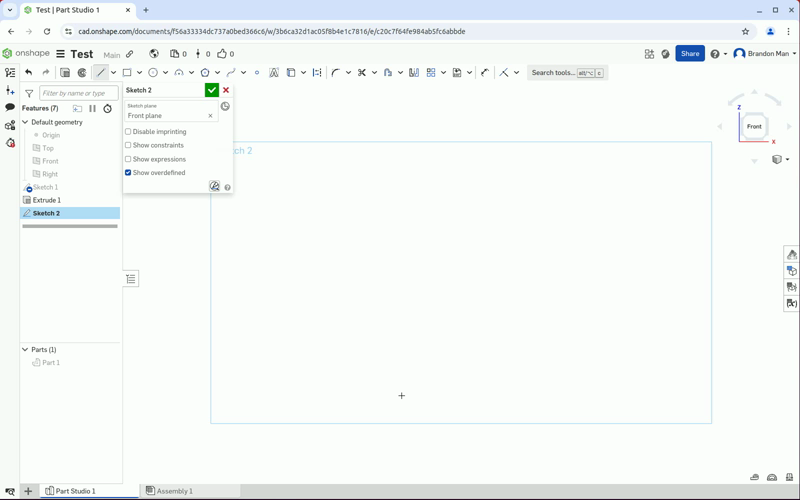
key_up(shift)
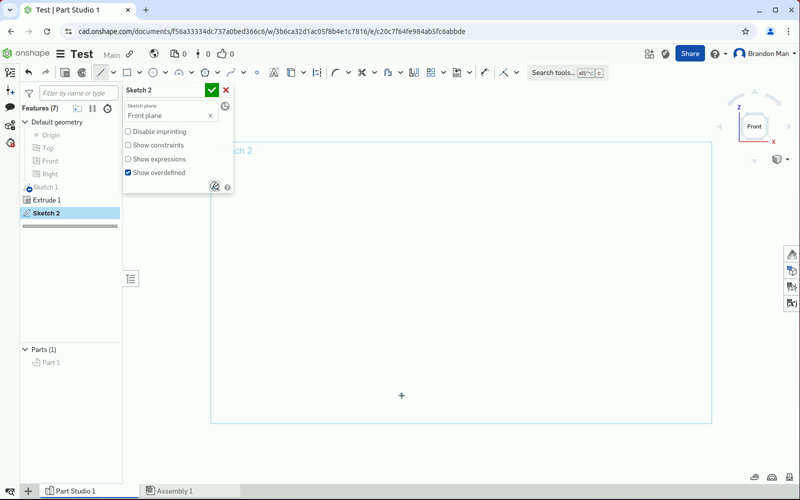
key_down(shift)
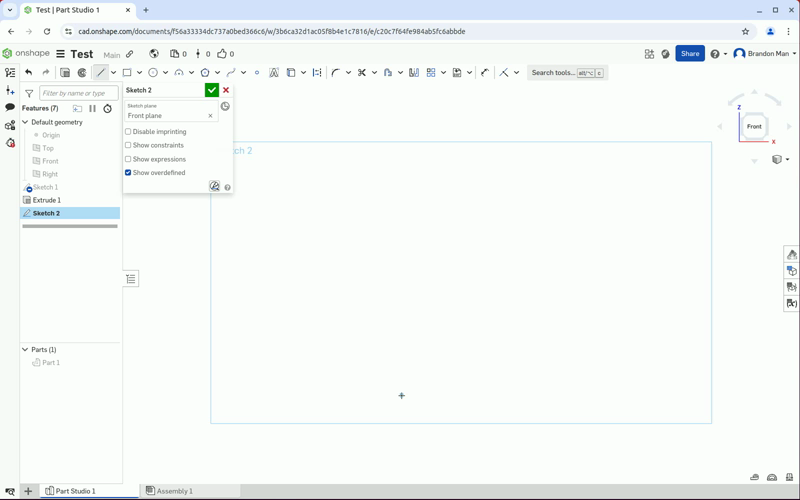
mouse_move(519, 395)
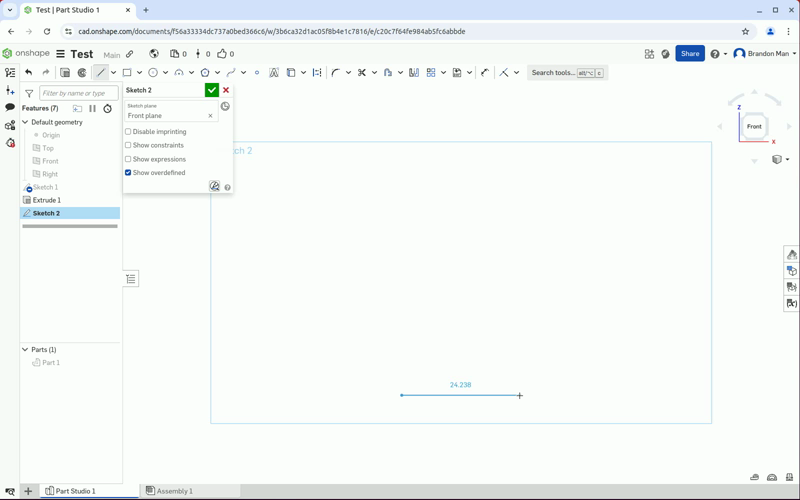
click(519, 395)
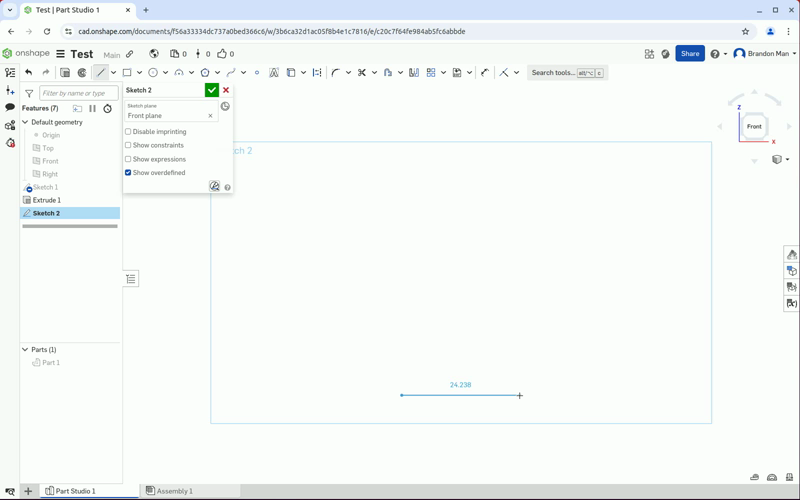
key_up(shift)
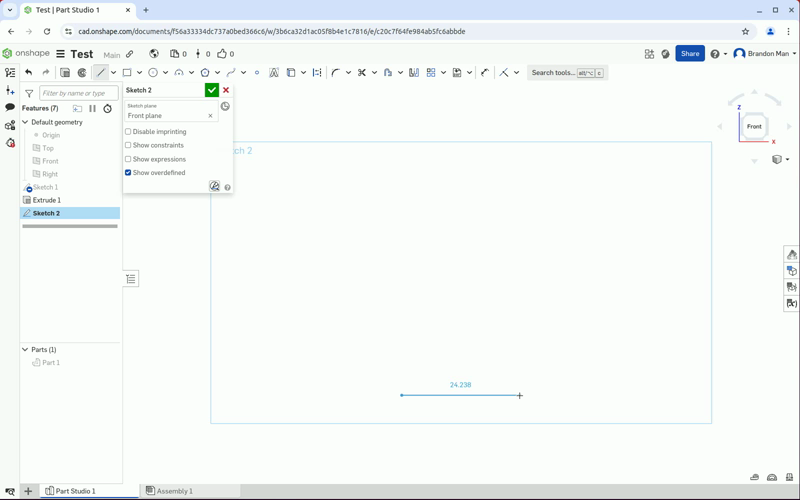
key_down(shift)
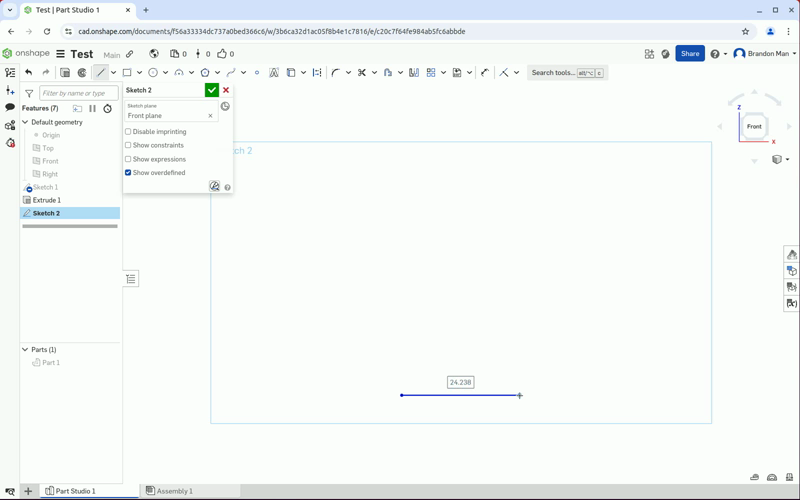
mouse_move(549, 395)
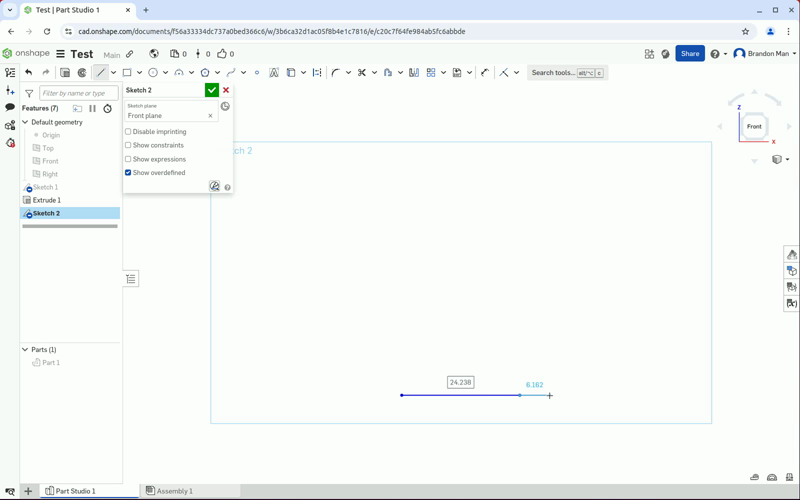
mouse_move(519, 339)
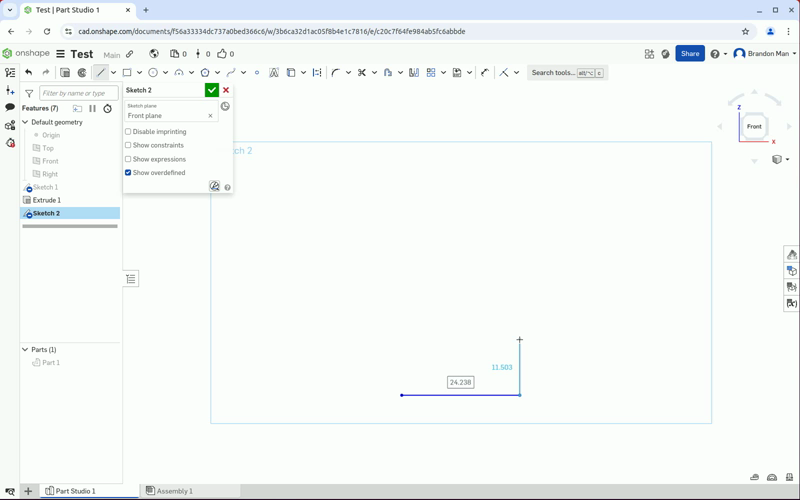
click(519, 339)
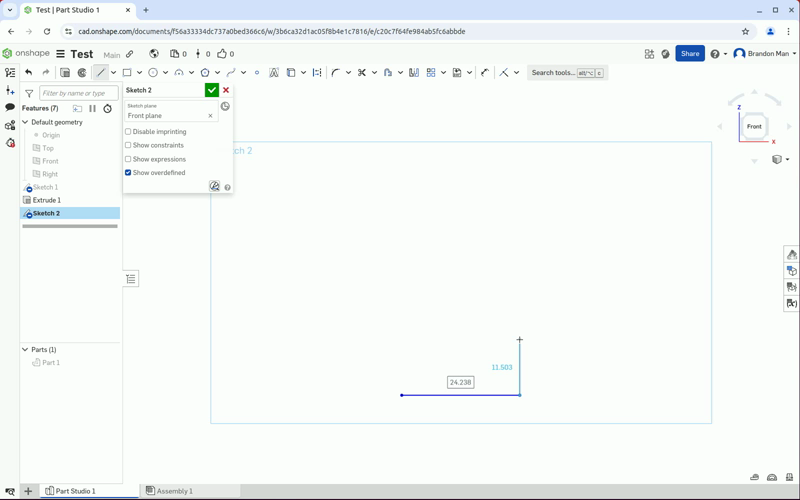
key_up(shift)
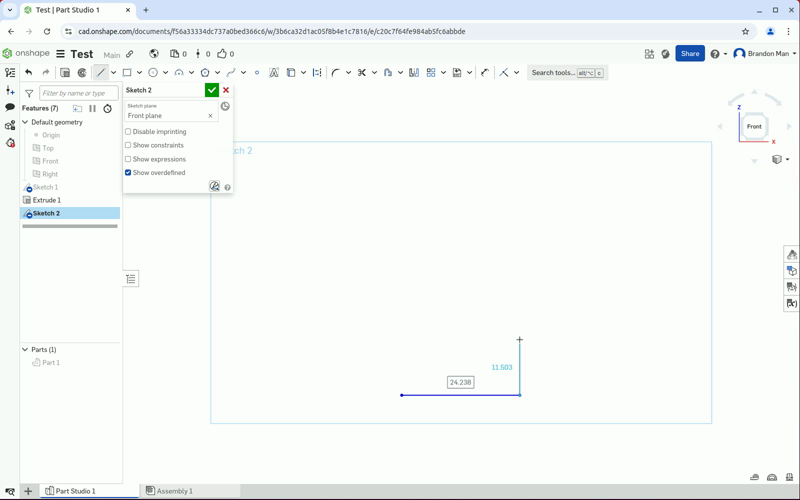
key_down(shift)
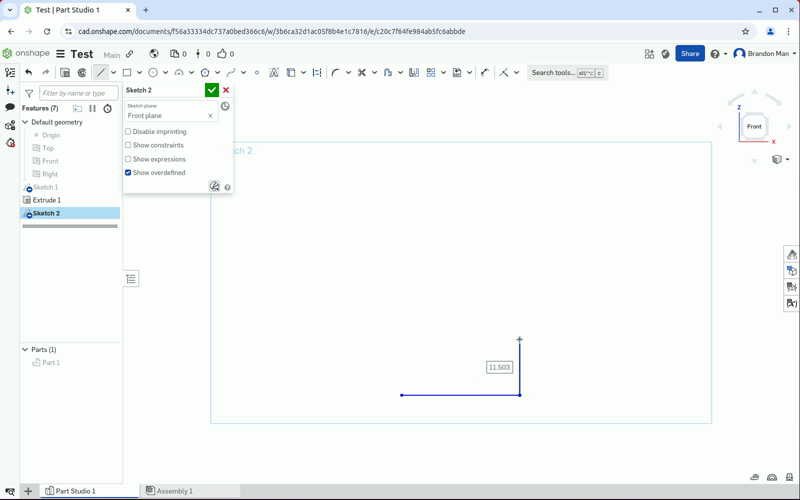
mouse_move(549, 339)
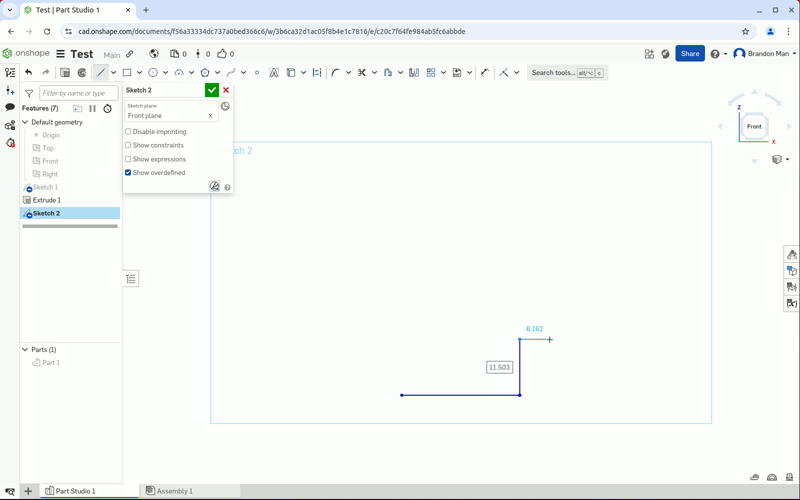
mouse_move(519, 282)
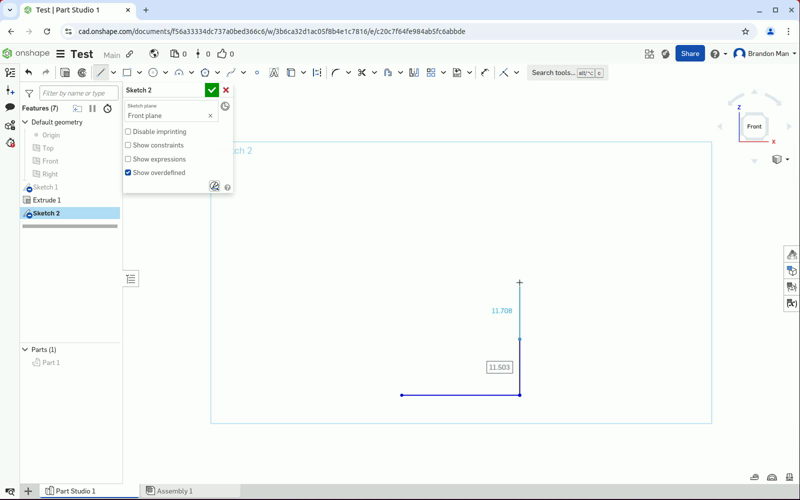
click(519, 282)
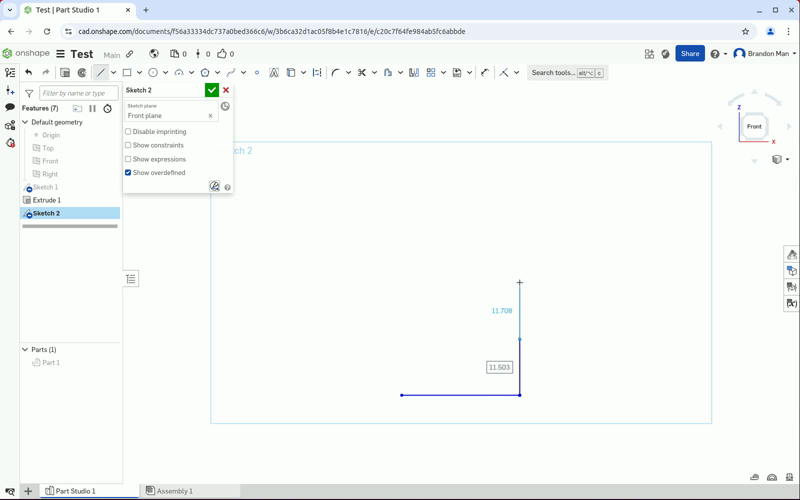
key_up(shift)
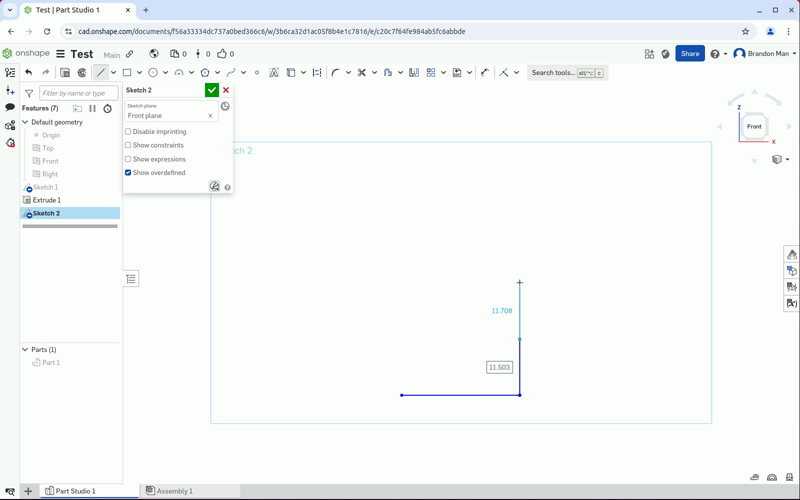
key_down(shift)
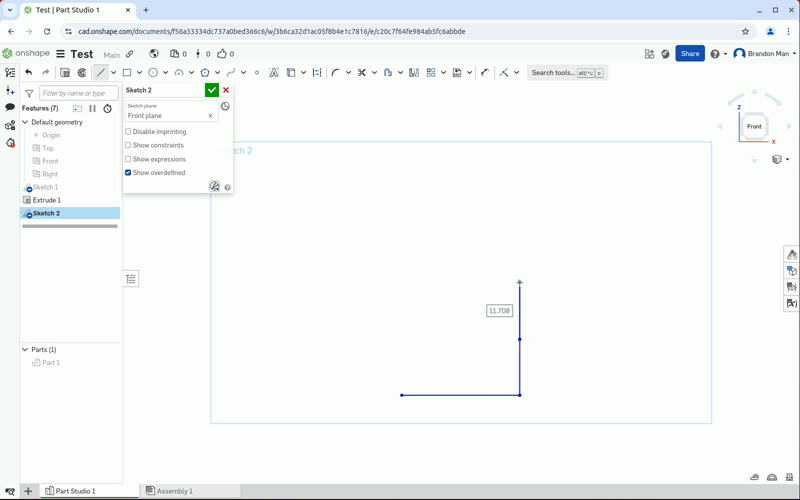
mouse_move(549, 282)
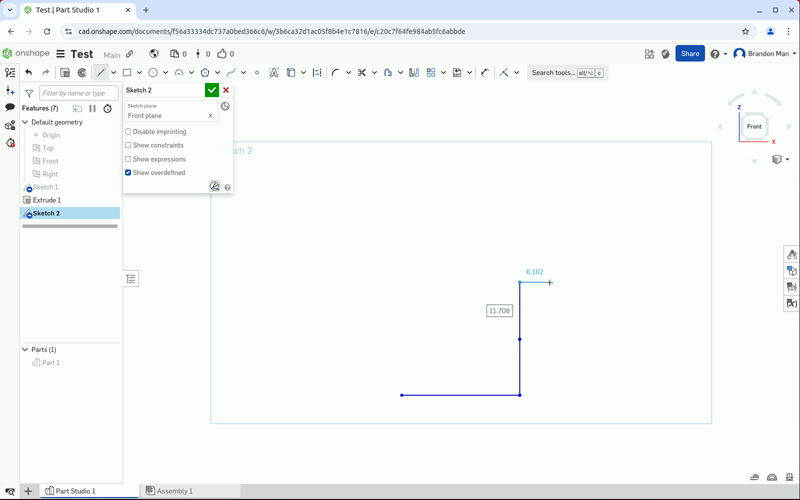
mouse_move(519, 228)
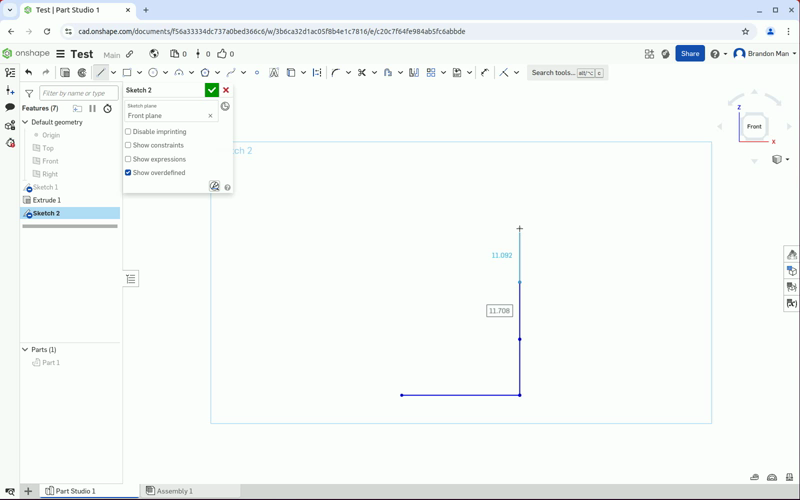
click(519, 228)
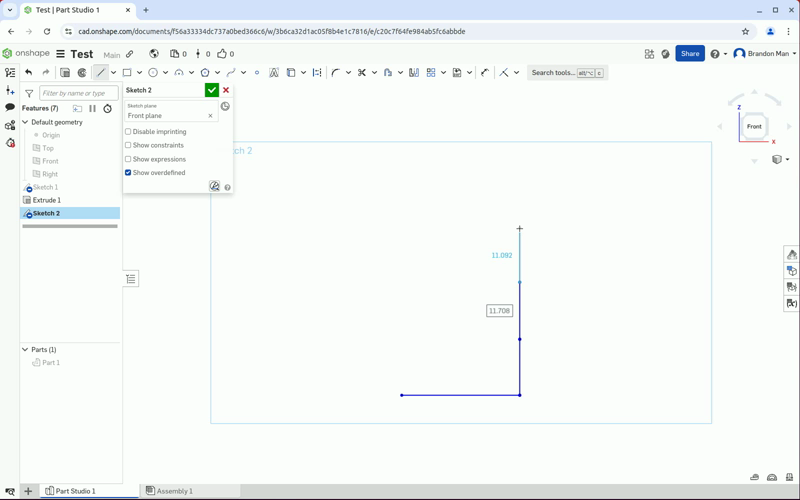
key_up(shift)
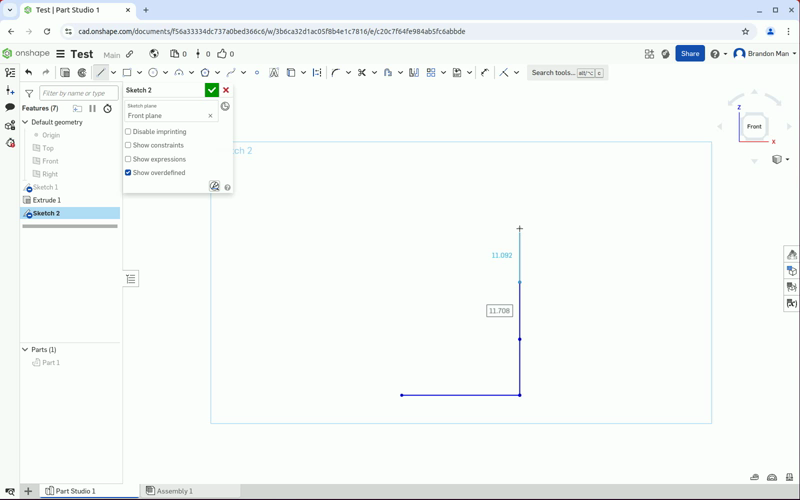
key_down(shift)
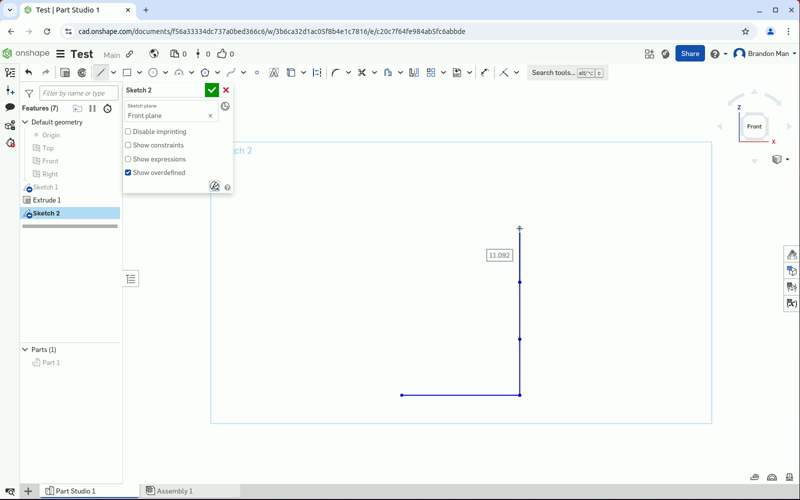
mouse_move(549, 228)
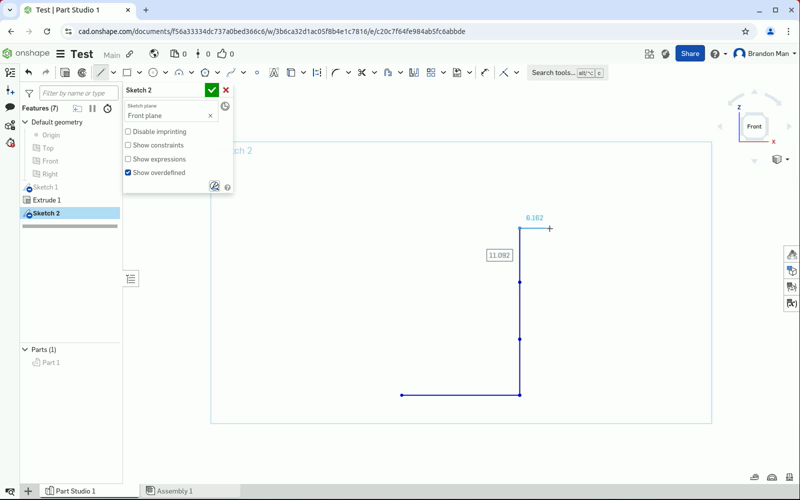
mouse_move(519, 171)
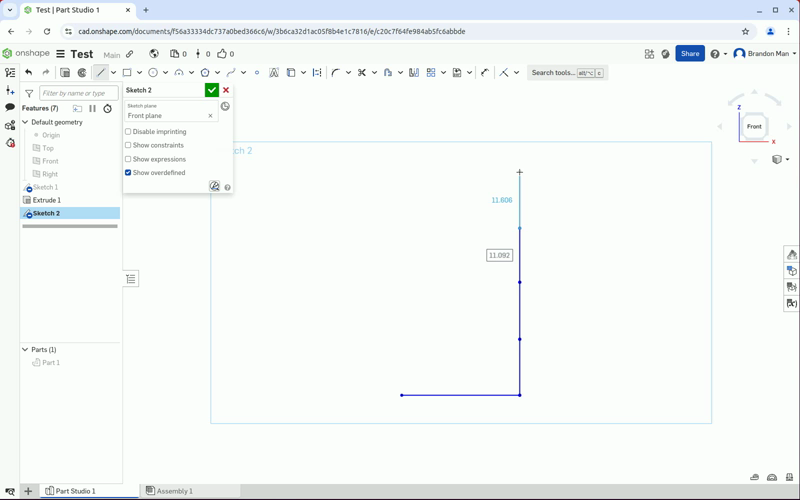
click(519, 171)
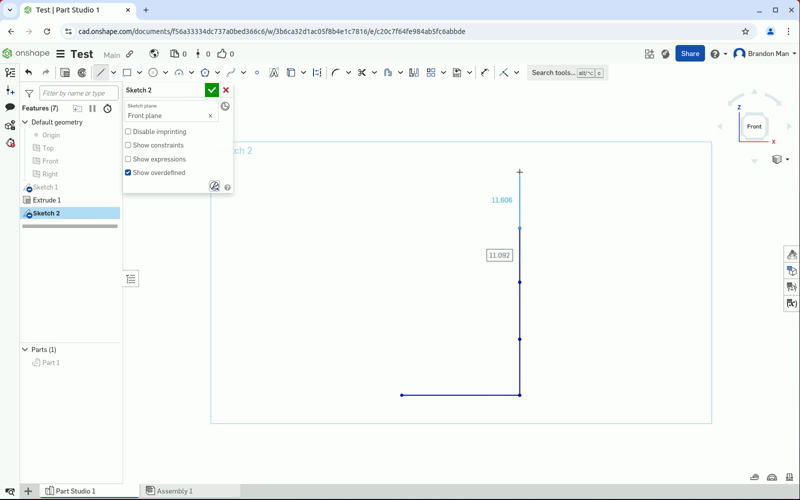
key_up(shift)
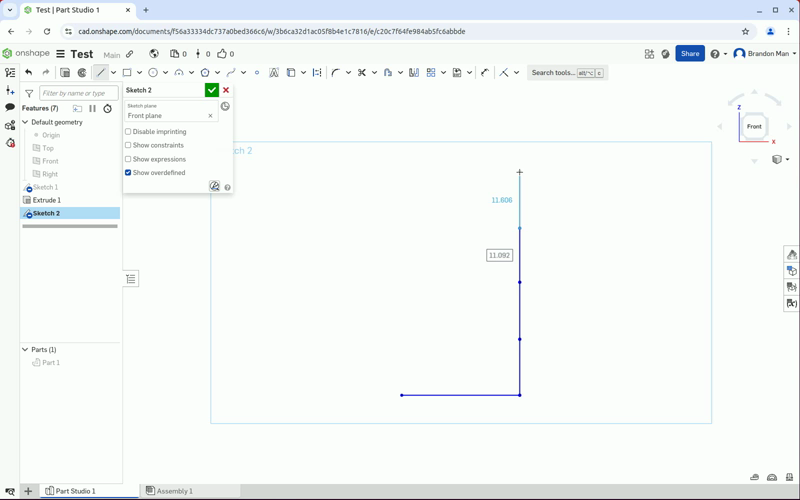
key_down(shift)
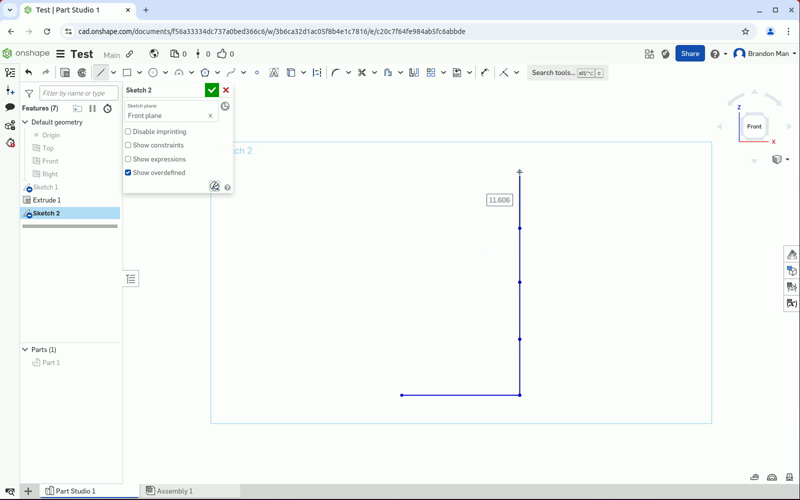
mouse_move(401, 171)
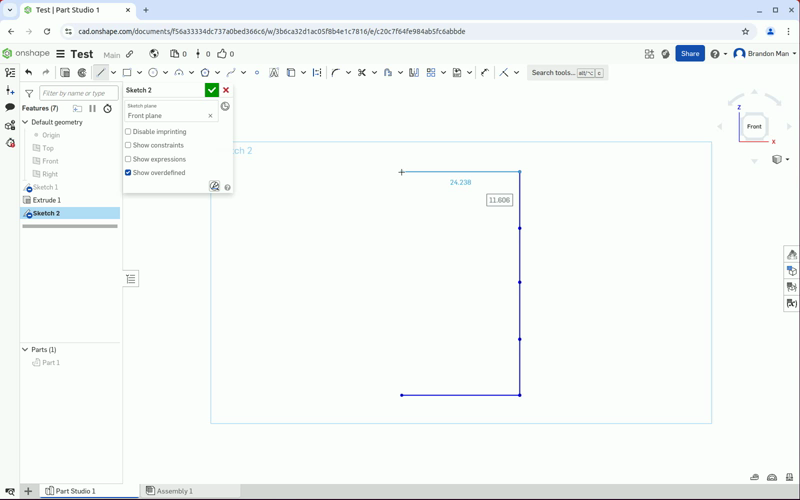
click(401, 171)
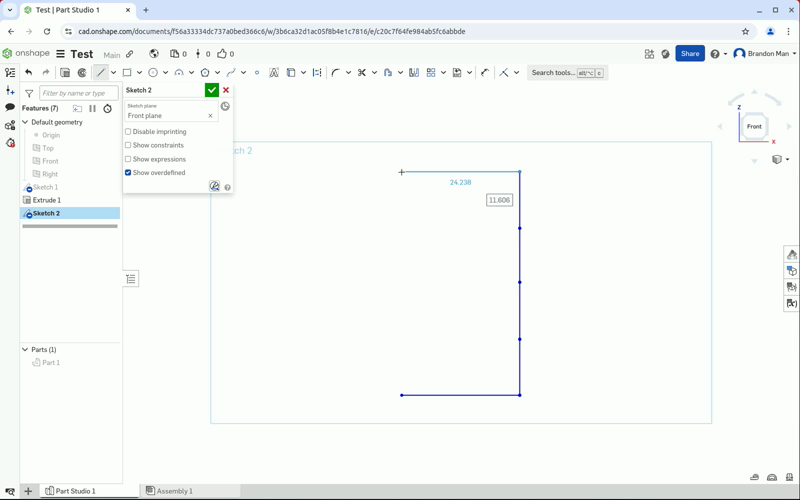
key_up(shift)
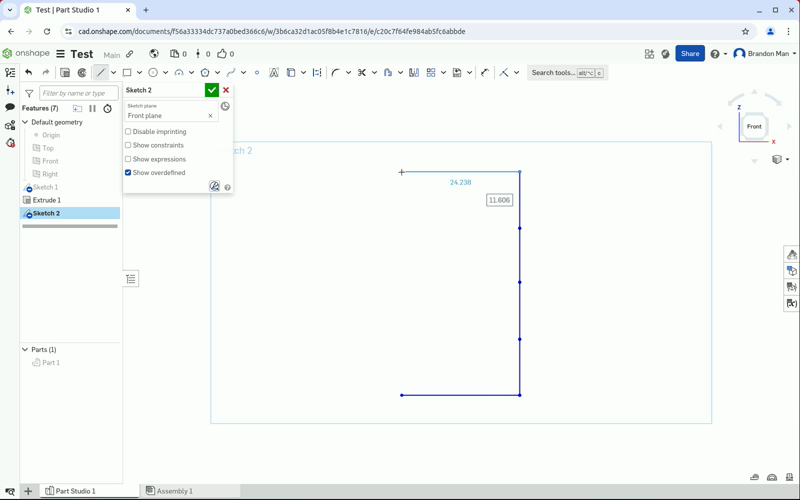
key_down(shift)
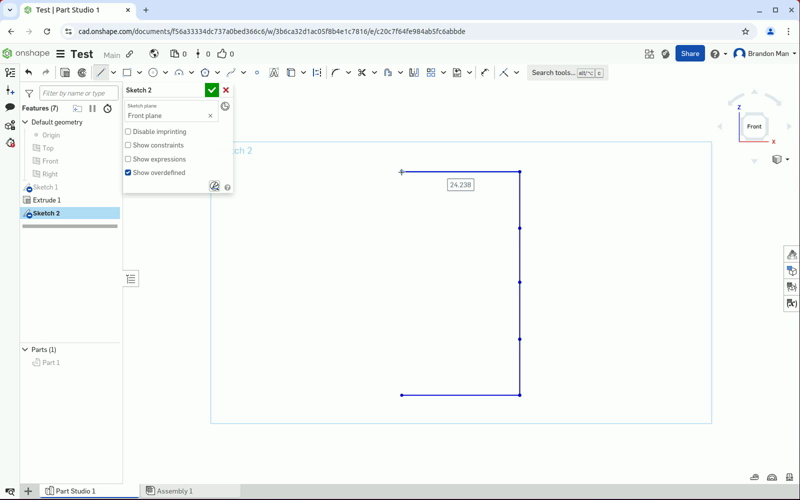
mouse_move(431, 171)
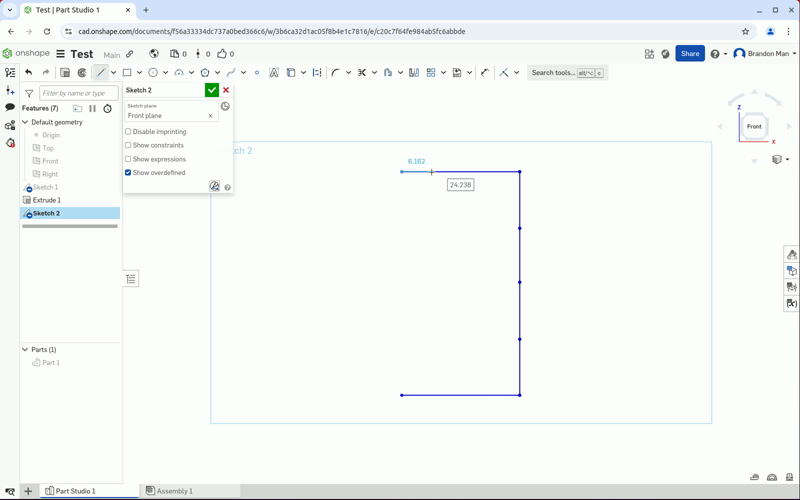
mouse_move(401, 228)
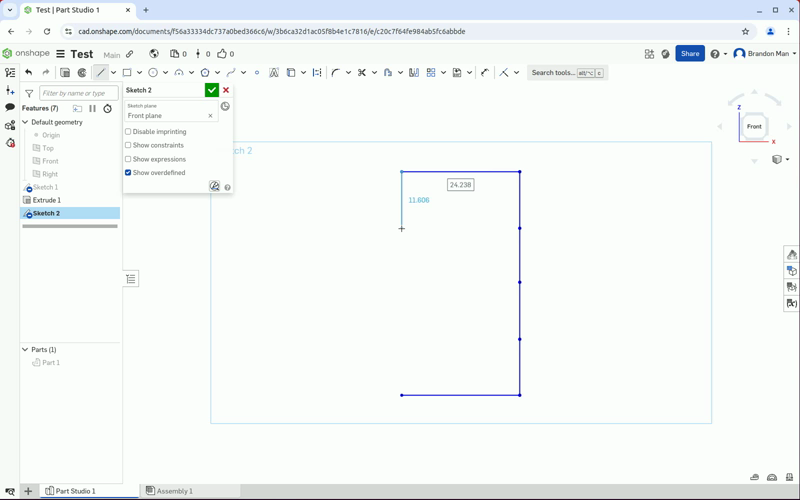
click(401, 228)
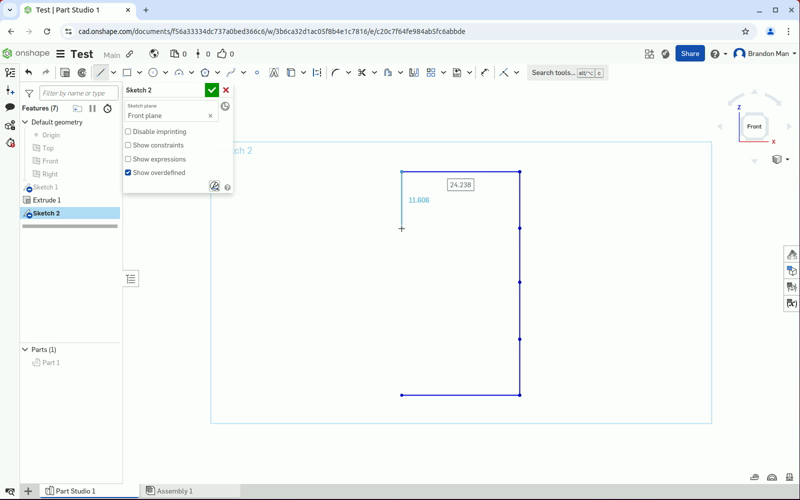
key_up(shift)
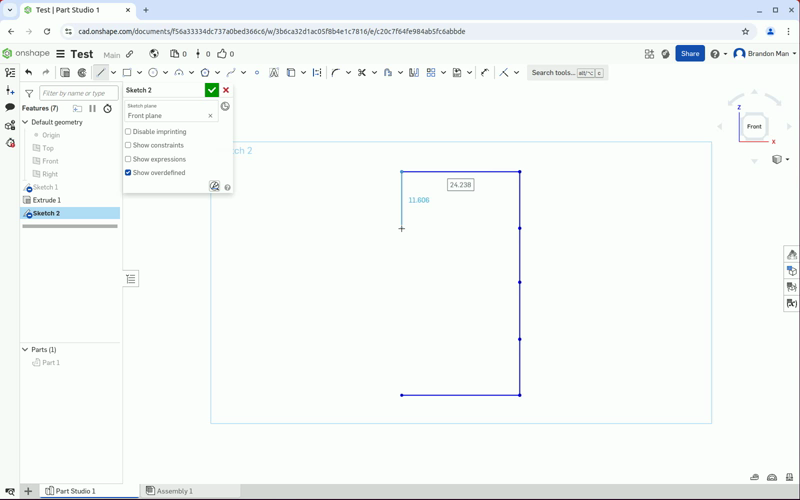
key_down(shift)
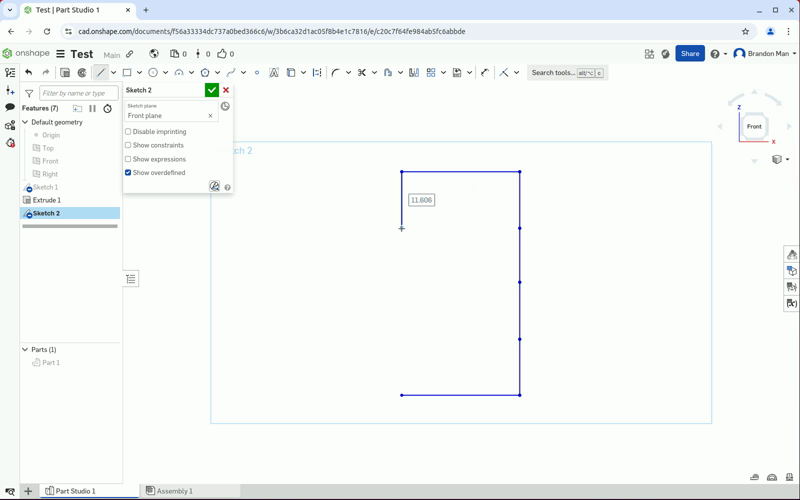
mouse_move(431, 228)
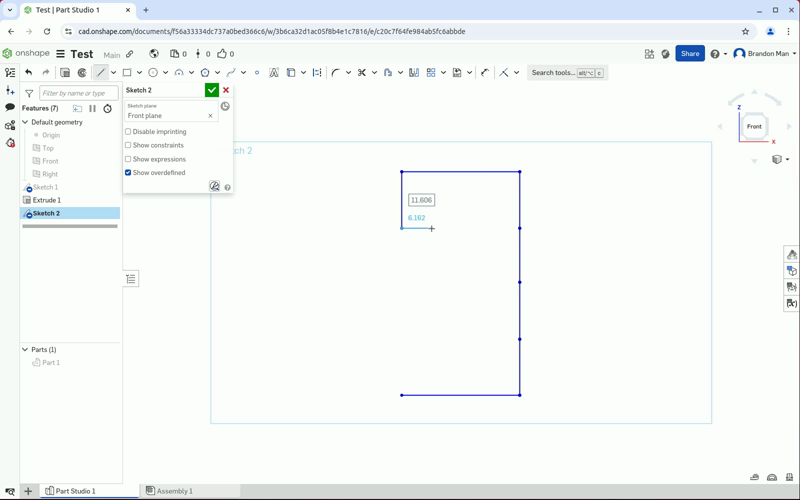
mouse_move(401, 282)
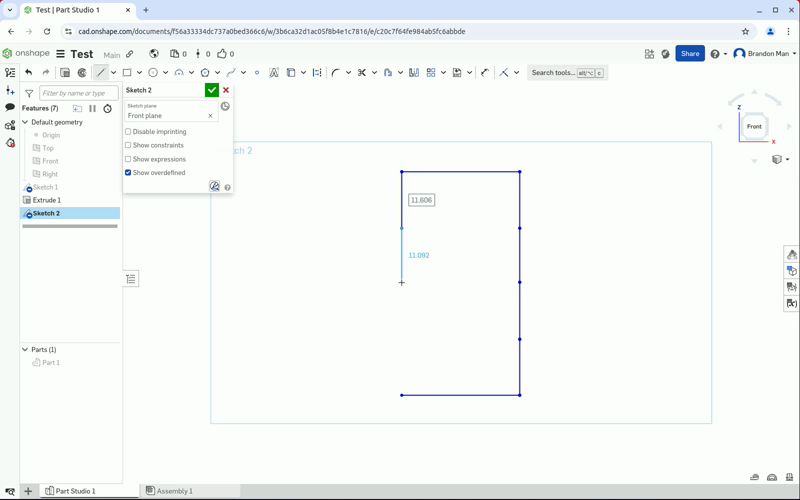
click(401, 282)
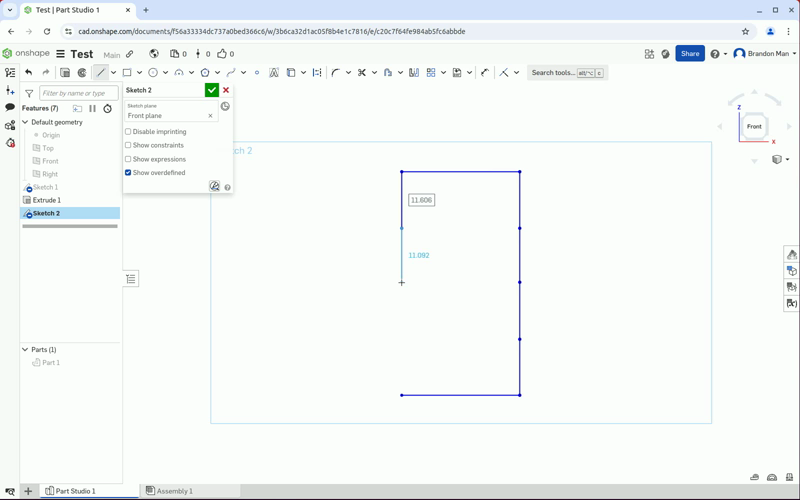
key_up(shift)
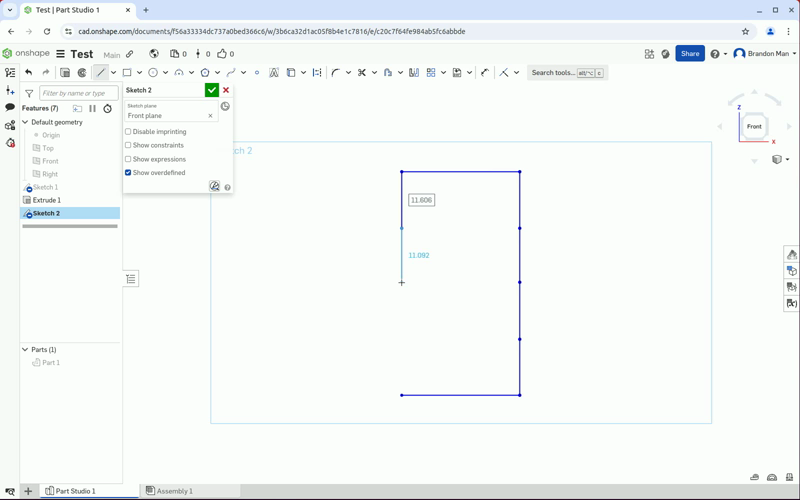
key_down(shift)
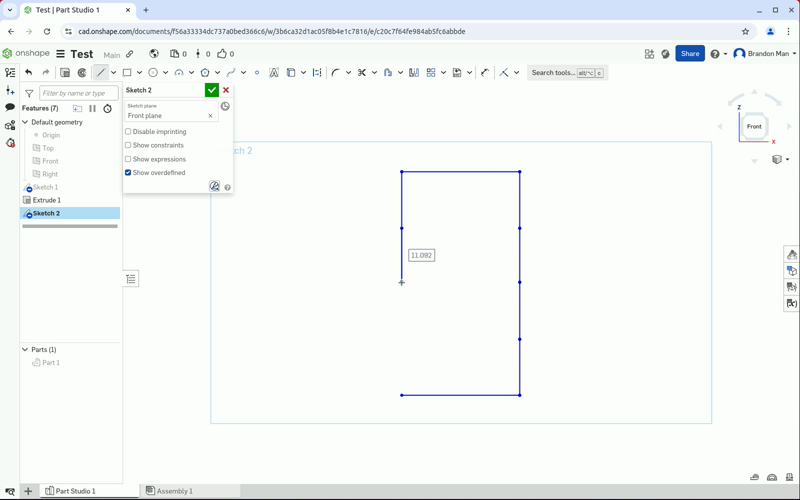
mouse_move(431, 282)
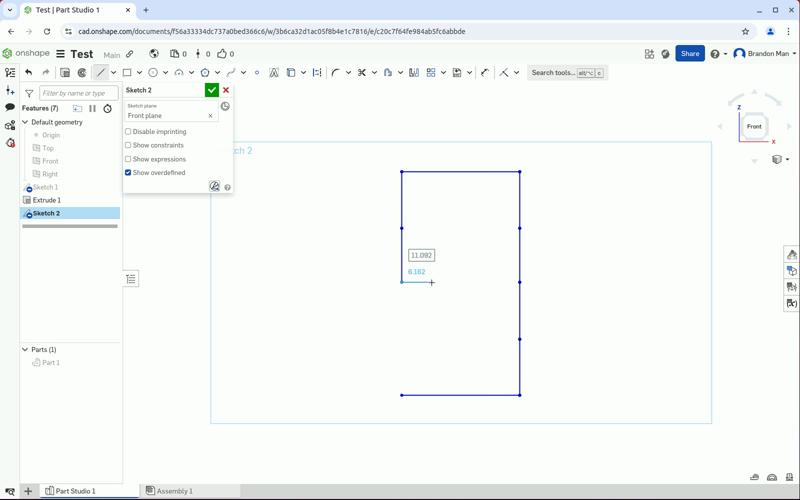
mouse_move(401, 339)
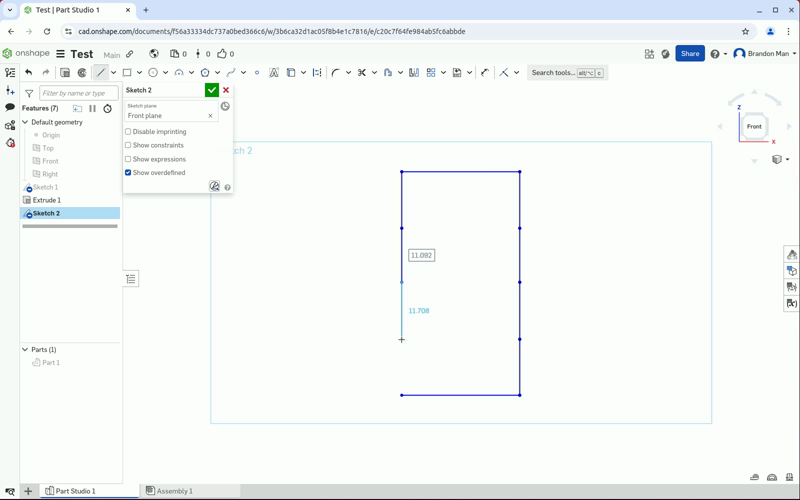
click(401, 339)
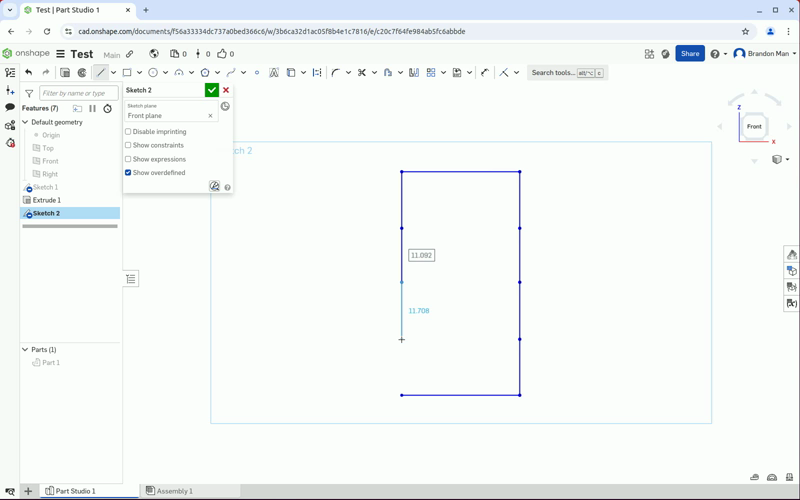
key_up(shift)
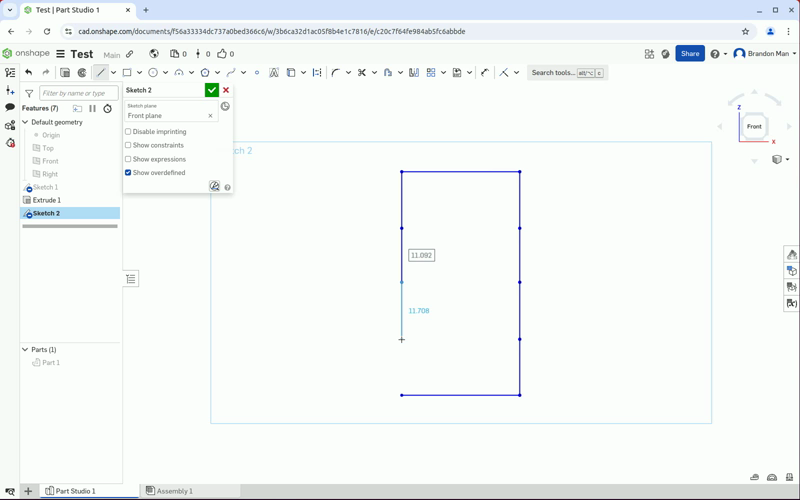
mouse_move(431, 339)
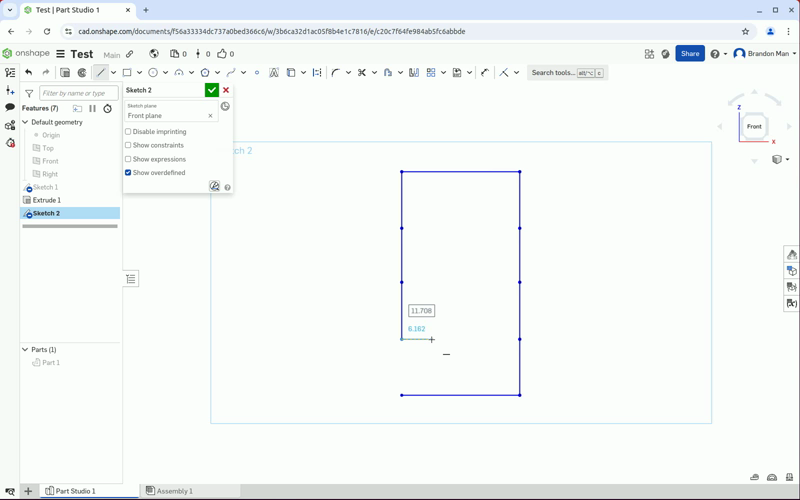
key_down(shift)
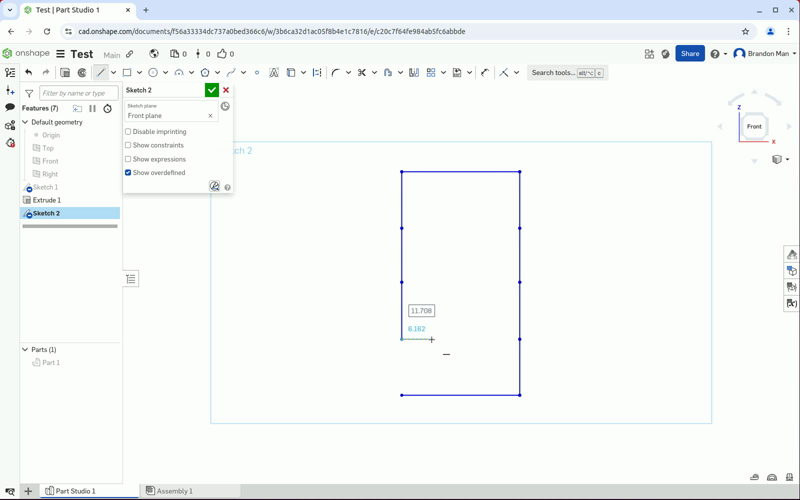
mouse_move(401, 395)
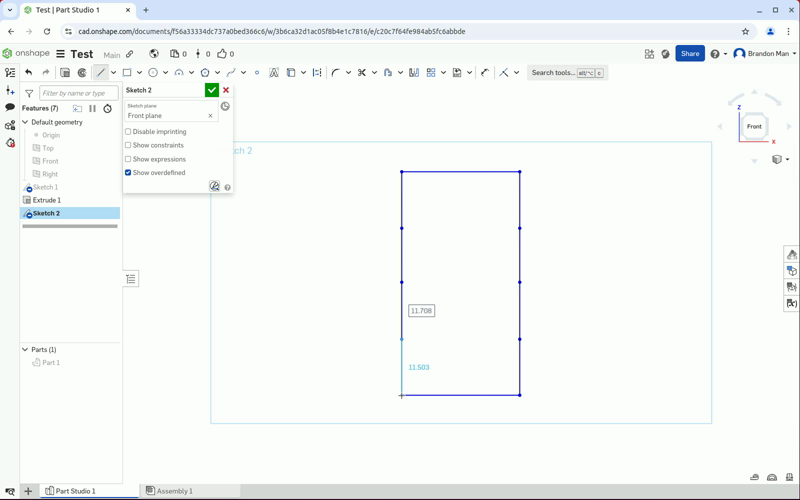
key_up(shift)
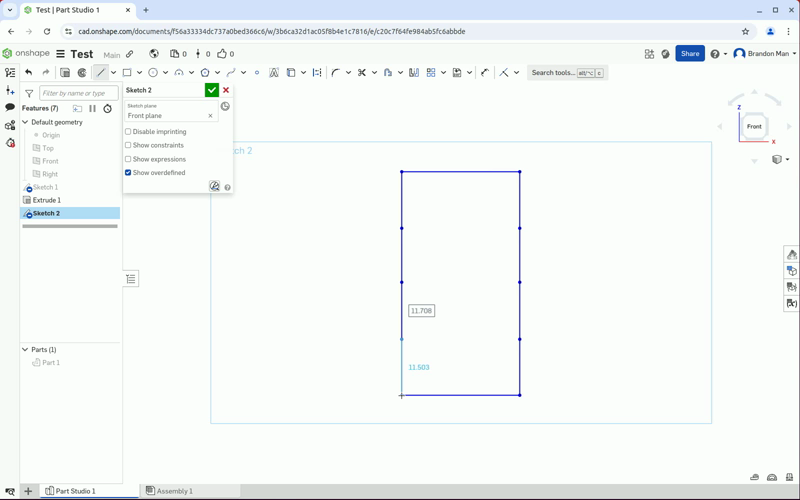
click(401, 395)
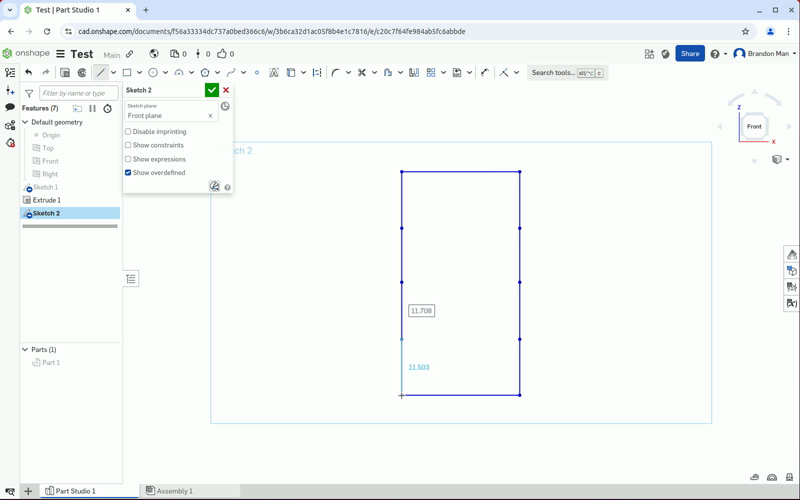
key(esc)
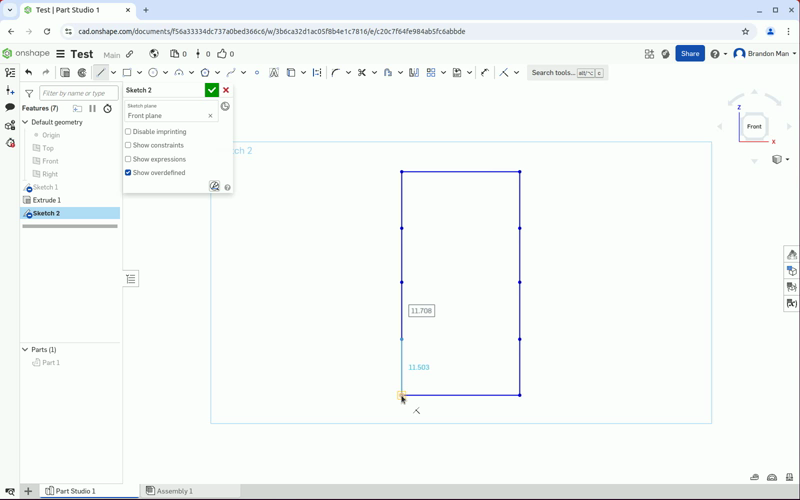
mouse_move(482, 358)
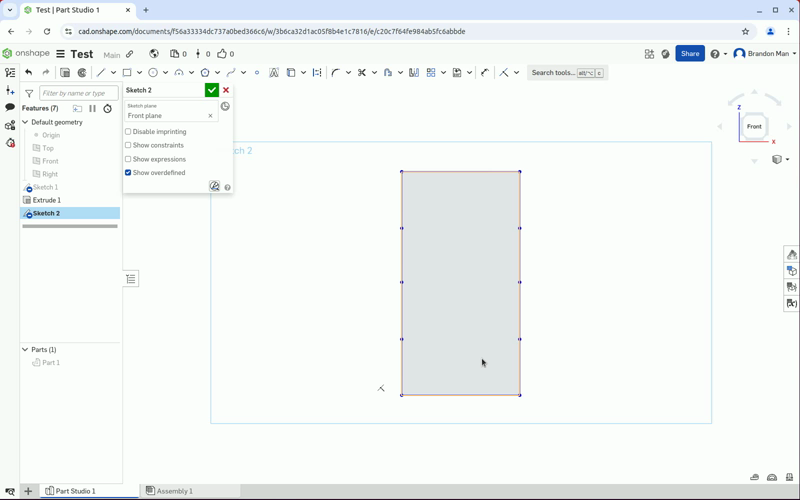
click(482, 358)
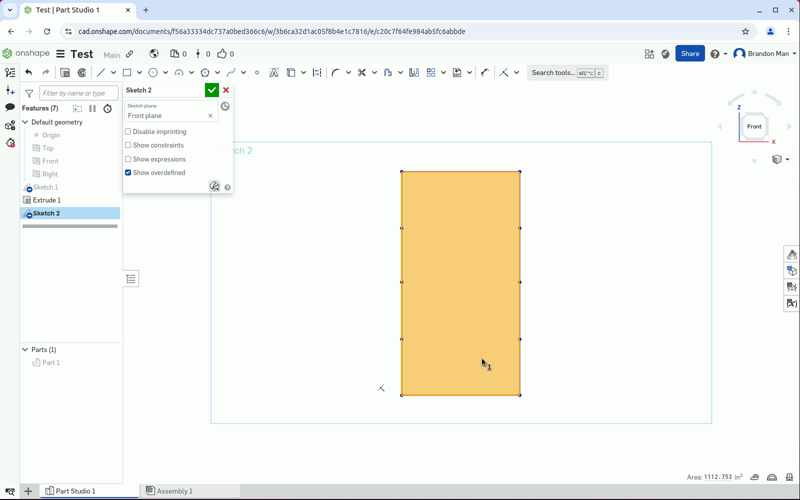
mouse_move(73, 352)
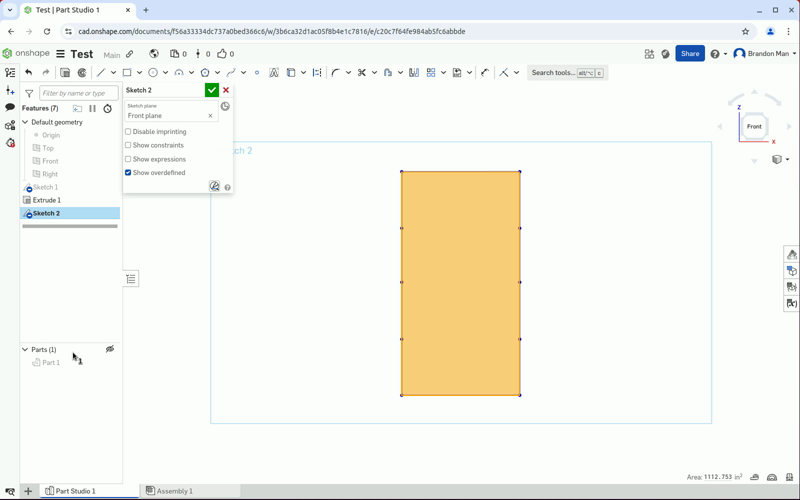
key(shift+y)
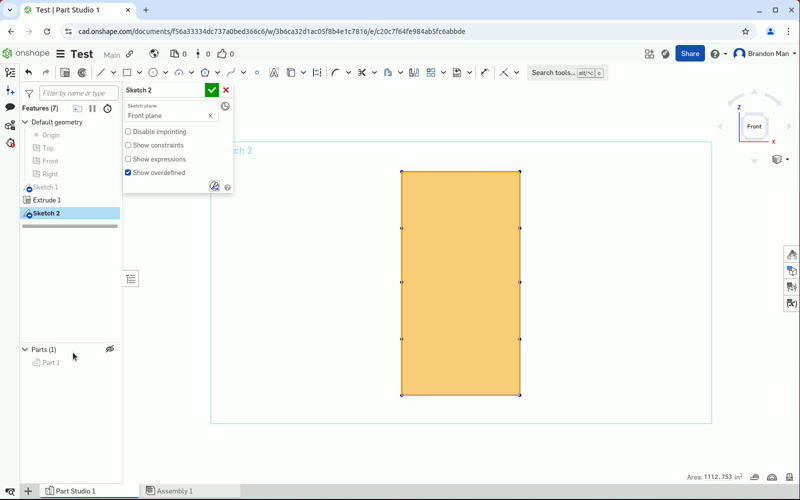
key(shift+e)
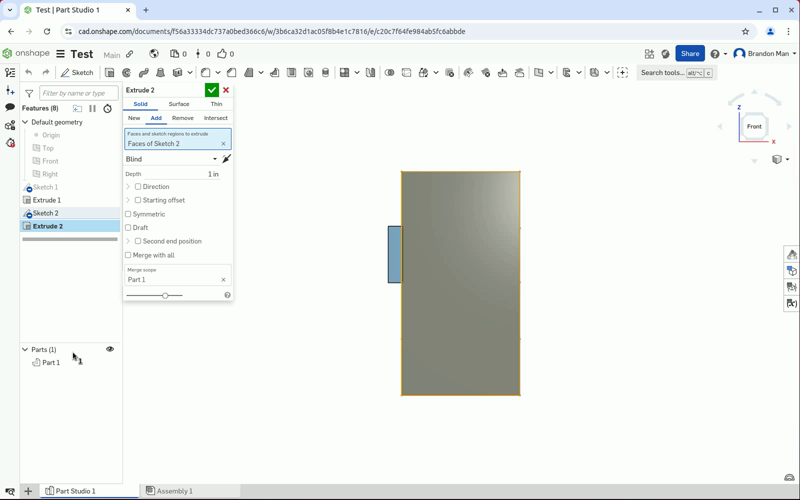
mouse_move(143, 106)
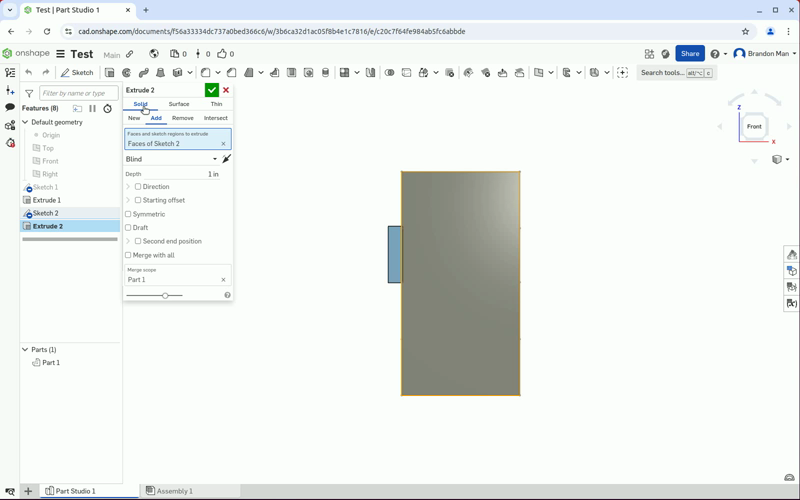
click(143, 106)
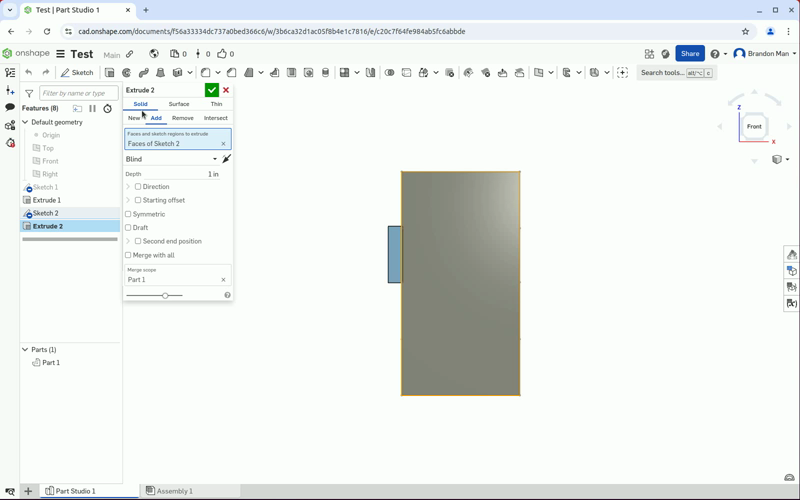
mouse_move(137, 120)
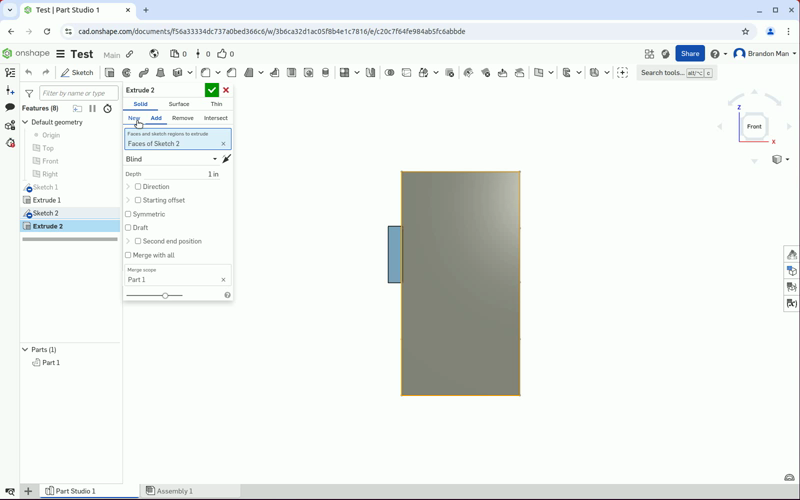
click(137, 120)
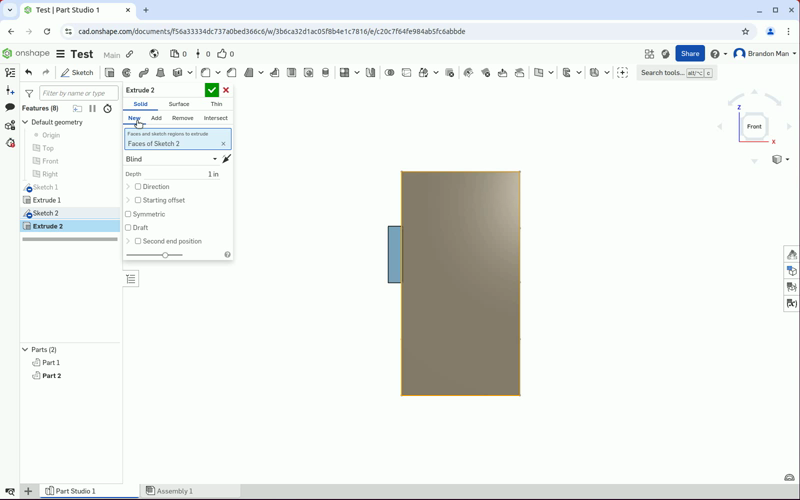
key(tab, 4)
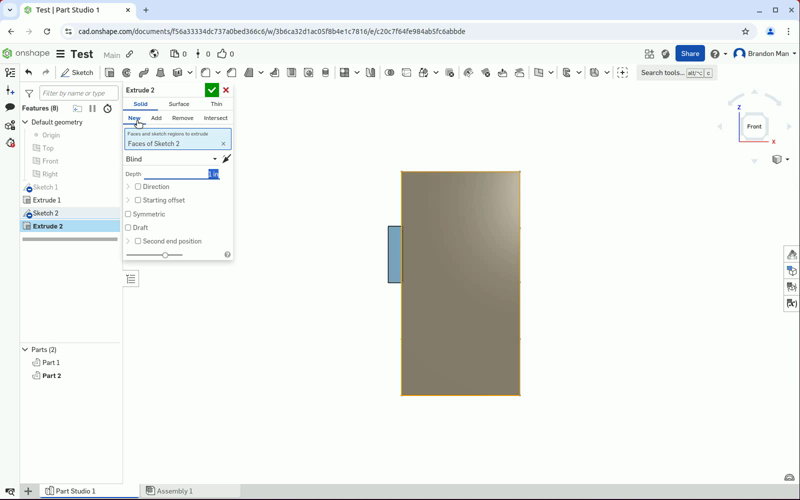
text(2.889)
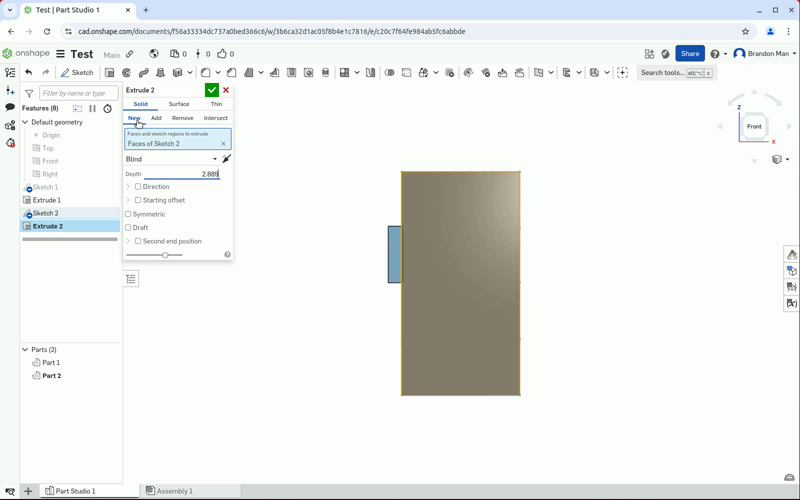
key(enter)
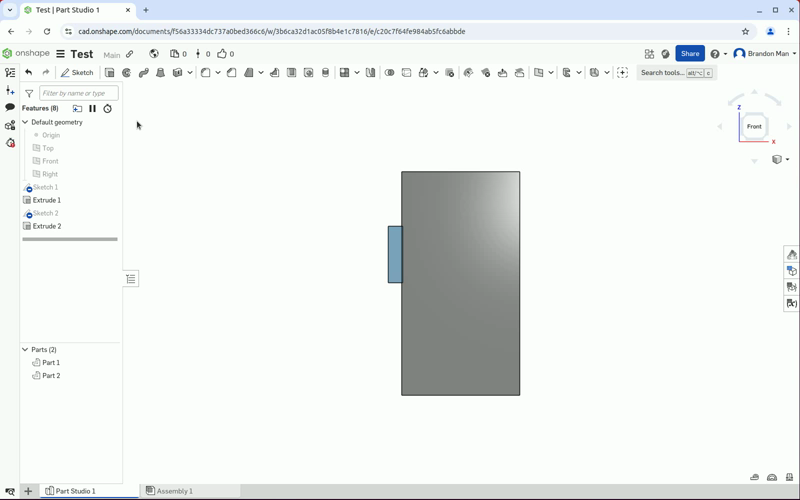
key(shift+h)
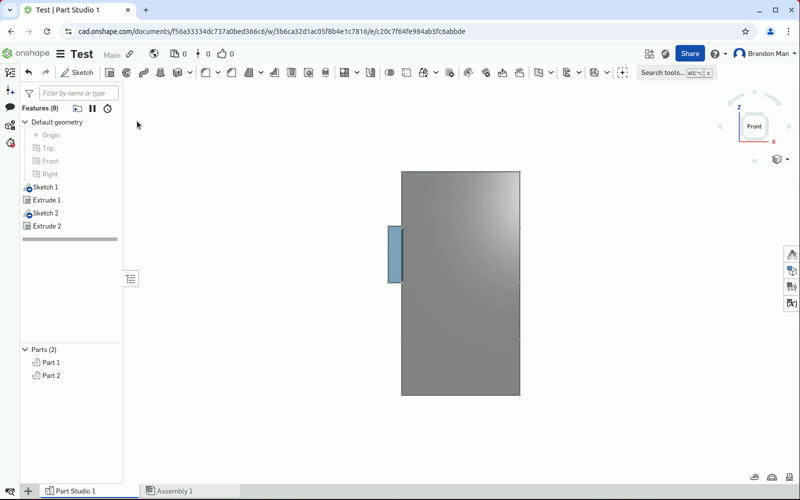
key(shift+h)
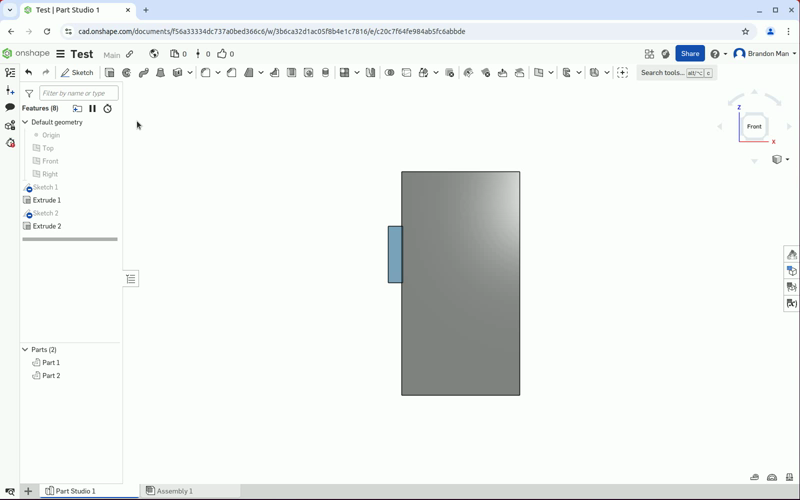
mouse_move(73, 189)
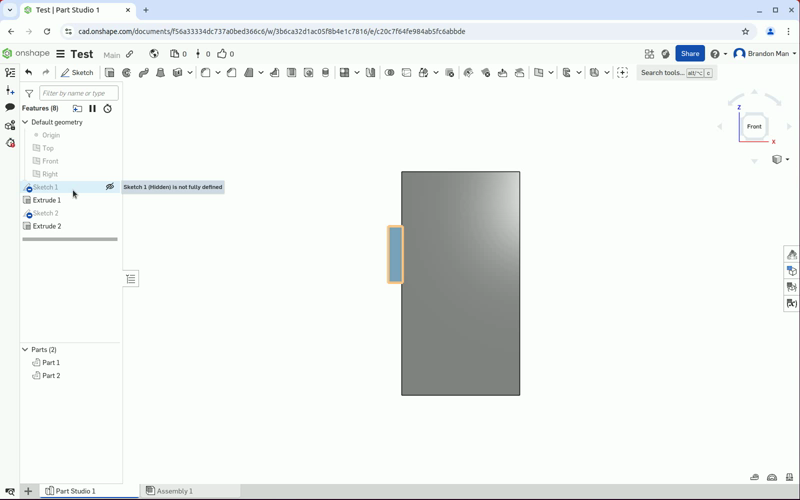
click(73, 189)
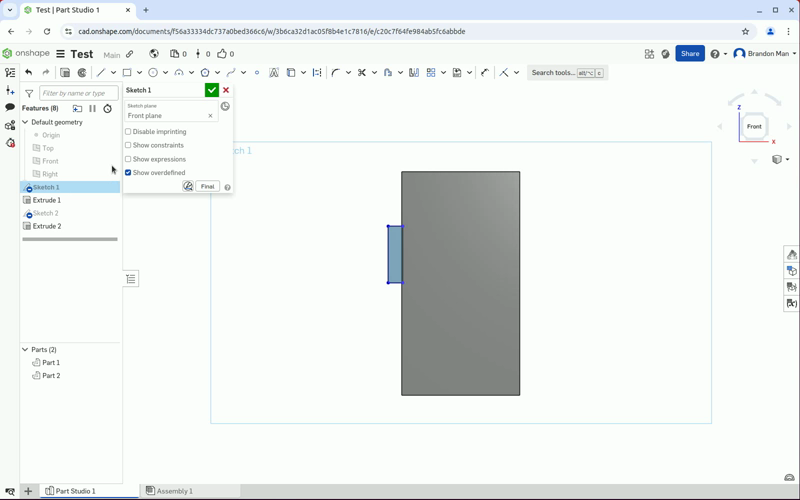
mouse_move(229, 92)
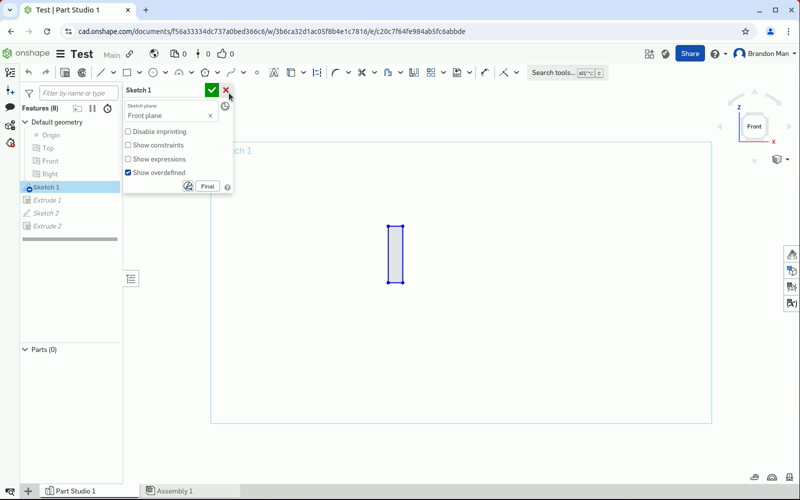
click(229, 92)
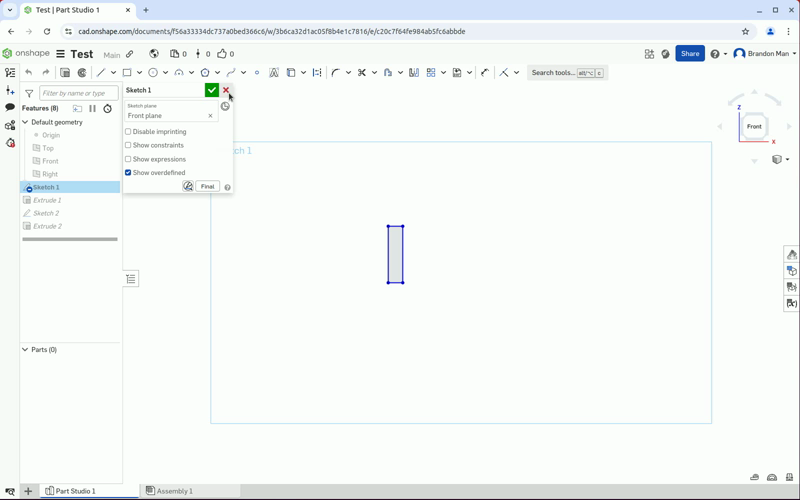
key(shift+s)
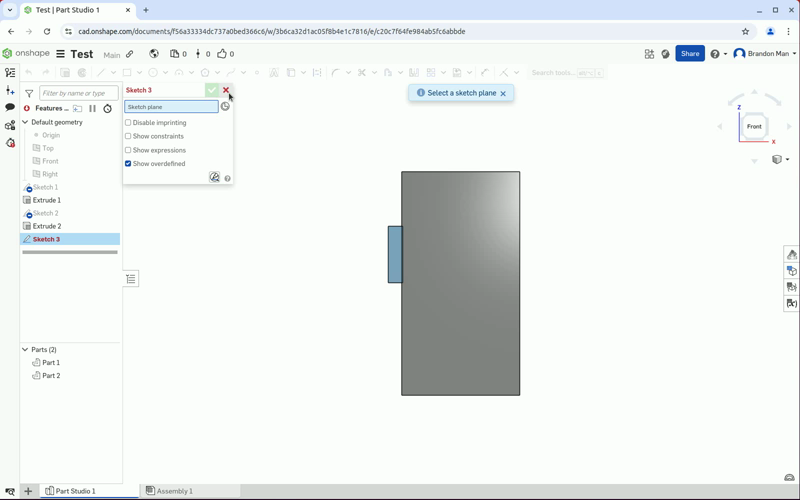
mouse_move(73, 163)
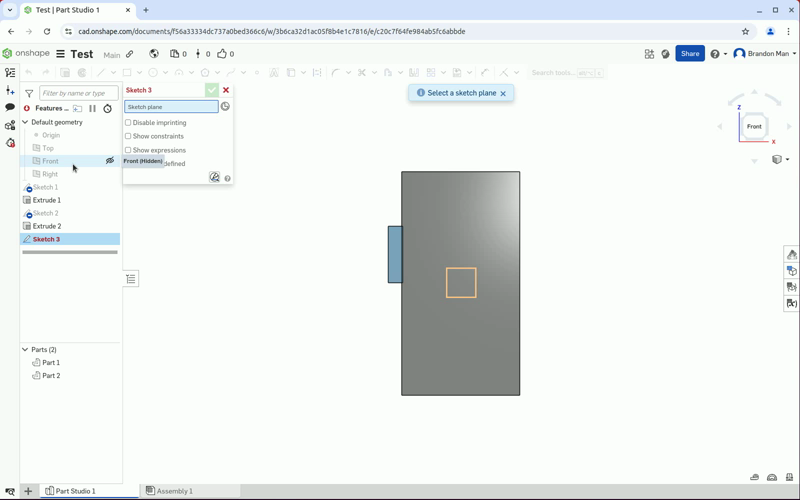
click(73, 163)
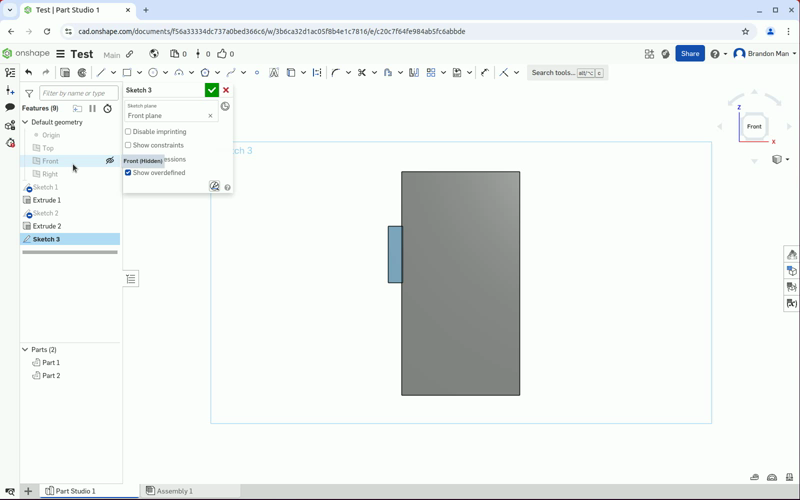
mouse_move(73, 352)
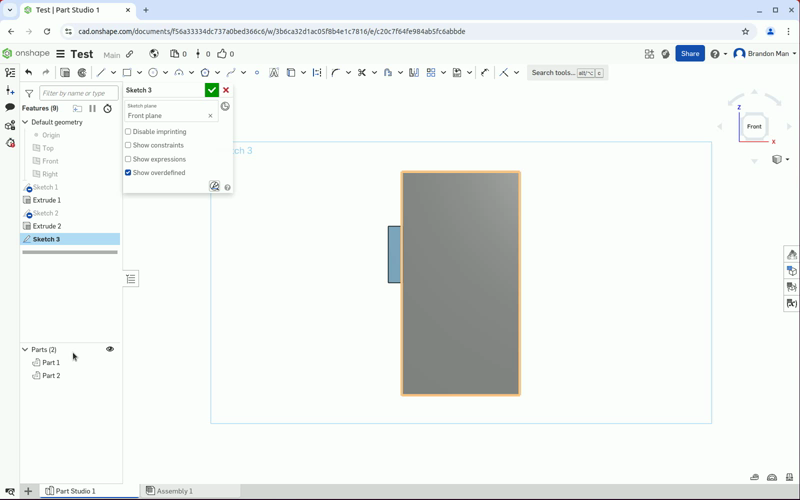
key(y)
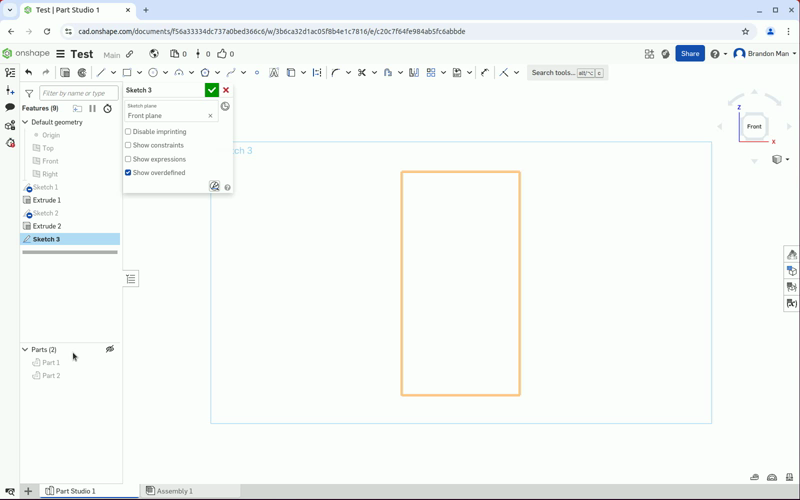
key(l)
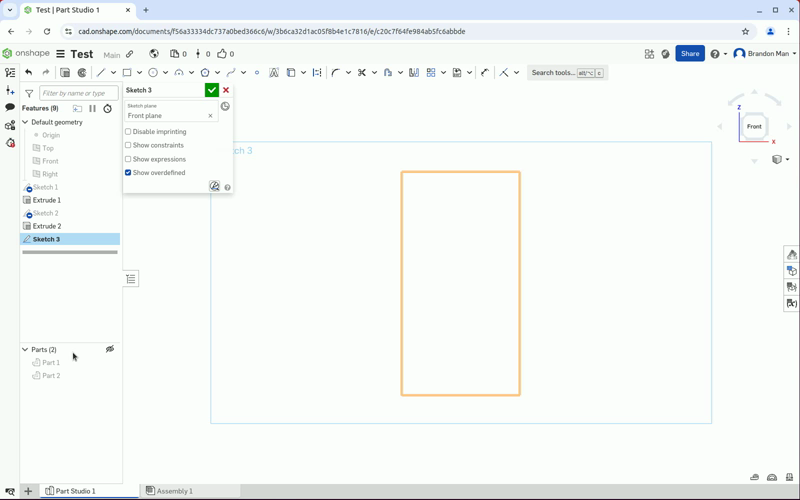
key_down(shift)
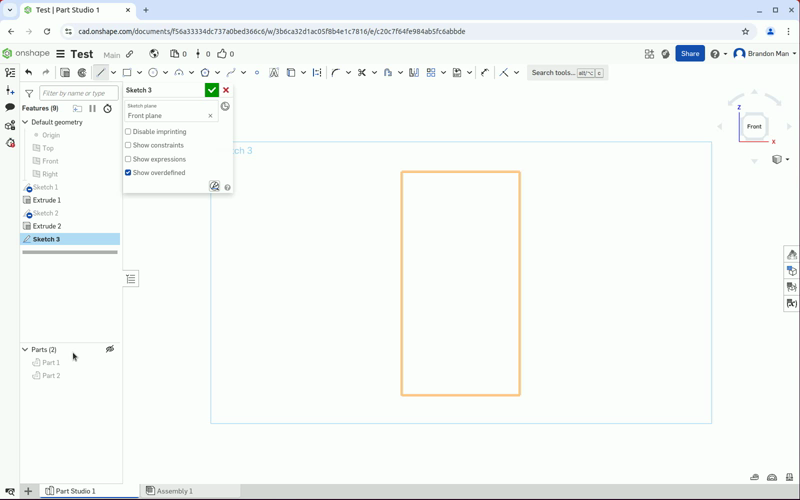
mouse_move(519, 282)
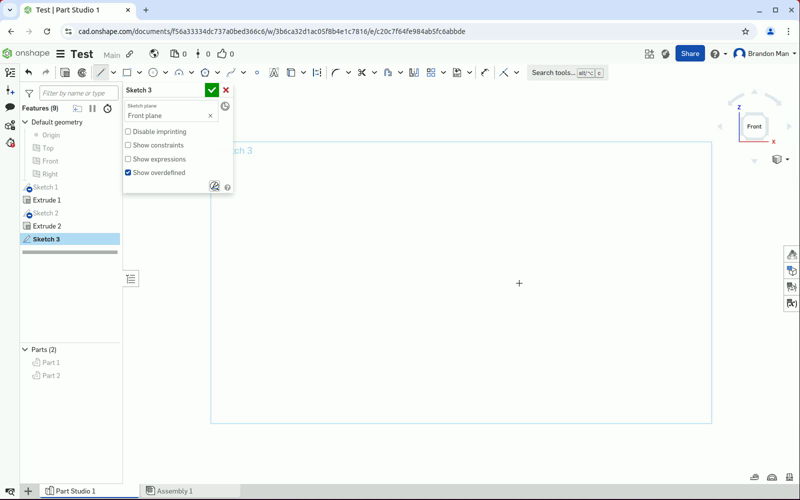
click(519, 282)
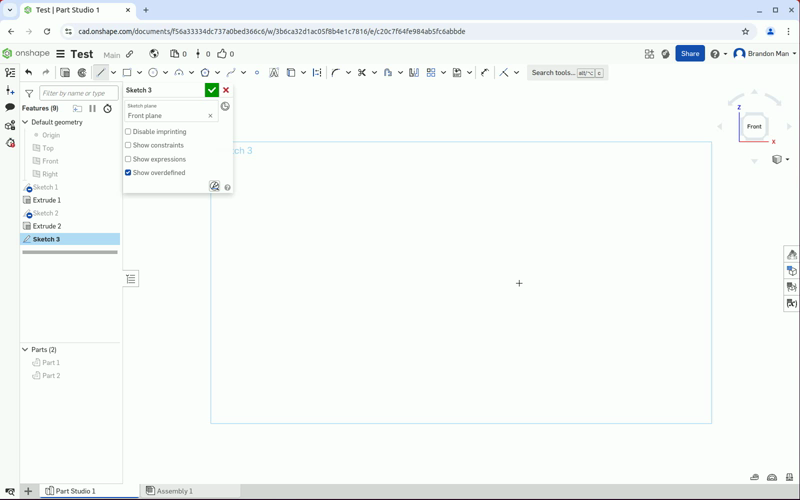
key_up(shift)
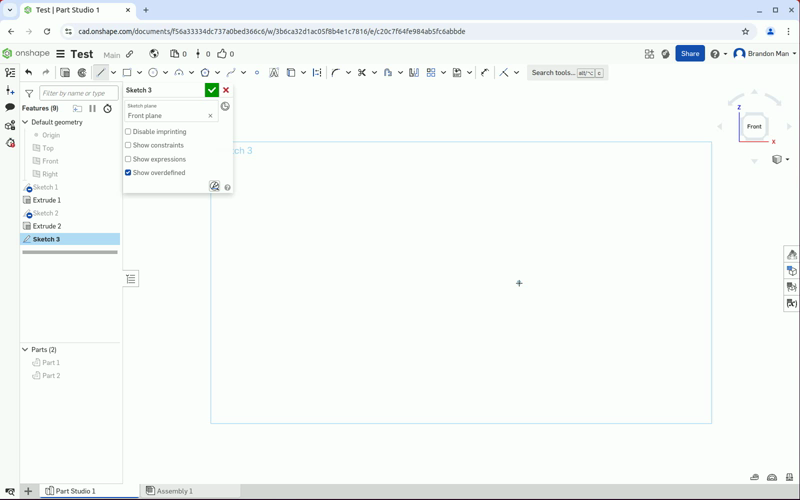
key_down(shift)
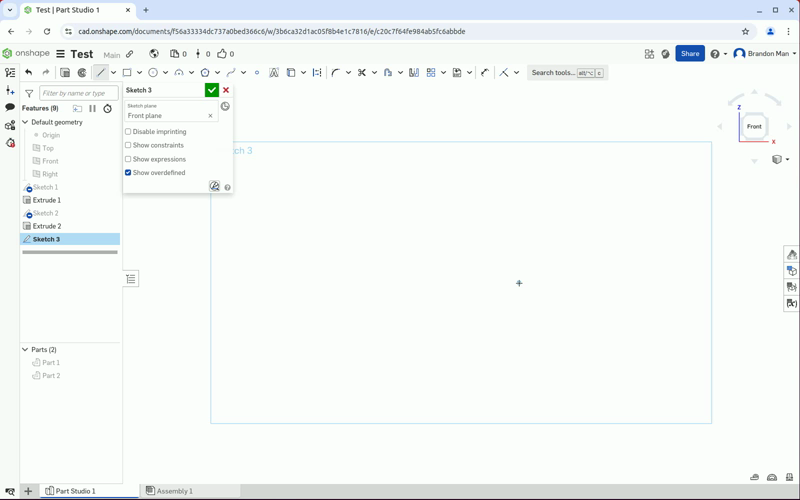
mouse_move(549, 282)
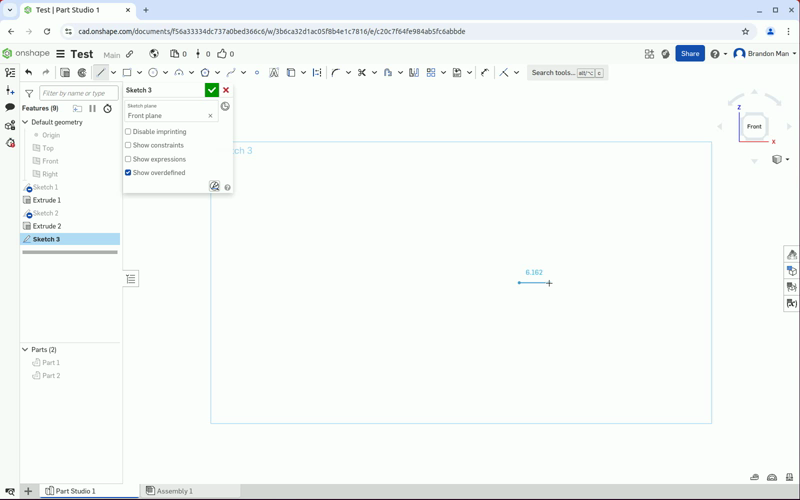
mouse_move(533, 282)
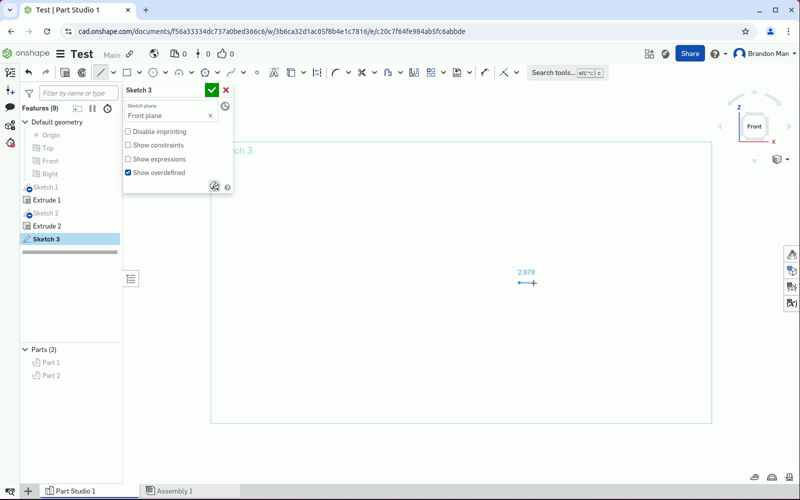
click(533, 282)
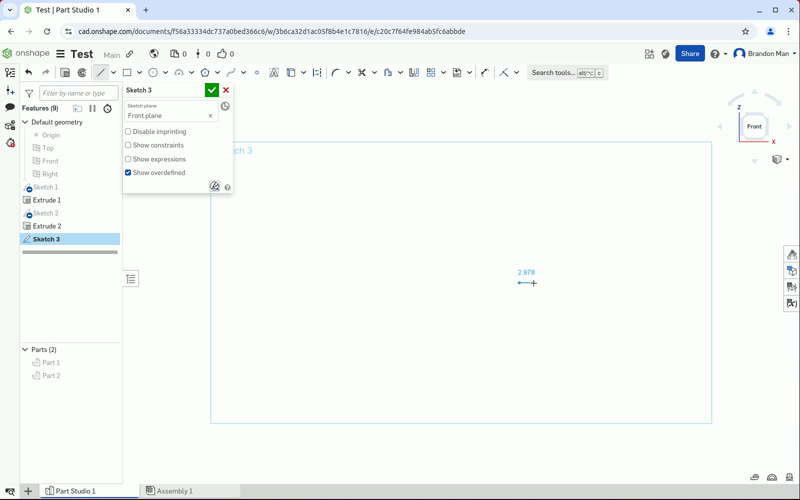
key_up(shift)
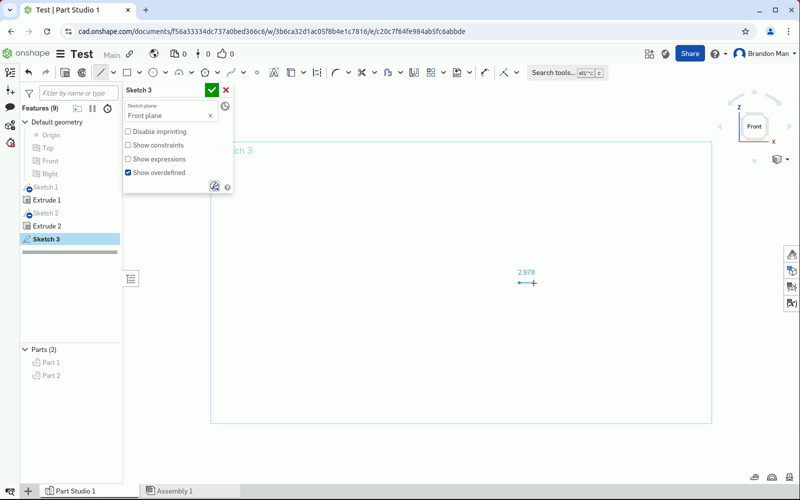
key_down(shift)
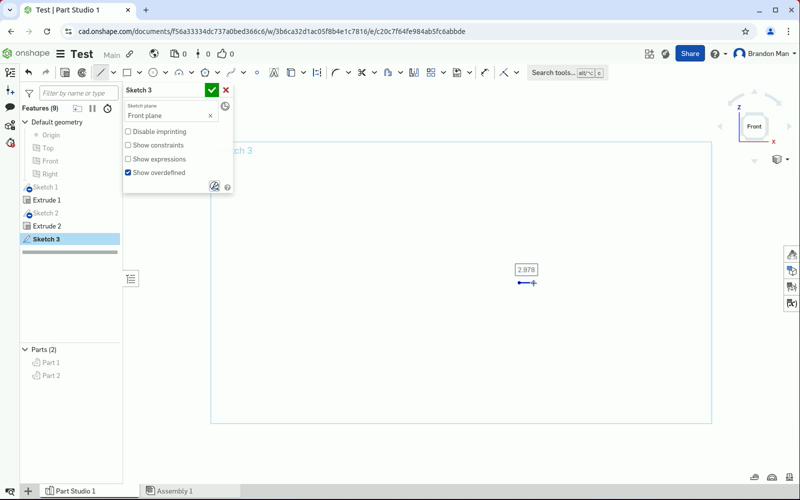
mouse_move(563, 282)
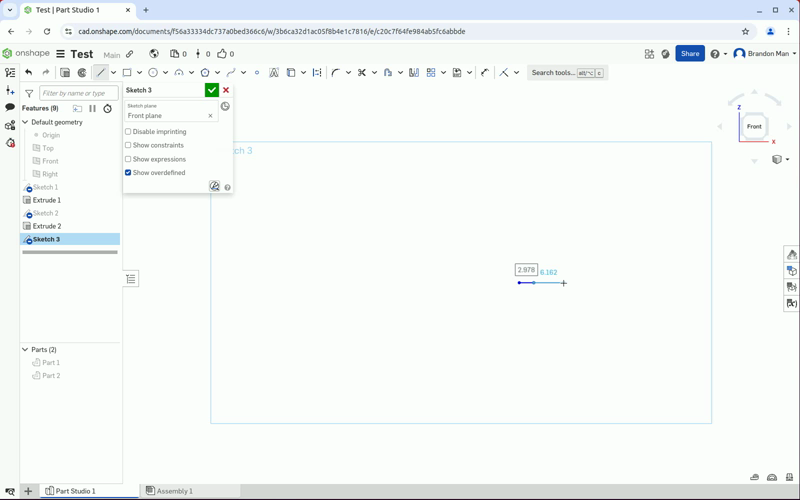
mouse_move(533, 226)
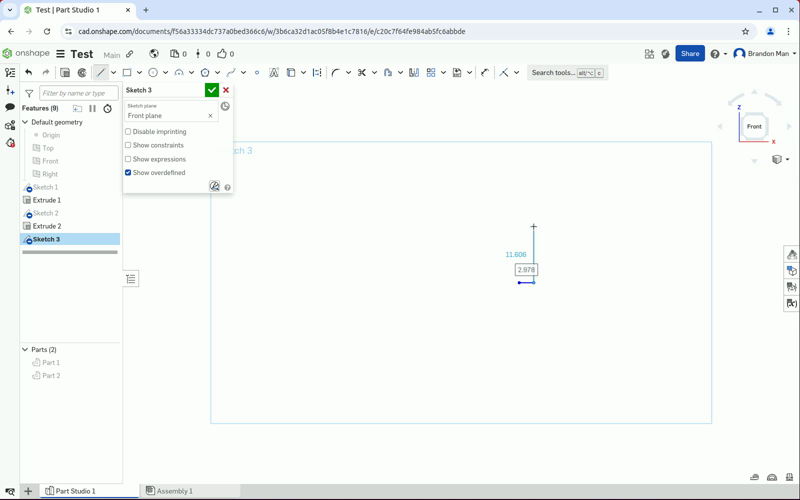
click(533, 226)
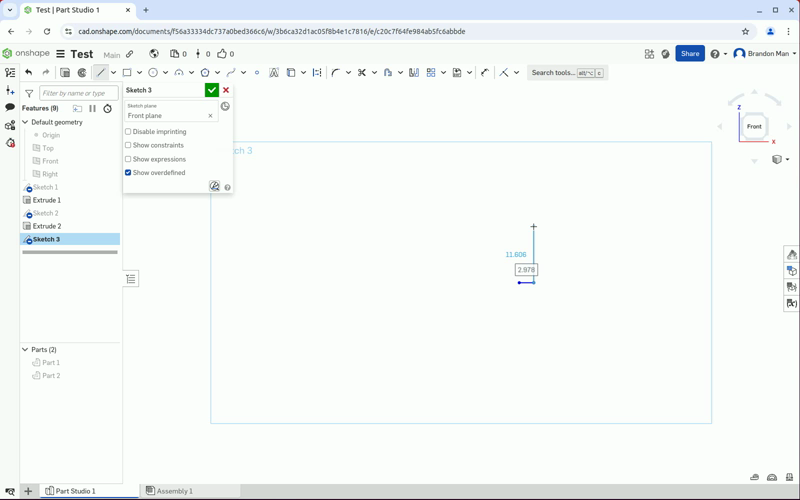
key_up(shift)
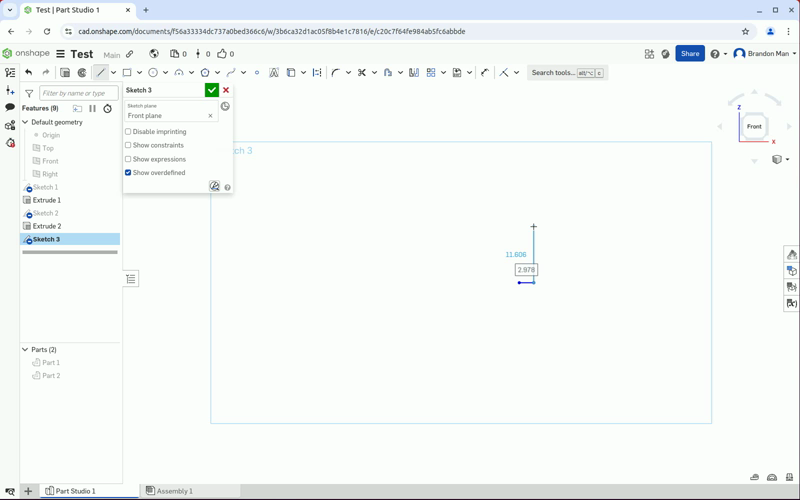
key_down(shift)
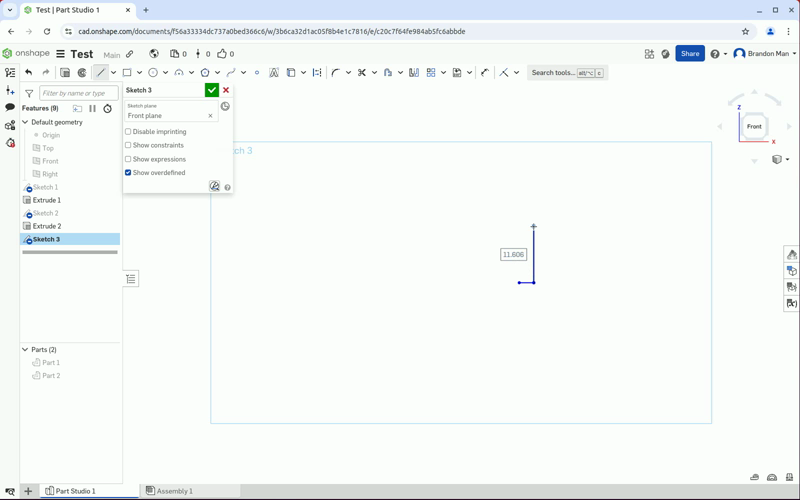
mouse_move(563, 226)
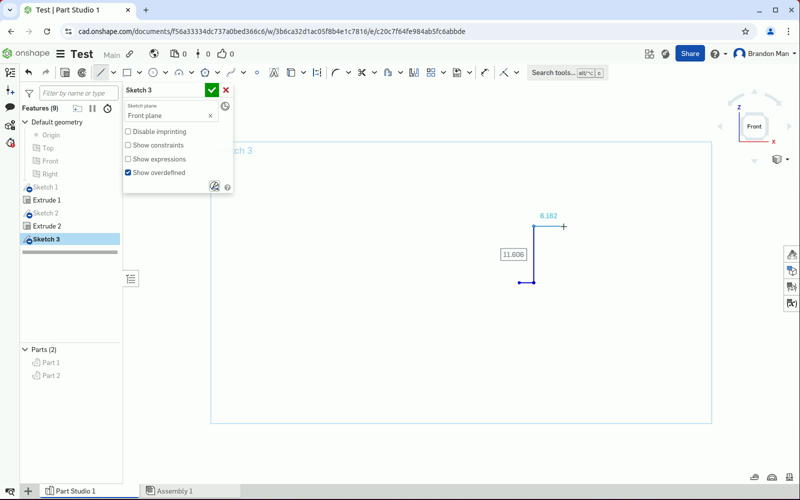
mouse_move(519, 226)
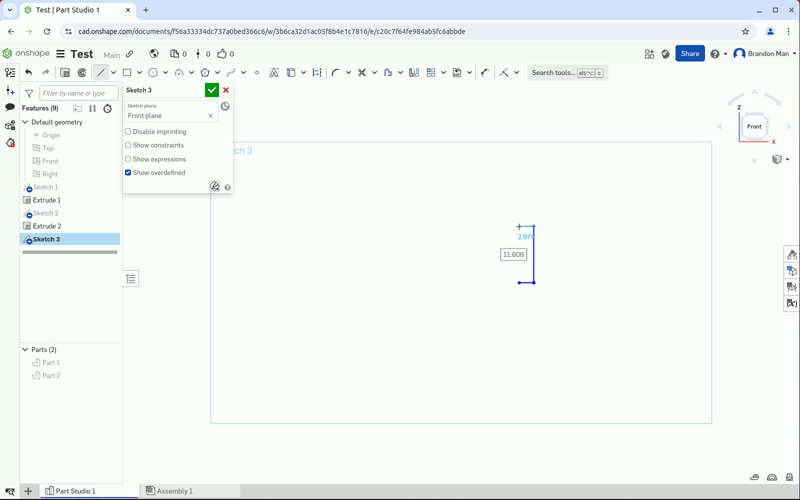
click(519, 226)
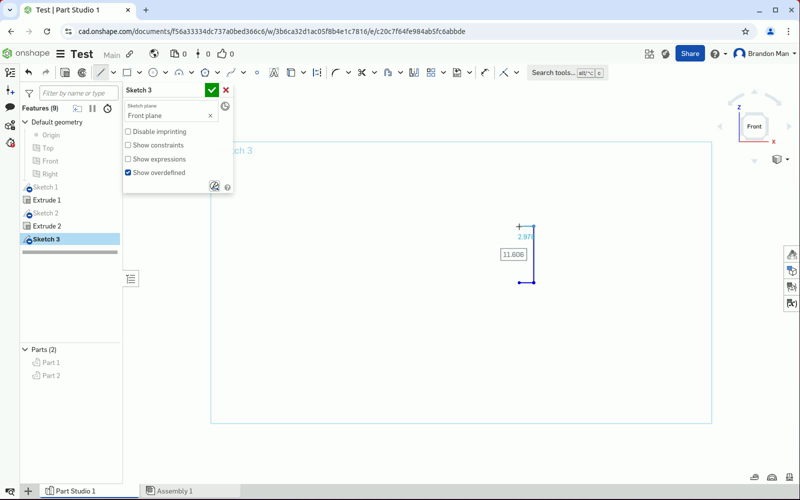
key_up(shift)
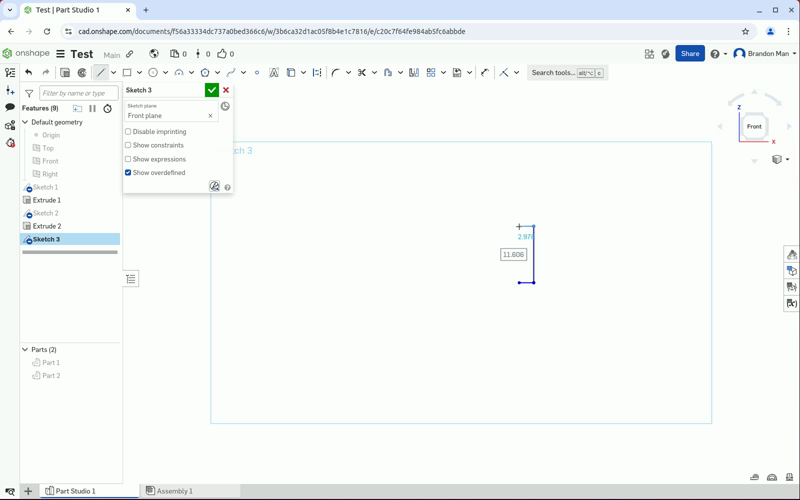
mouse_move(549, 226)
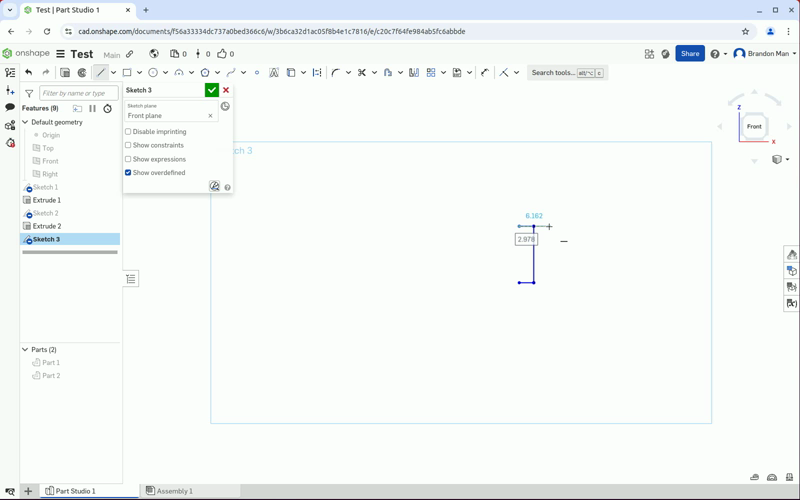
key_down(shift)
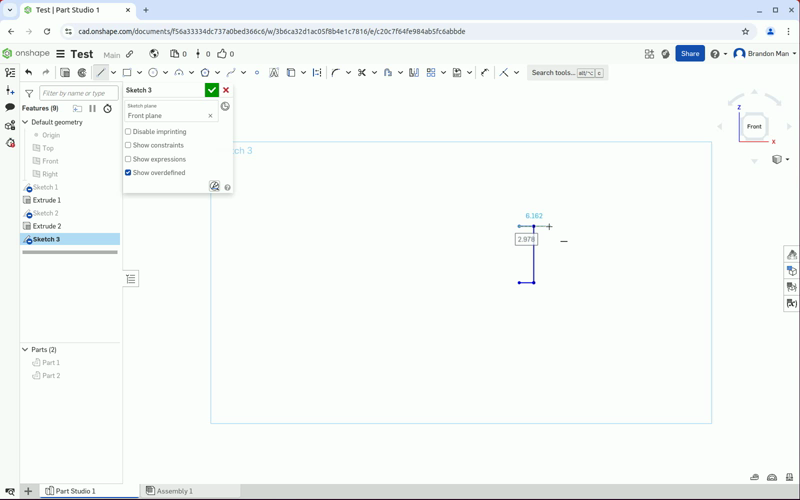
mouse_move(519, 282)
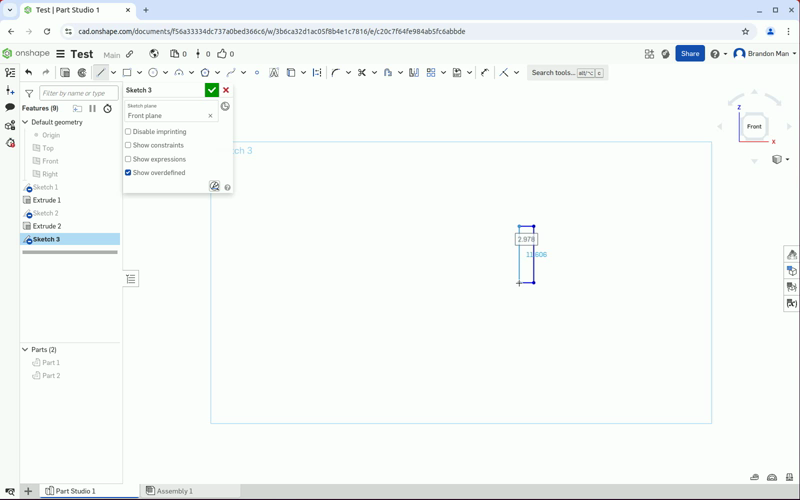
key_up(shift)
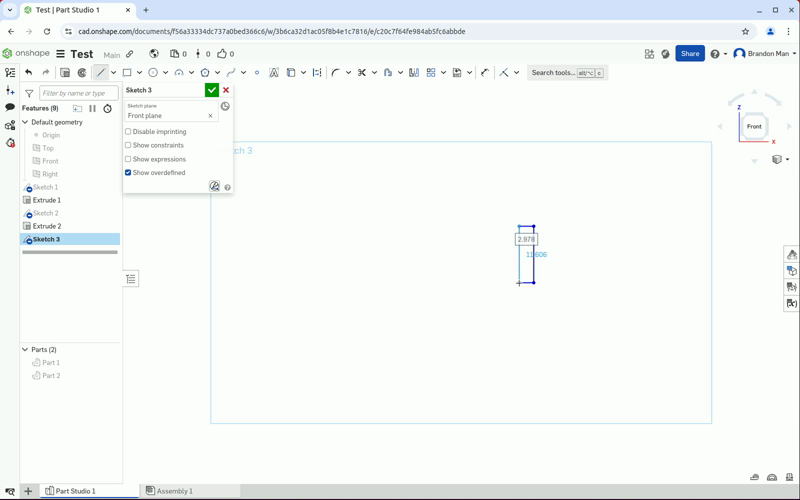
click(519, 282)
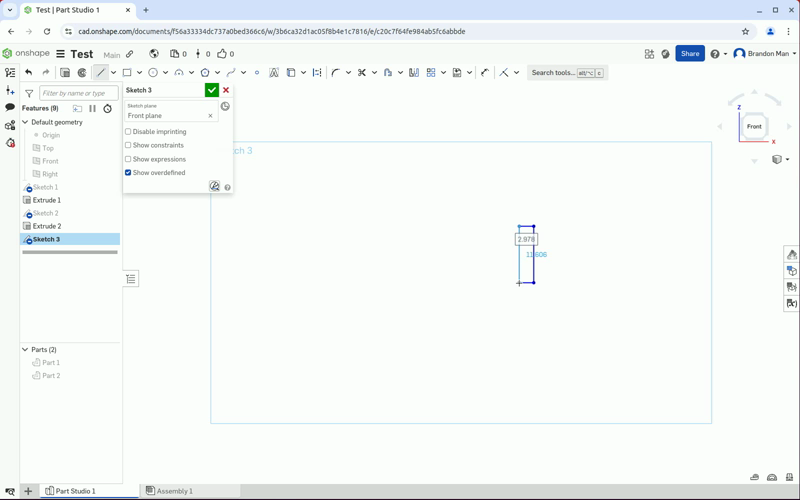
key(esc)
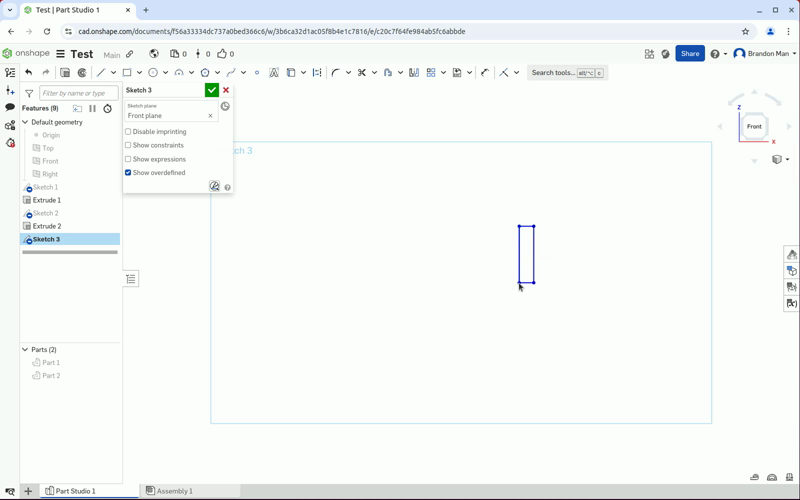
mouse_move(527, 250)
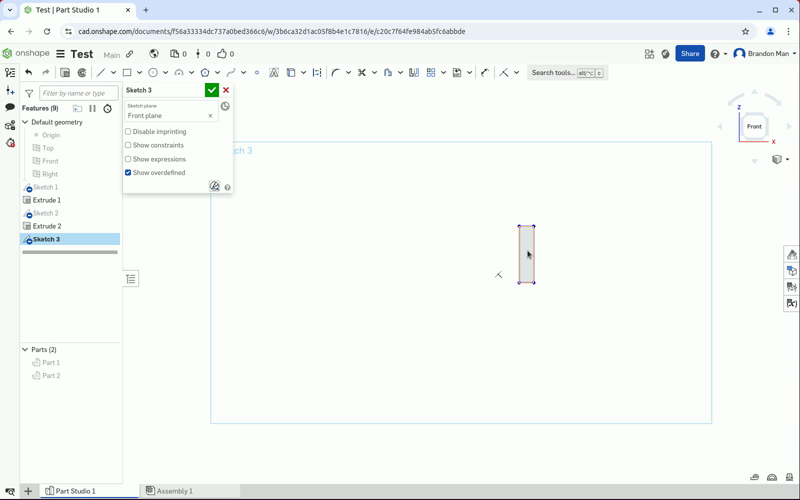
scroll(6)
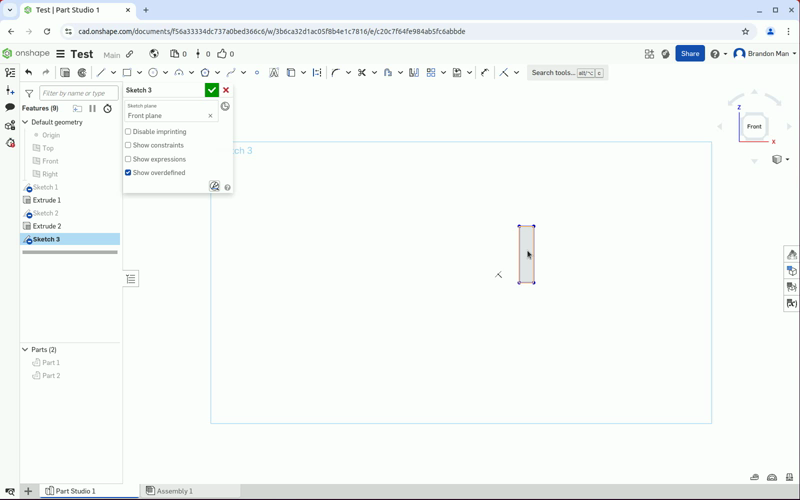
scroll(6)
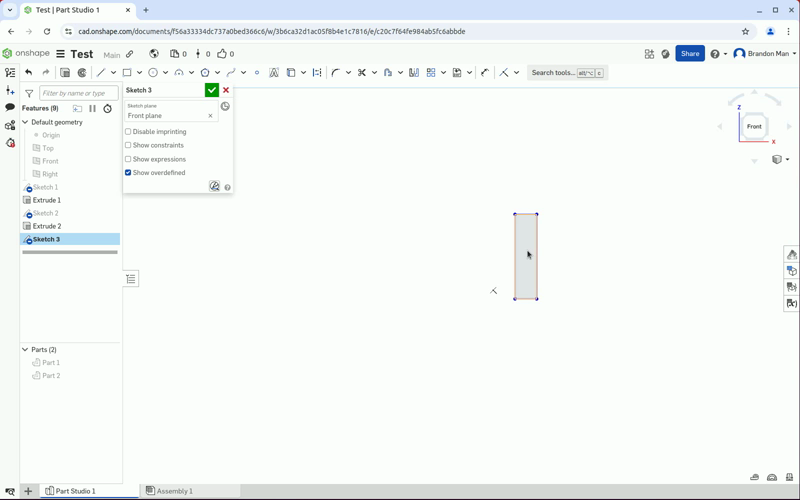
scroll(6)
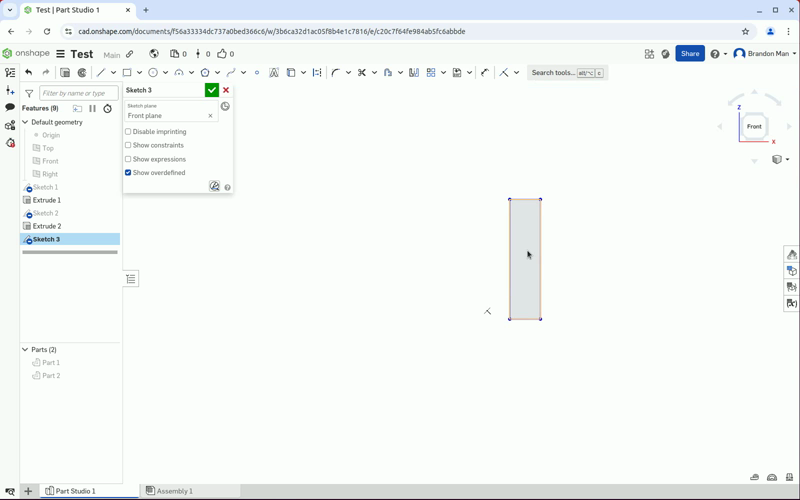
scroll(6)
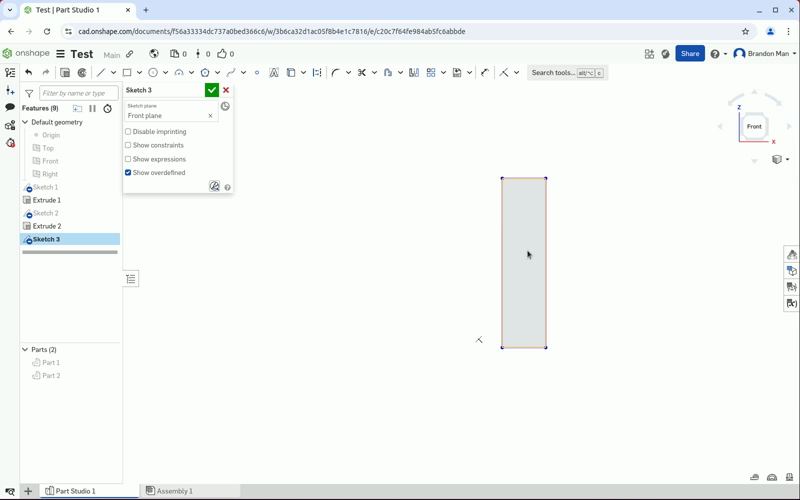
scroll(6)
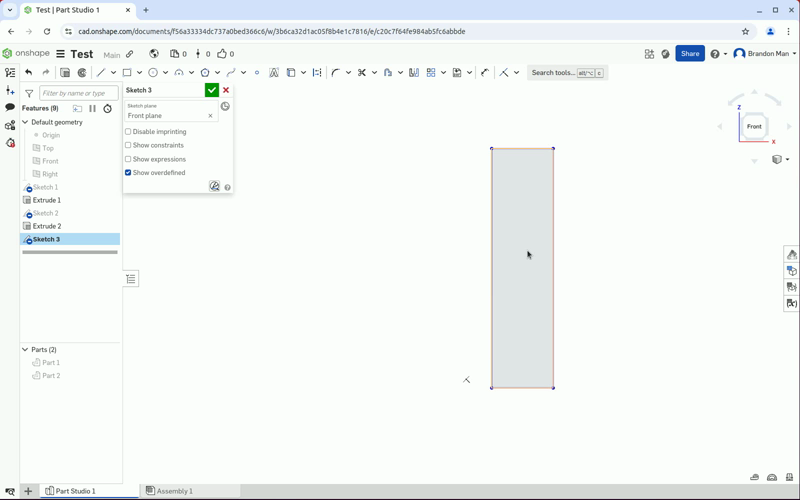
scroll(6)
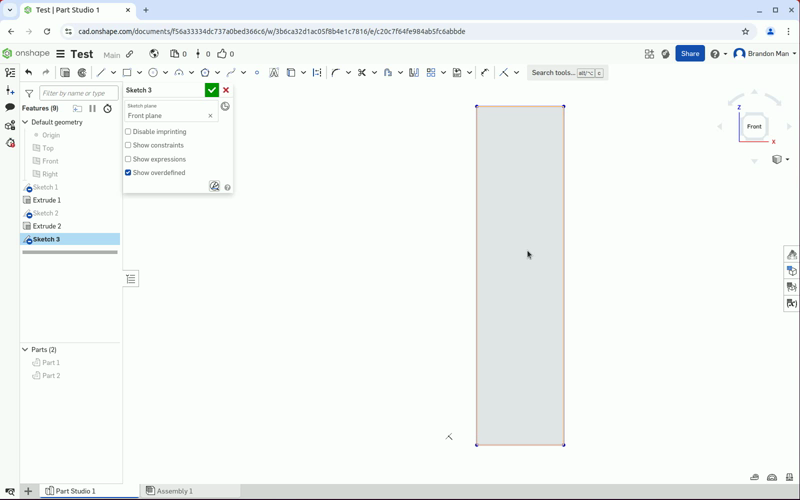
scroll(6)
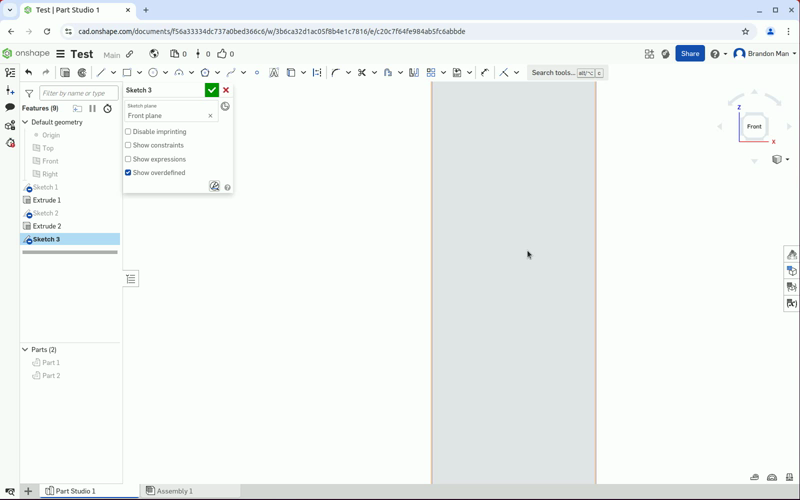
click(527, 250)
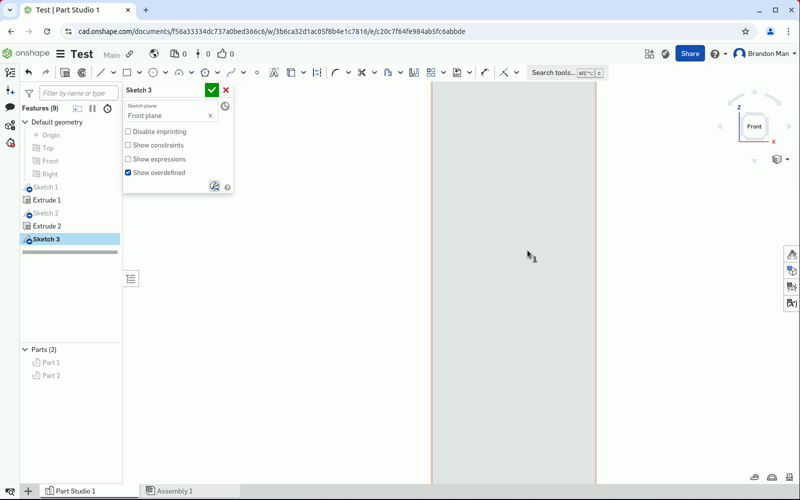
scroll(-6)
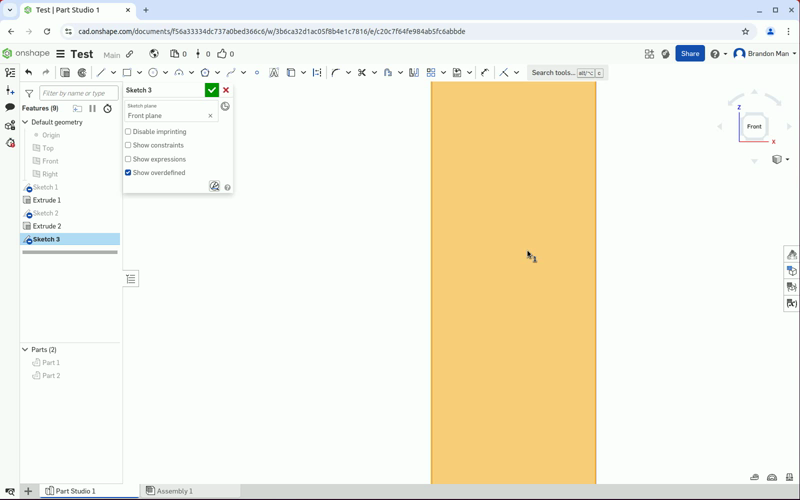
scroll(-6)
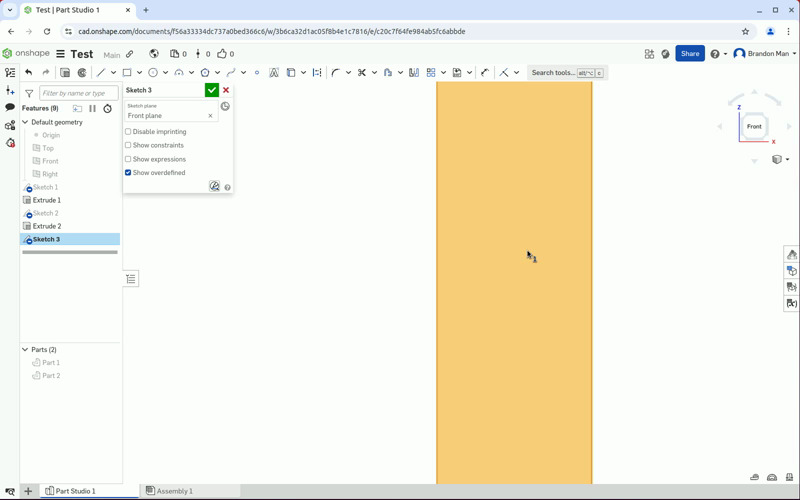
scroll(-6)
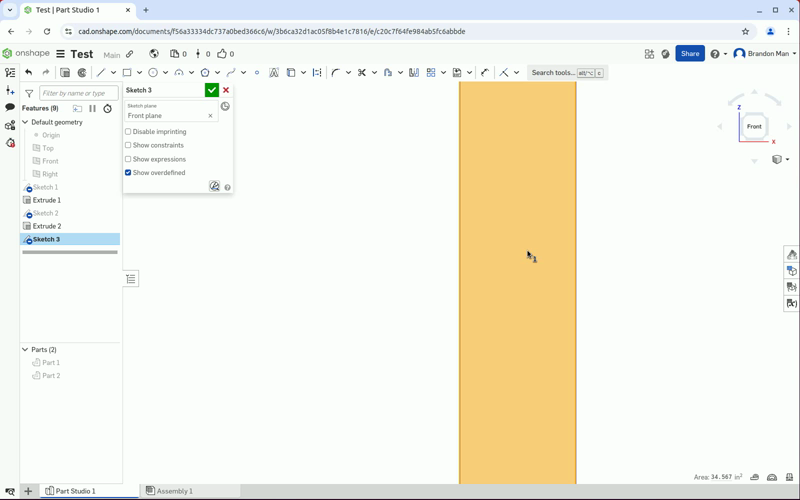
scroll(-6)
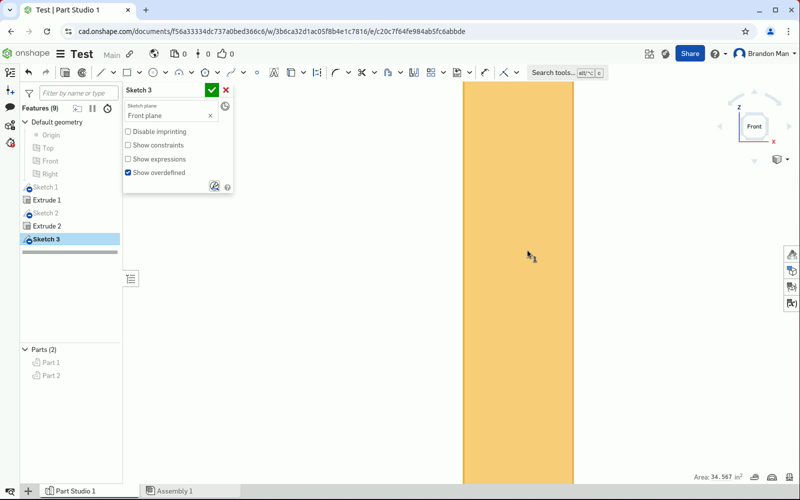
scroll(-6)
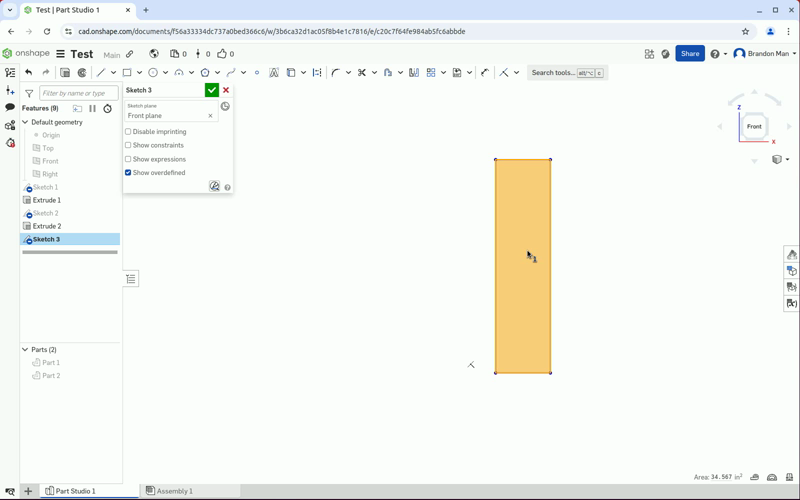
scroll(-6)
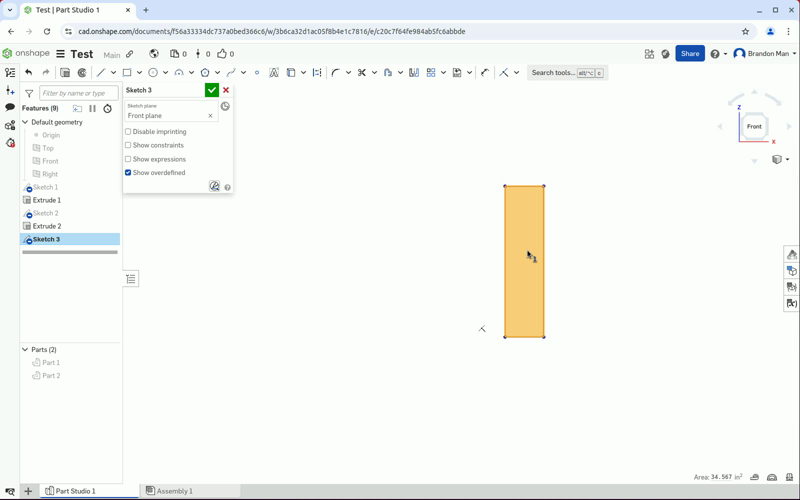
scroll(-6)
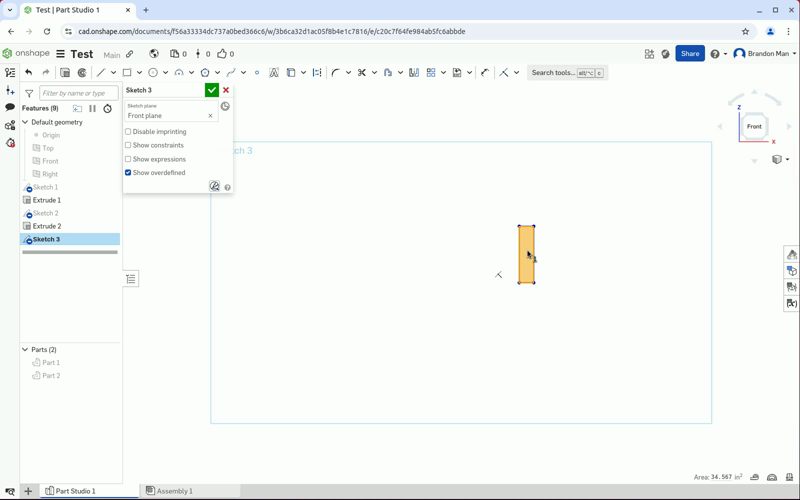
mouse_move(73, 352)
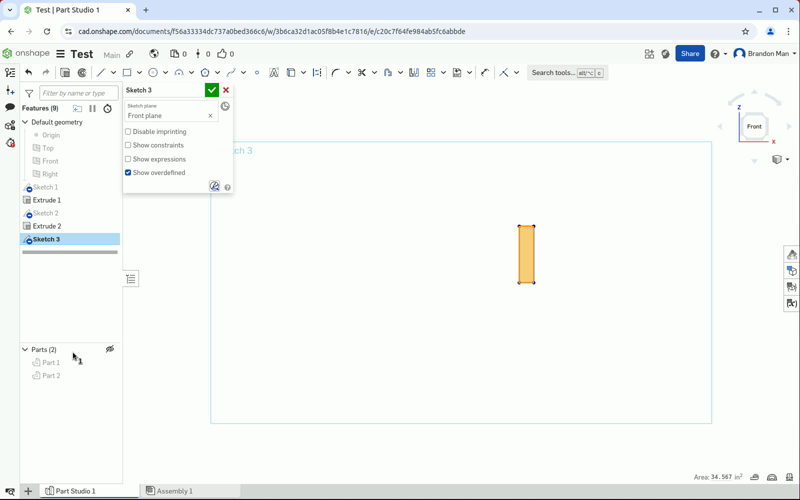
key(shift+y)
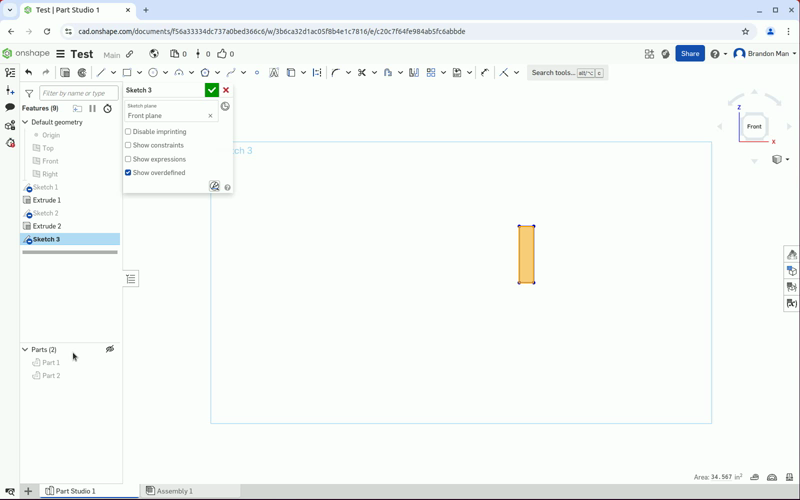
key(shift+e)
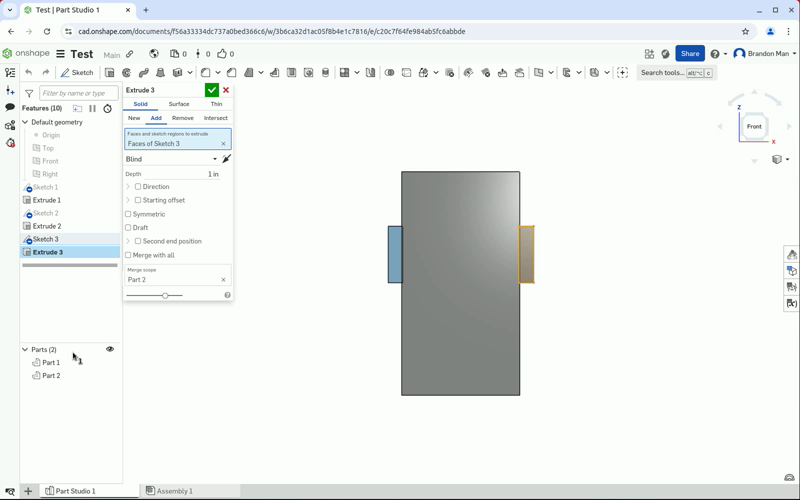
mouse_move(143, 106)
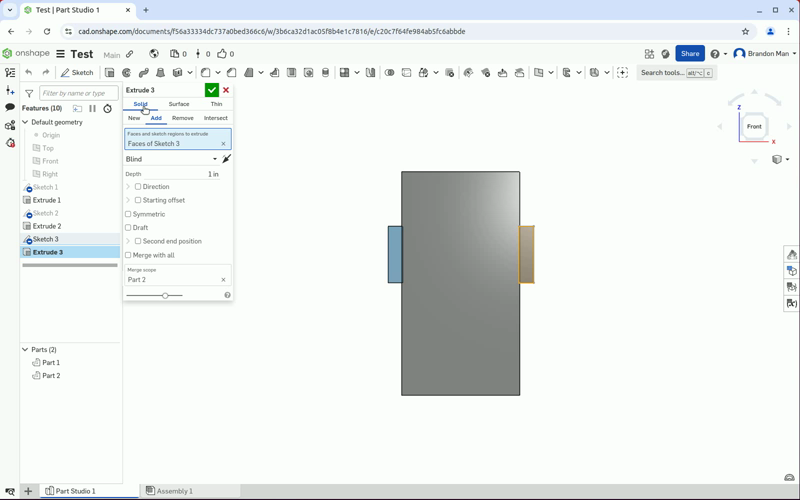
click(143, 106)
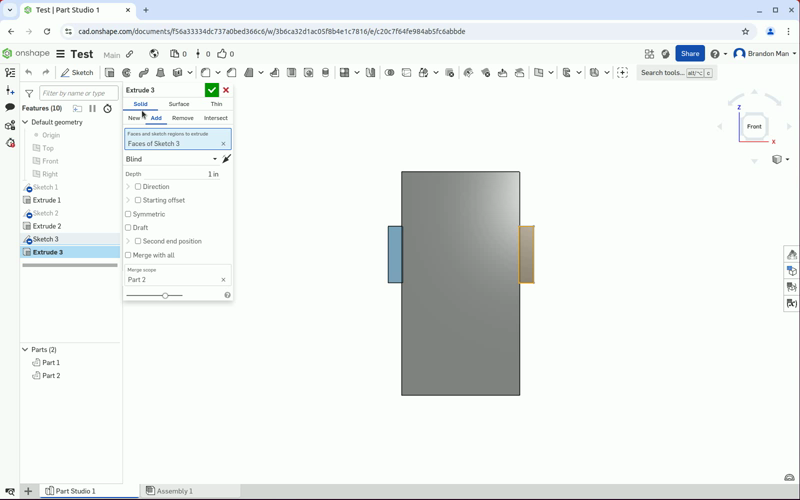
mouse_move(137, 120)
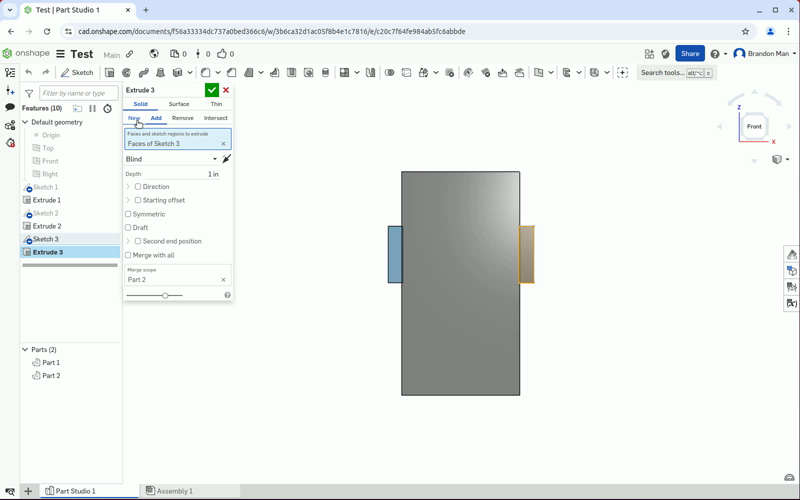
click(137, 120)
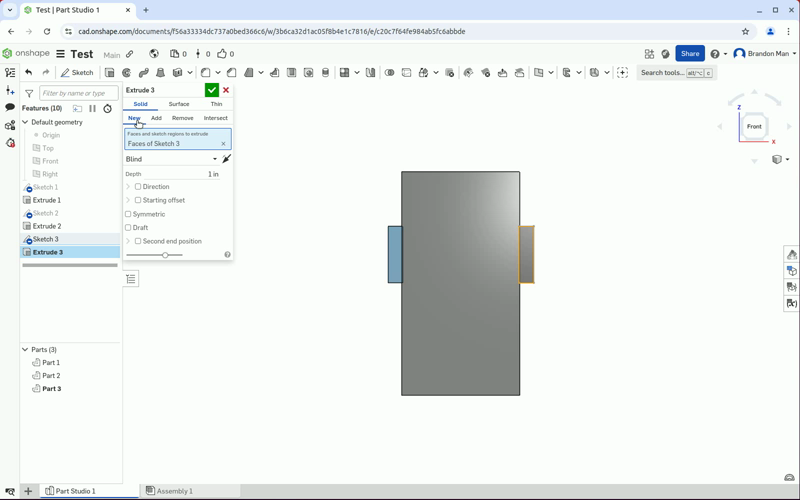
key(tab, 4)
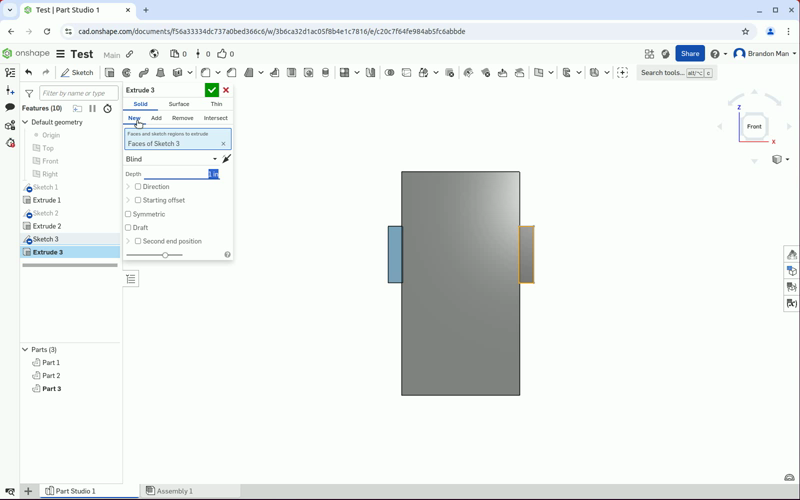
text(2.889)
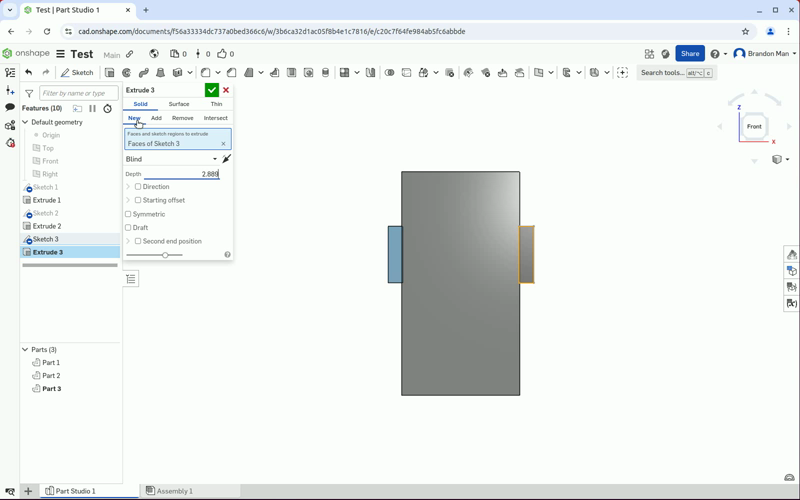
key(enter)
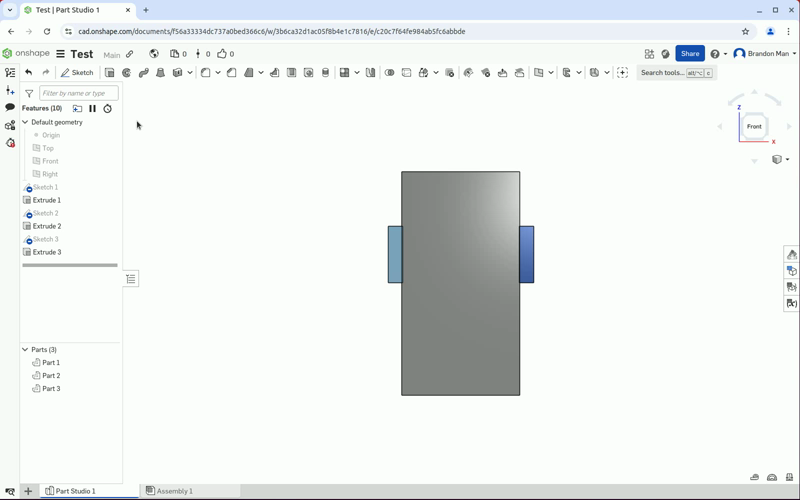
key(shift+h)
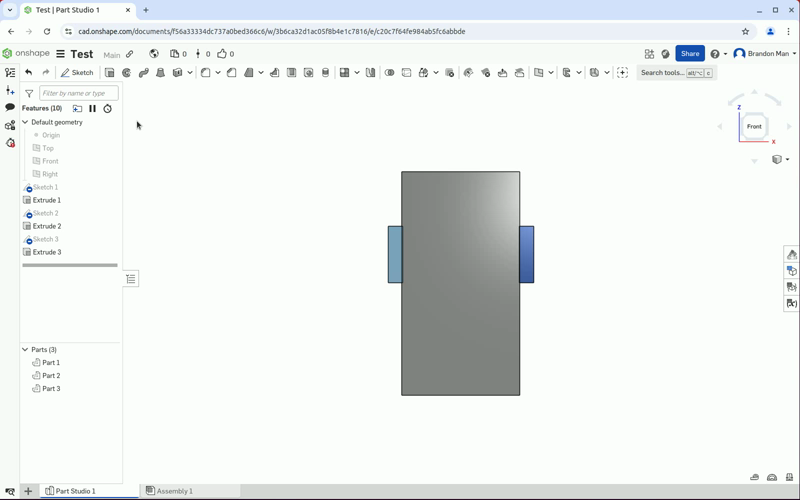
key(shift+h)
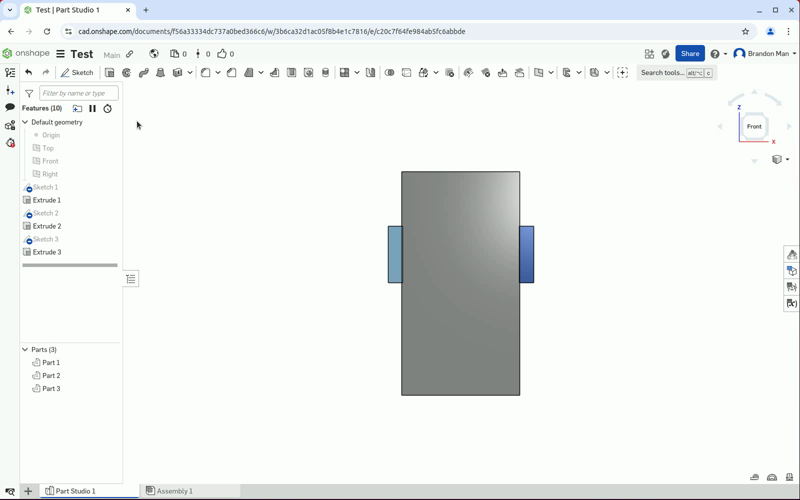
mouse_move(73, 189)
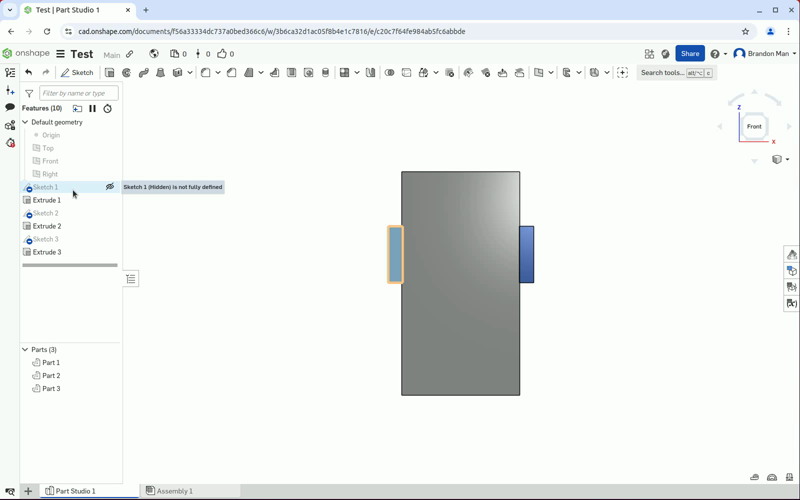
click(73, 189)
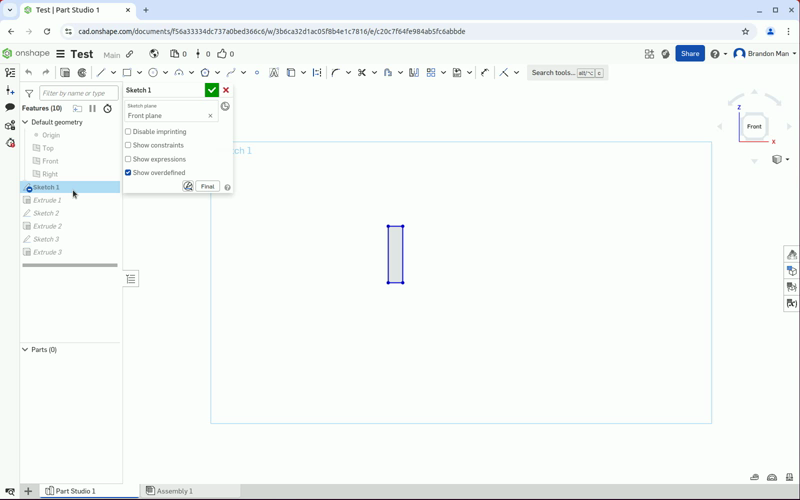
mouse_move(229, 92)
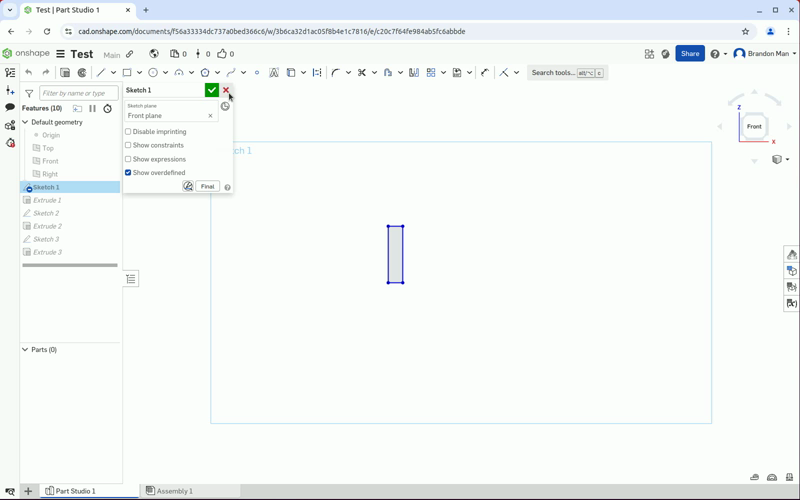
click(229, 92)
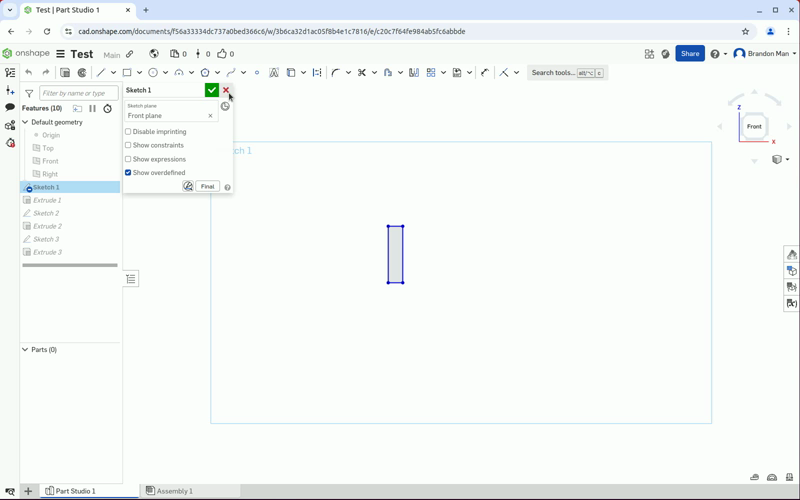
key(shift+s)
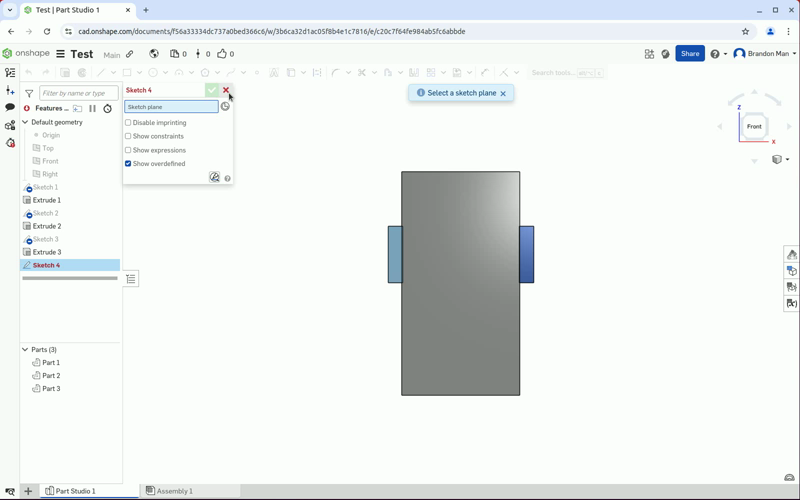
mouse_move(73, 163)
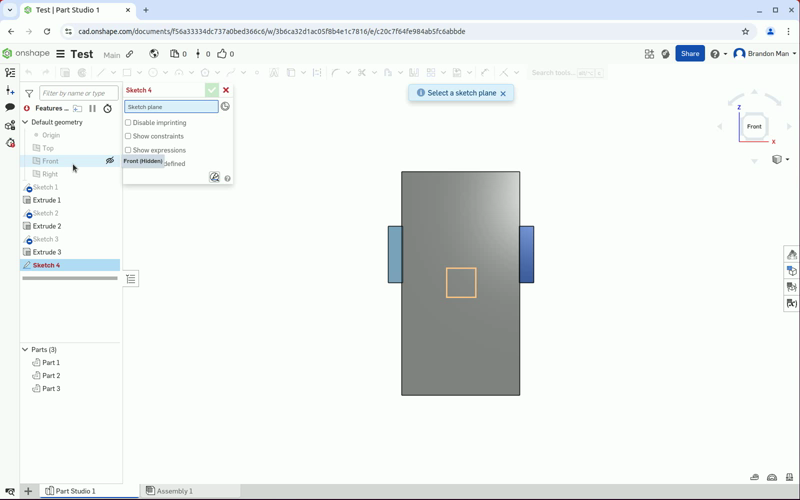
click(73, 163)
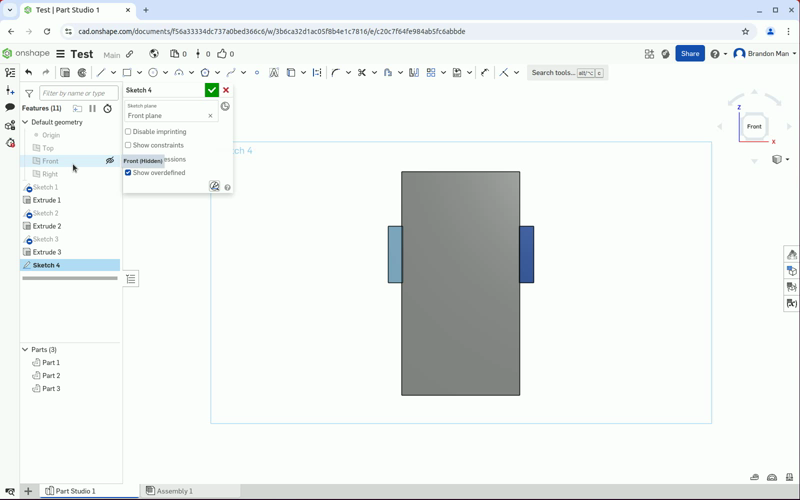
mouse_move(73, 352)
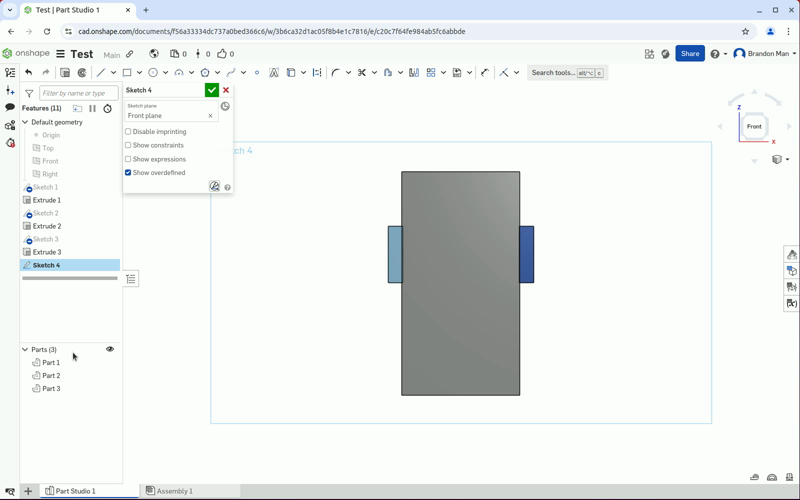
key(y)
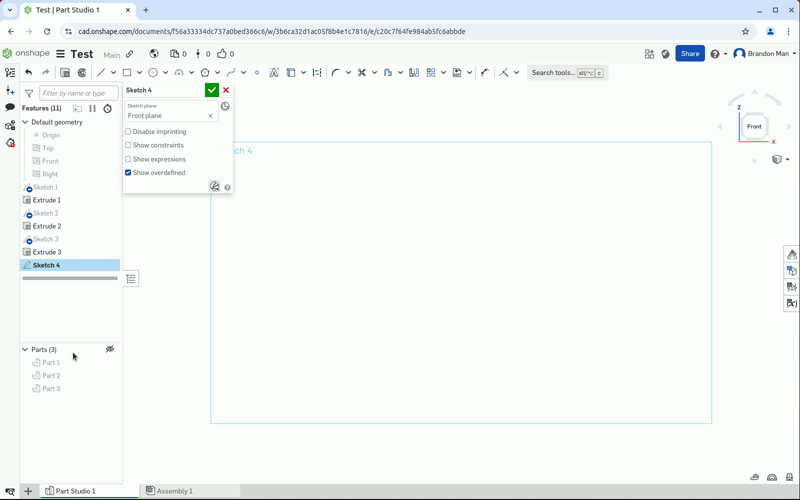
key(l)
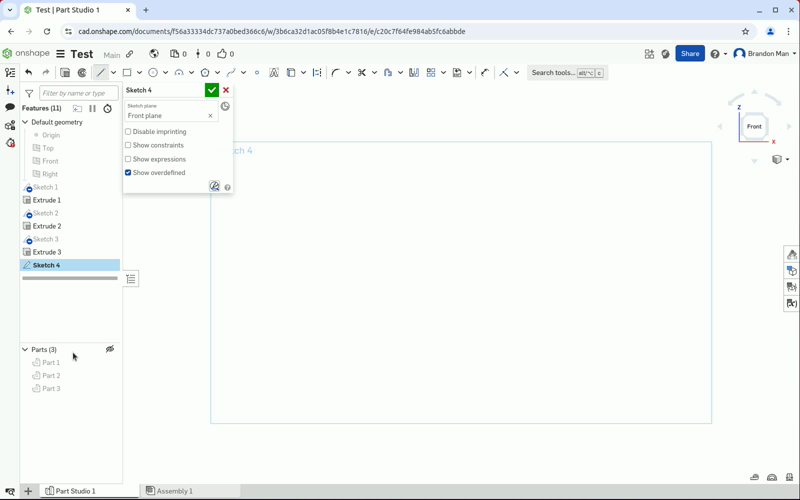
key_down(shift)
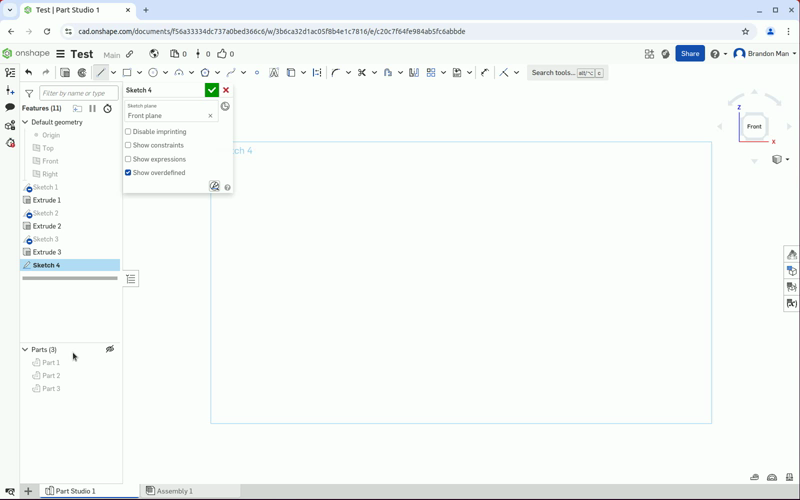
mouse_move(519, 395)
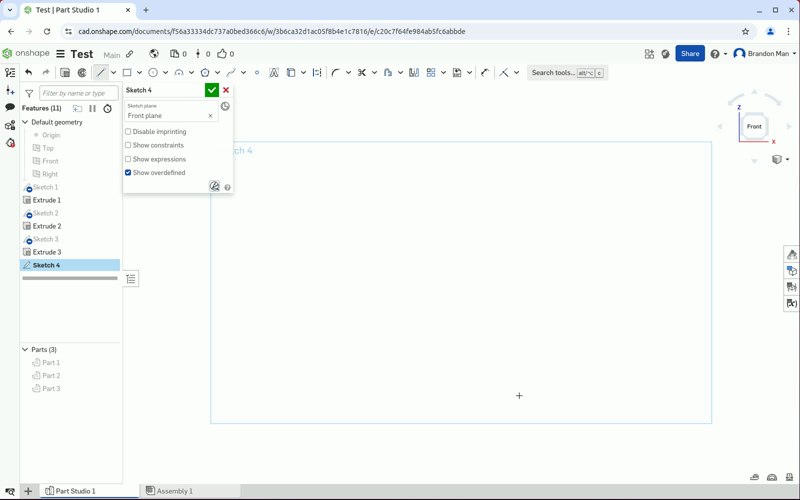
click(519, 395)
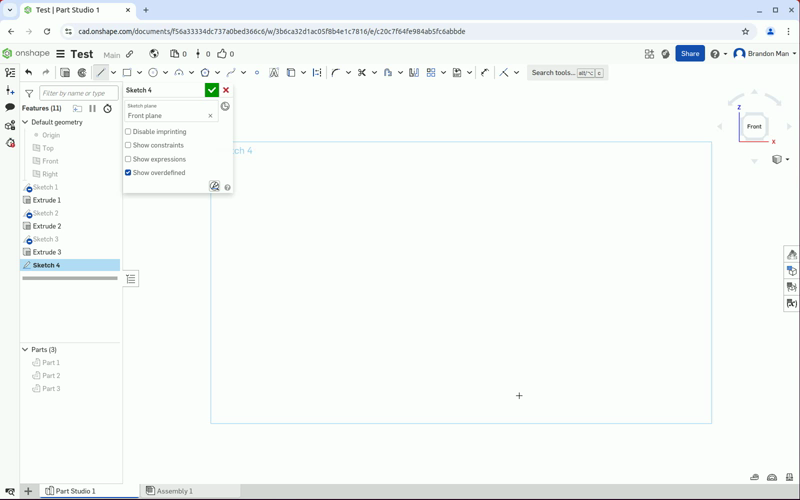
key_up(shift)
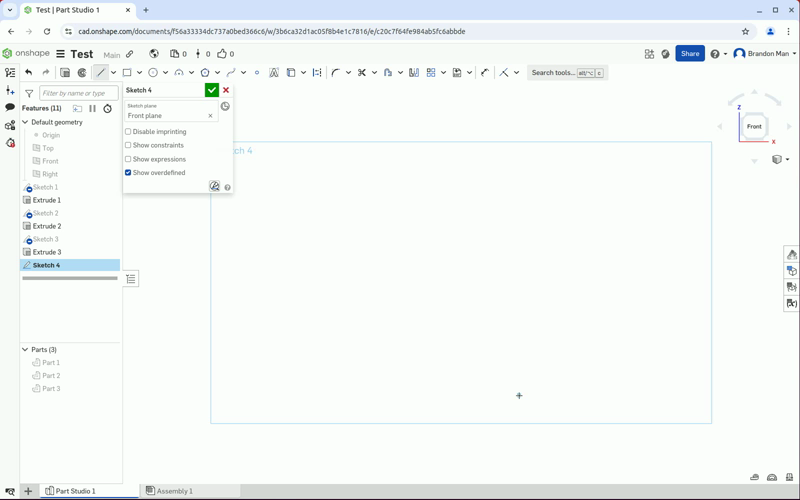
key_down(shift)
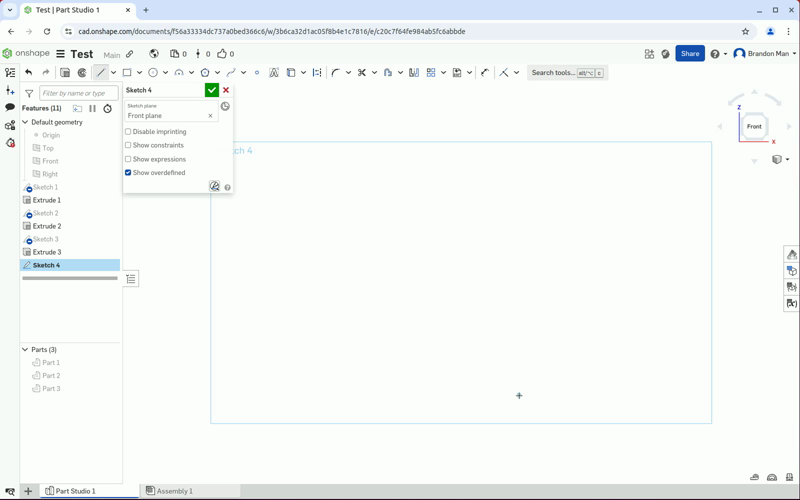
mouse_move(549, 395)
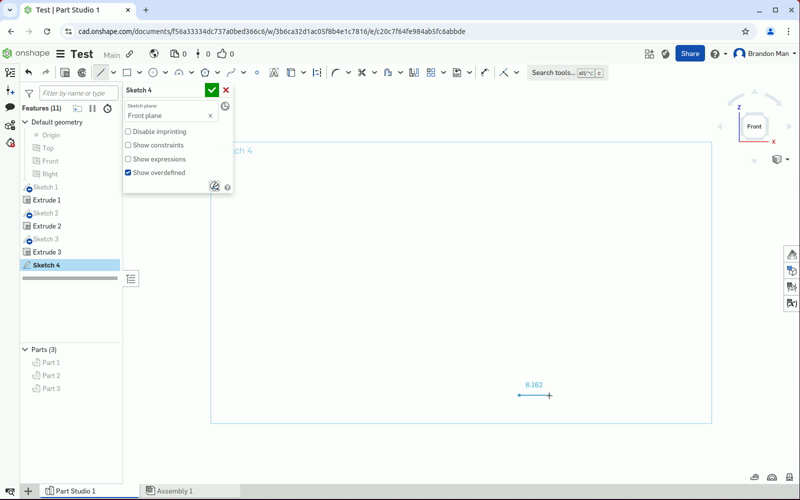
mouse_move(533, 395)
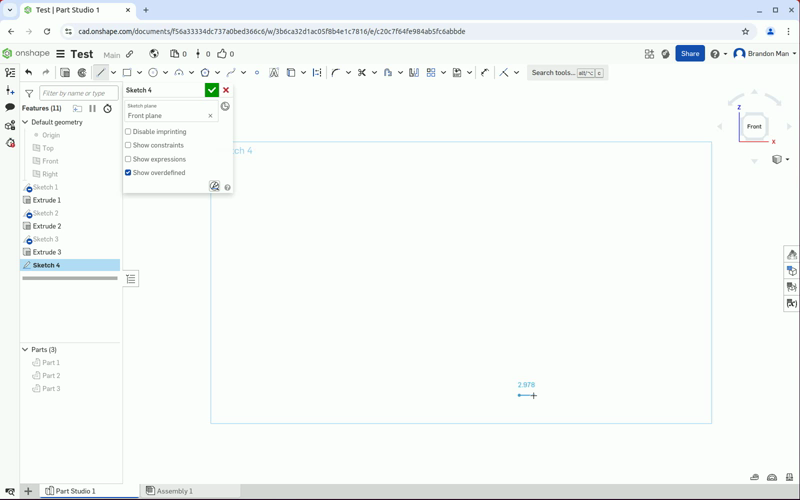
click(533, 395)
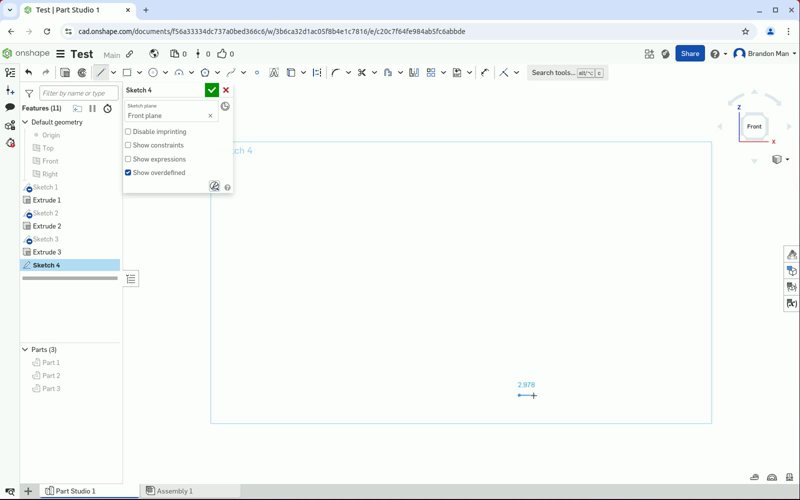
key_up(shift)
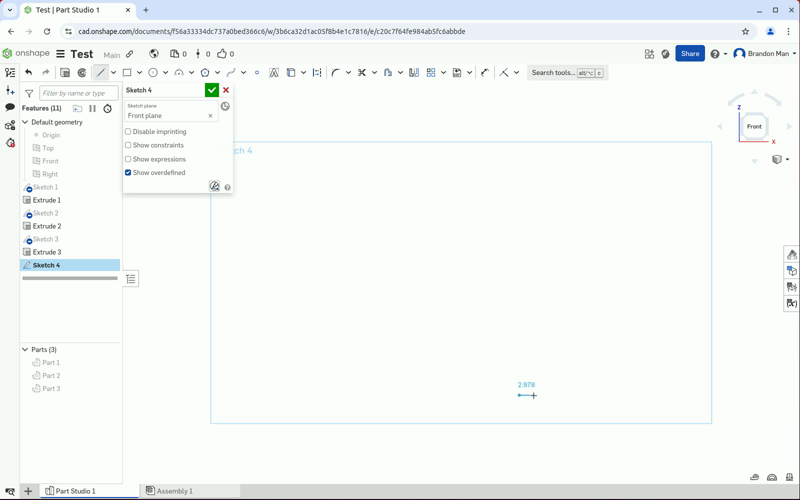
key_down(shift)
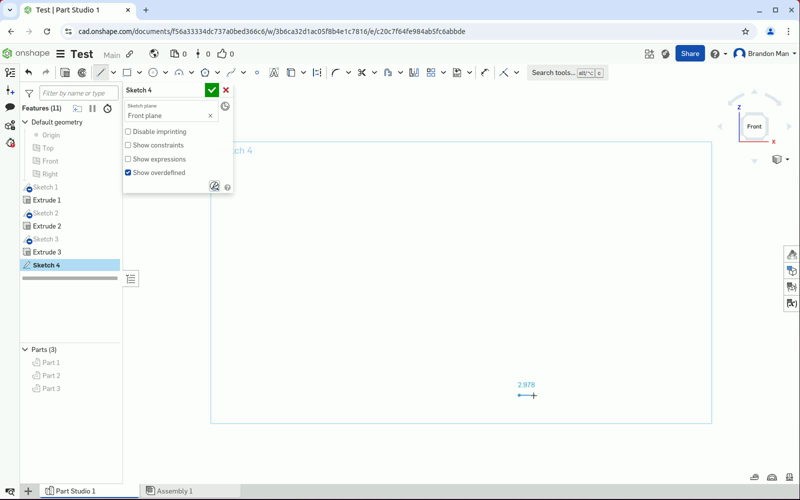
mouse_move(563, 395)
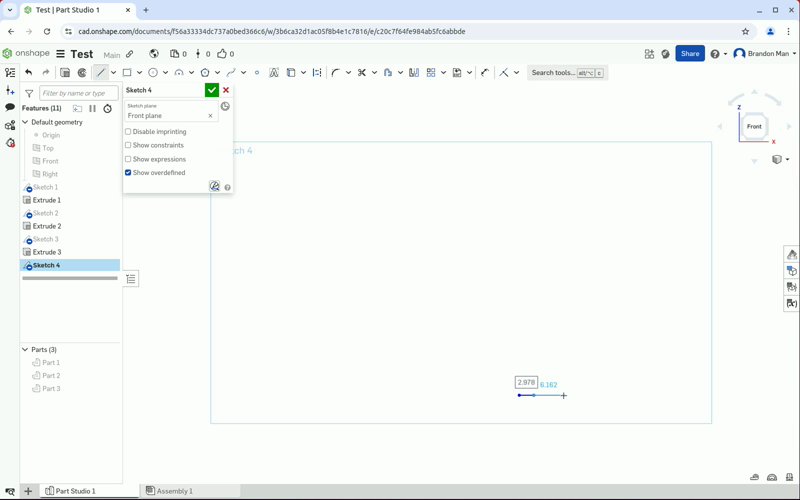
mouse_move(533, 338)
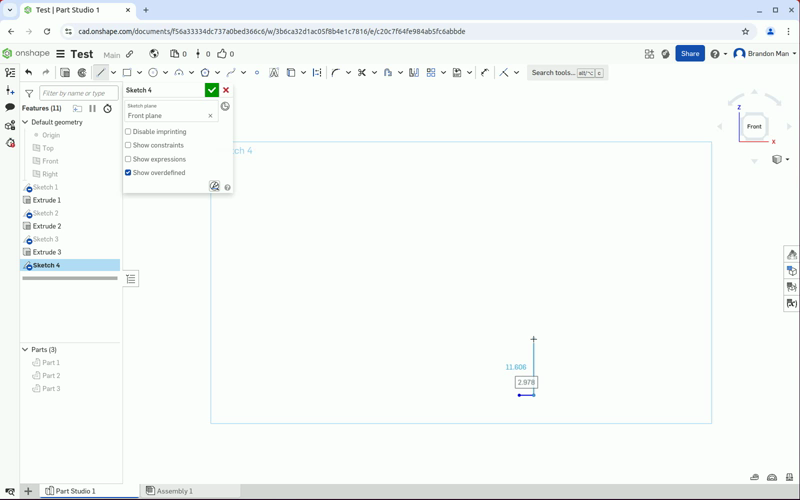
click(533, 338)
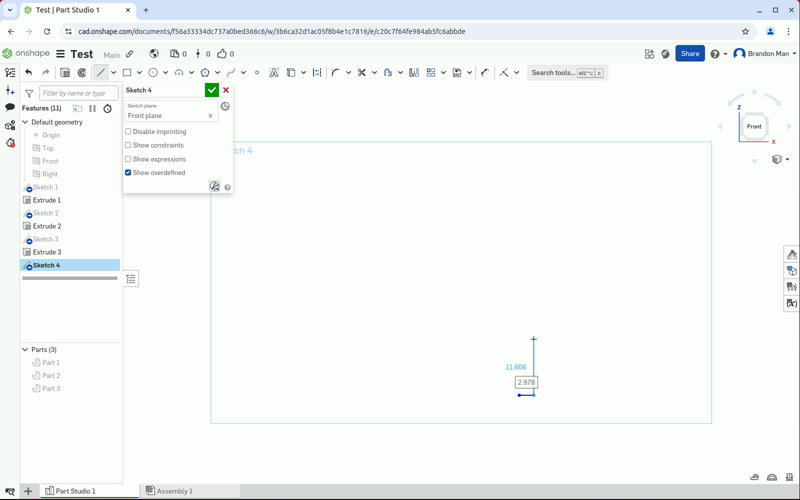
key_up(shift)
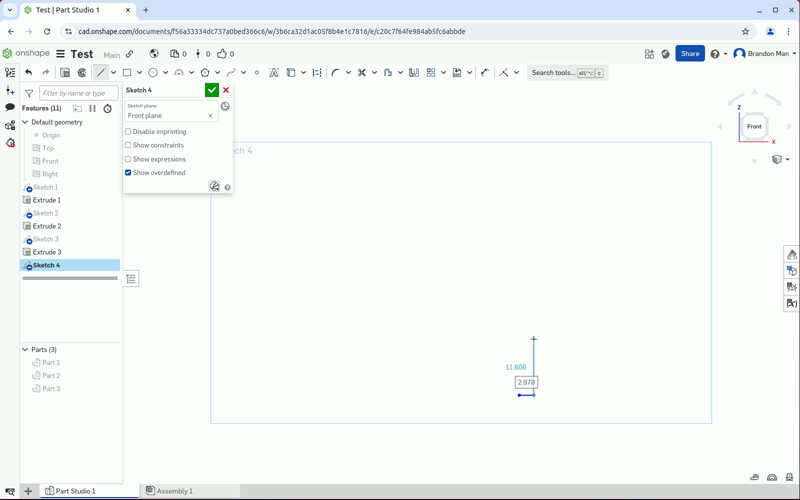
key_down(shift)
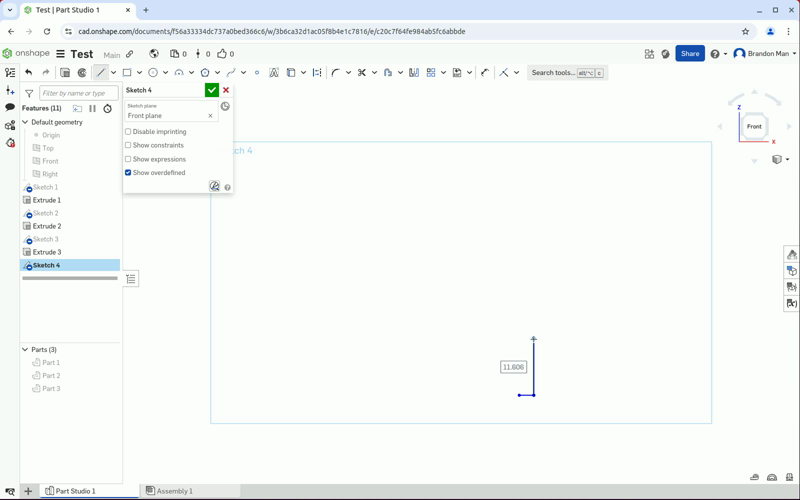
mouse_move(563, 338)
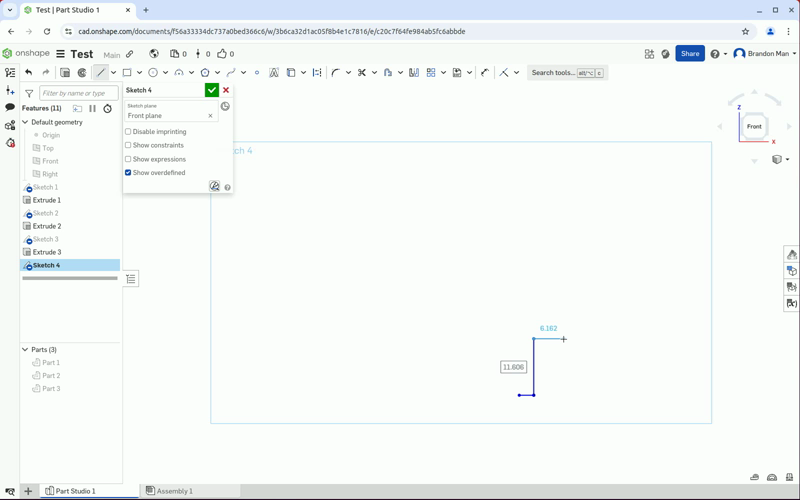
mouse_move(519, 338)
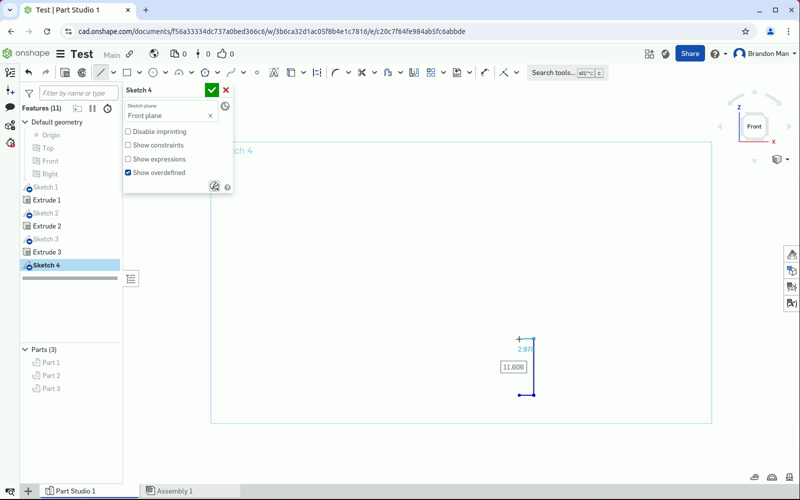
click(519, 338)
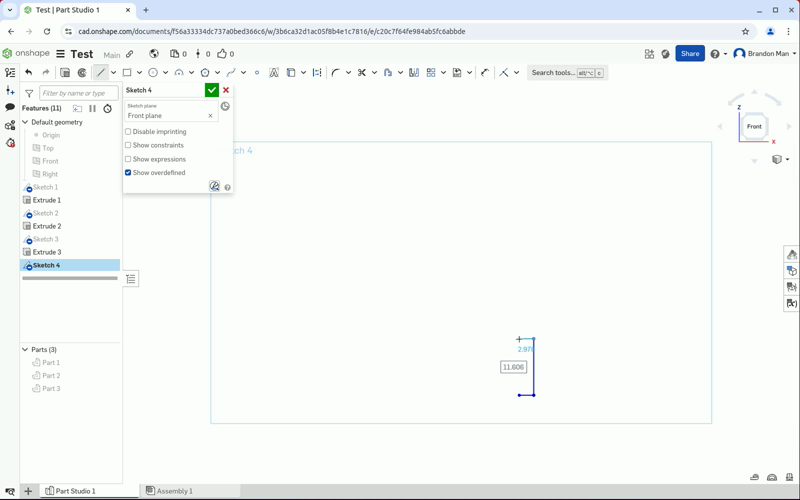
key_up(shift)
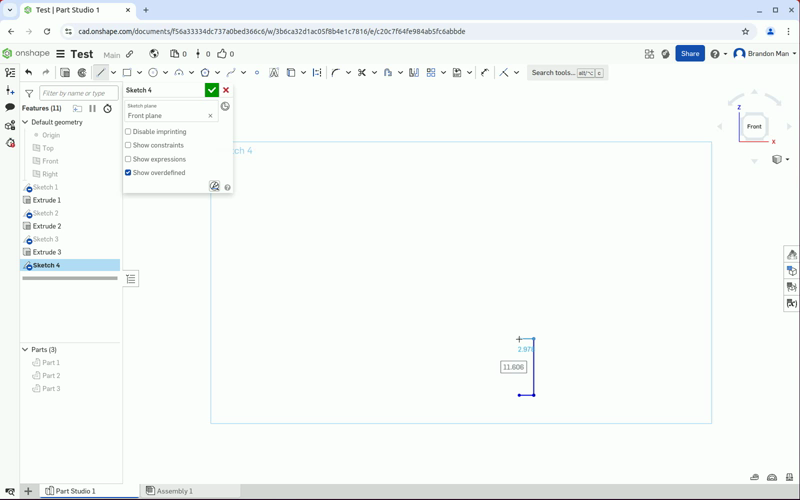
mouse_move(549, 338)
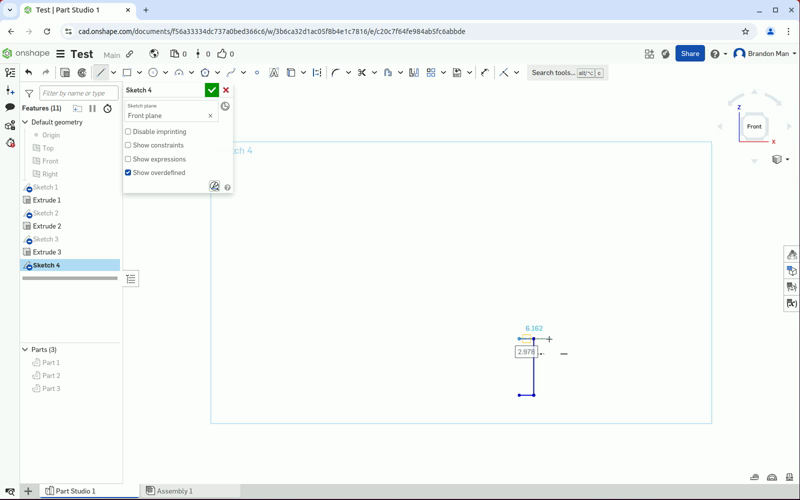
key_down(shift)
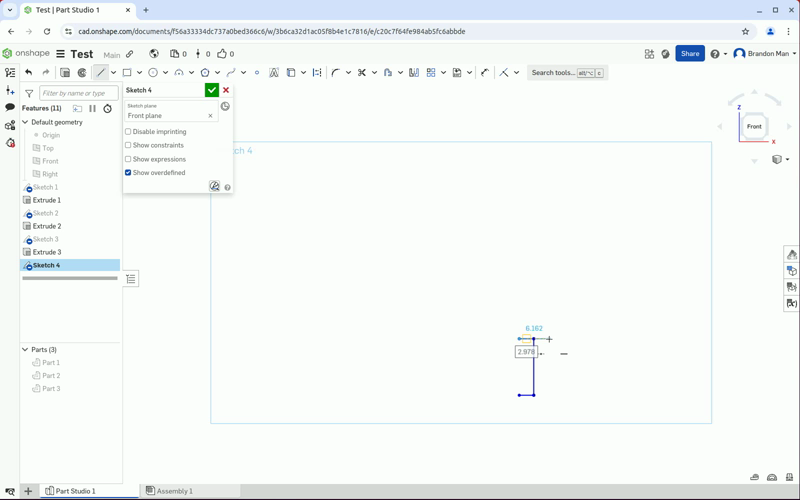
mouse_move(519, 395)
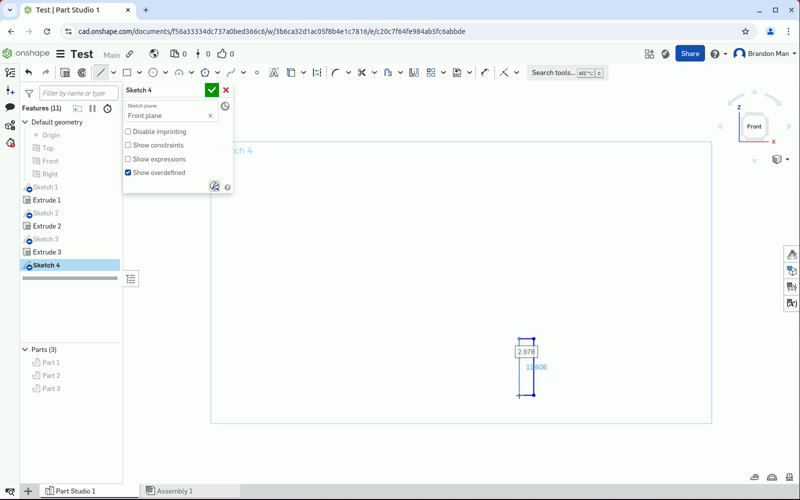
key_up(shift)
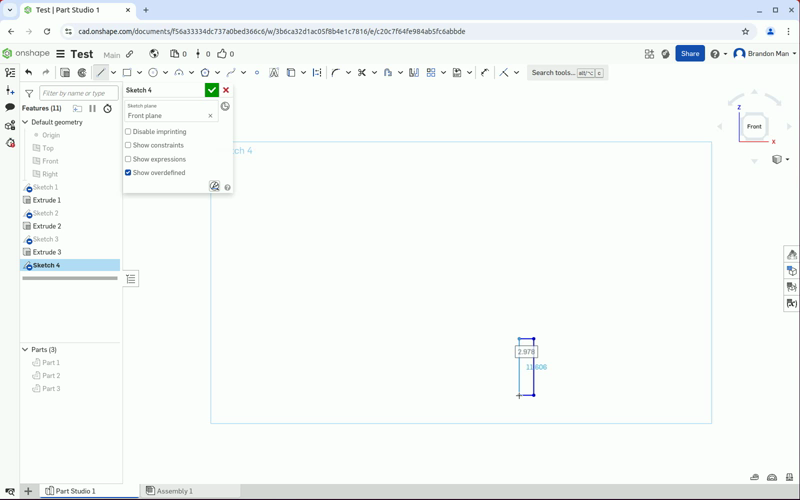
click(519, 395)
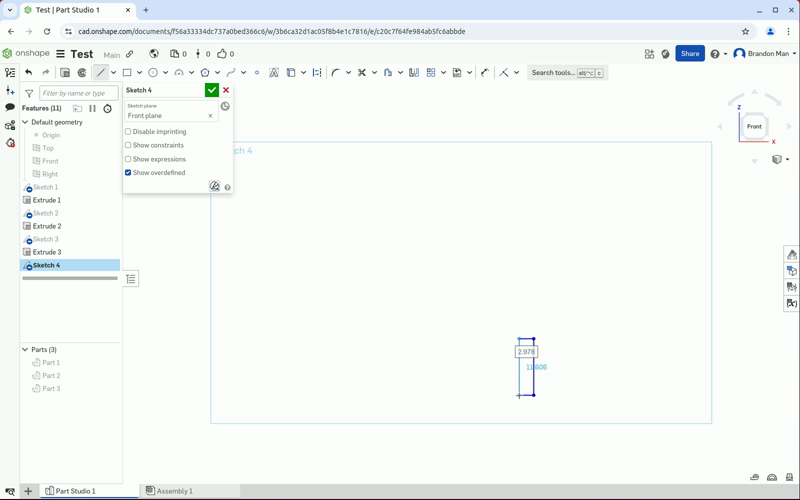
key(esc)
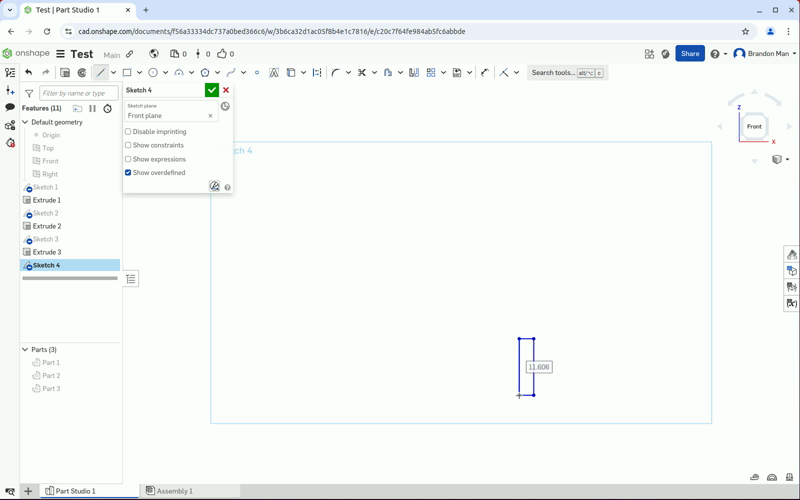
mouse_move(520, 360)
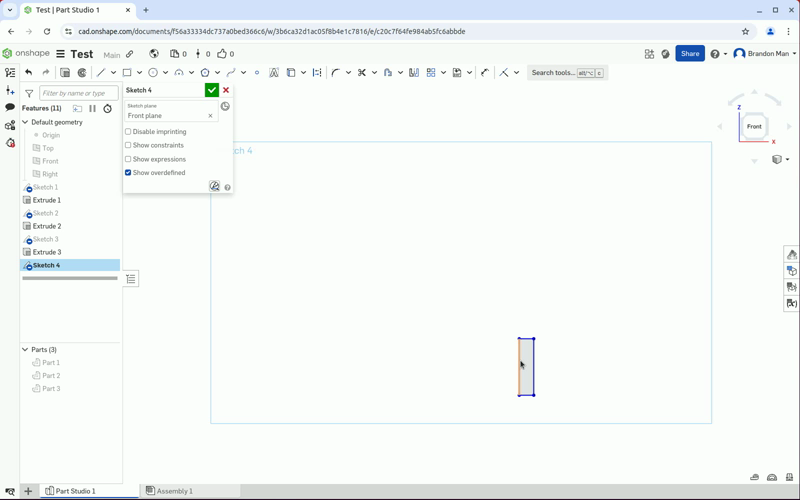
scroll(6)
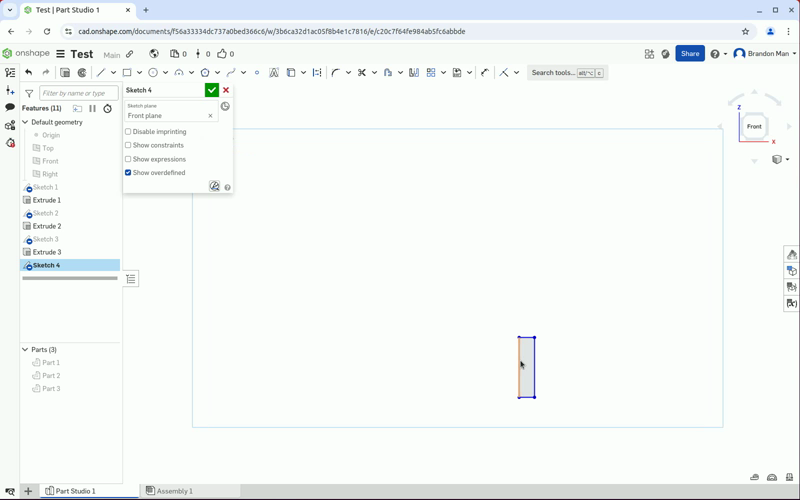
scroll(6)
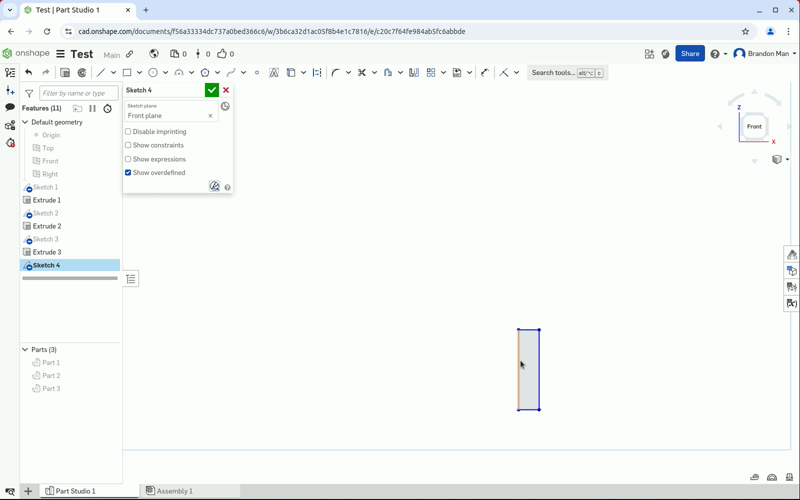
scroll(6)
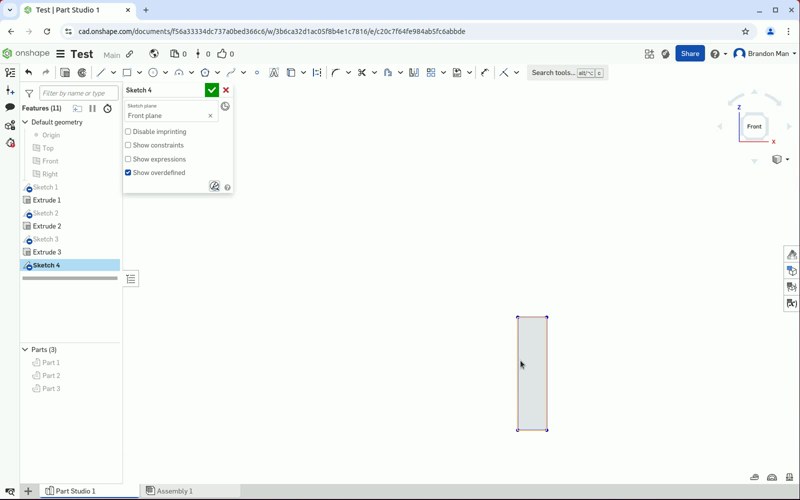
scroll(6)
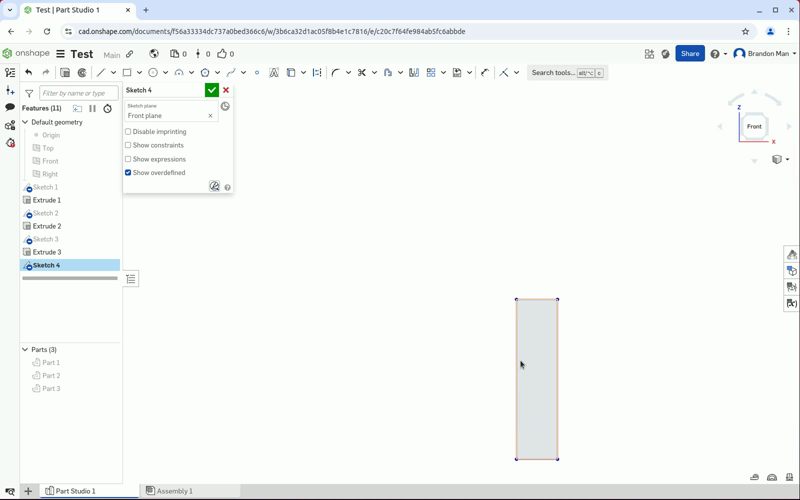
scroll(6)
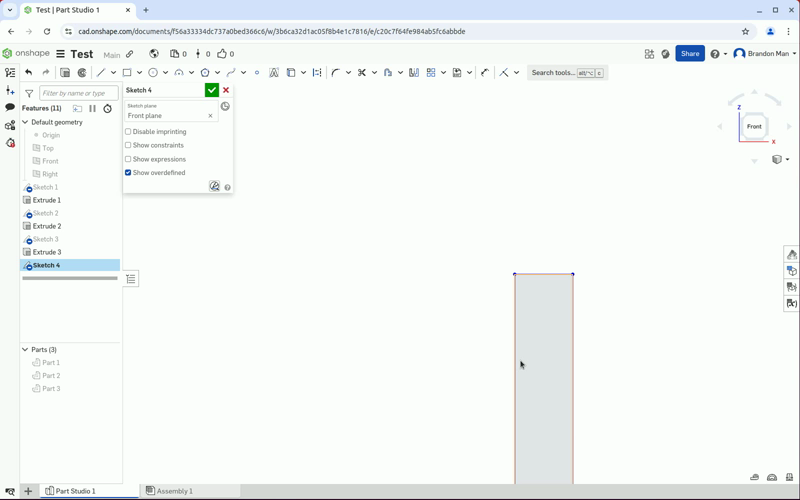
scroll(6)
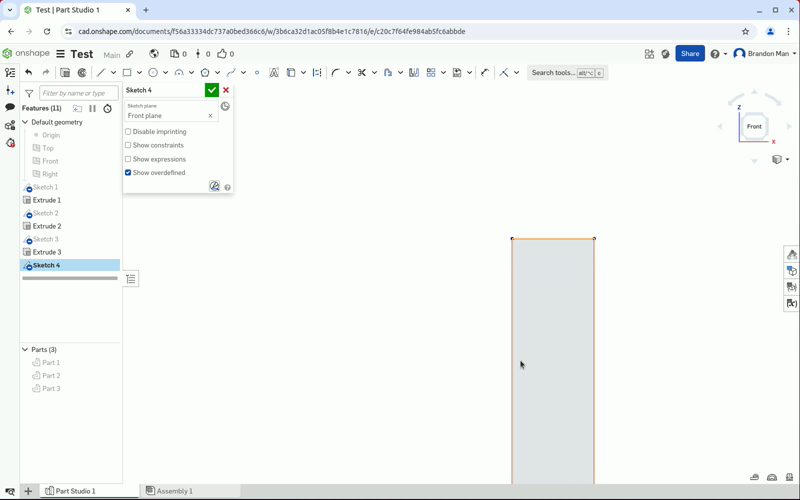
scroll(6)
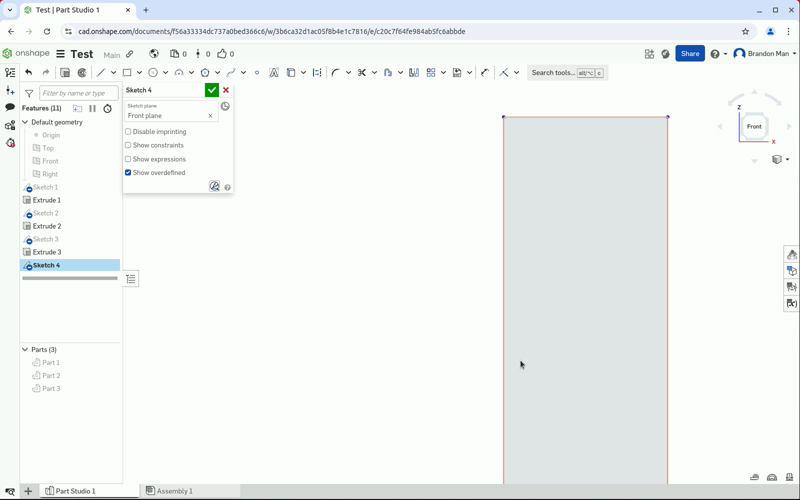
click(520, 360)
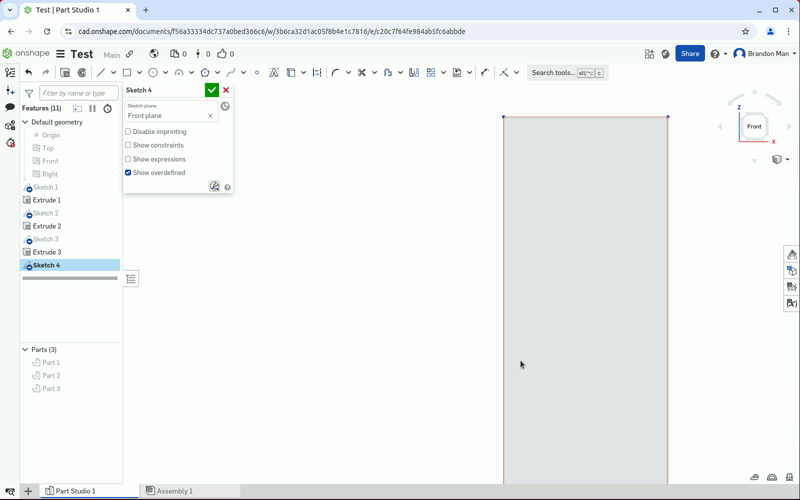
scroll(-6)
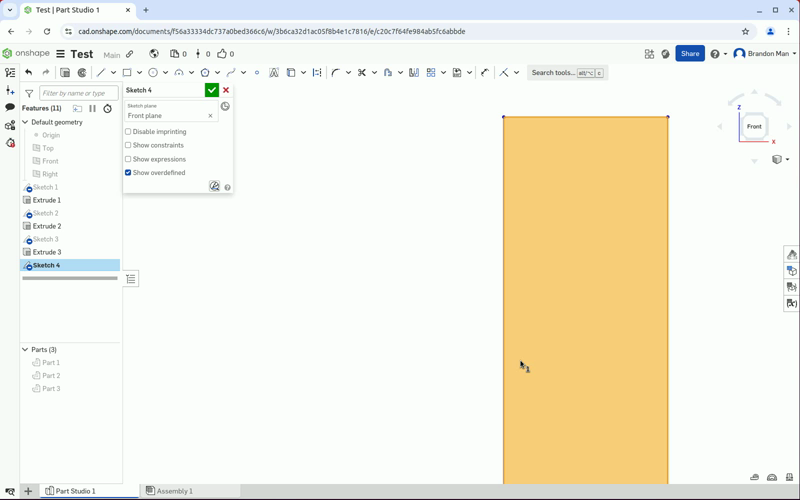
scroll(-6)
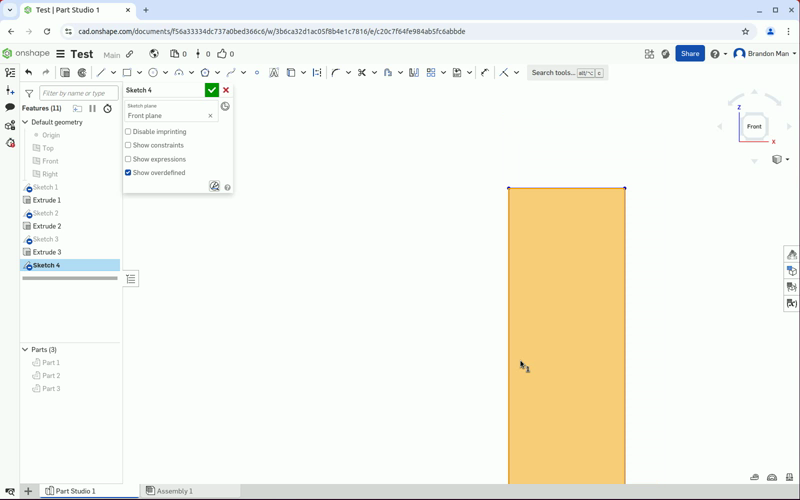
scroll(-6)
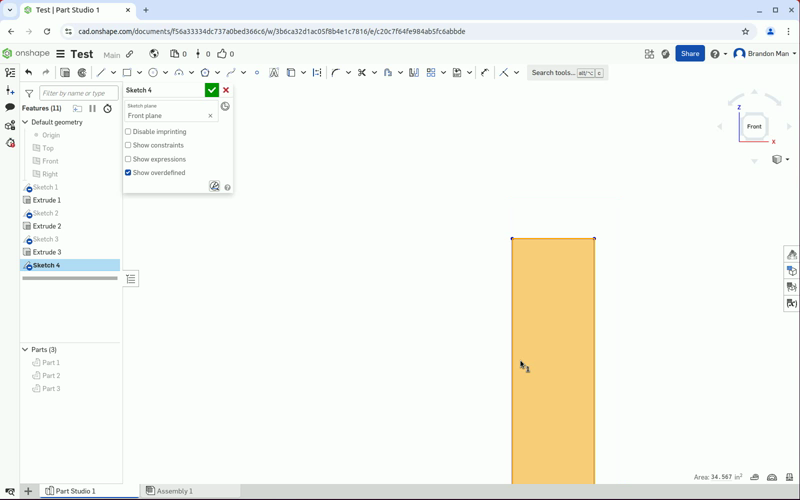
scroll(-6)
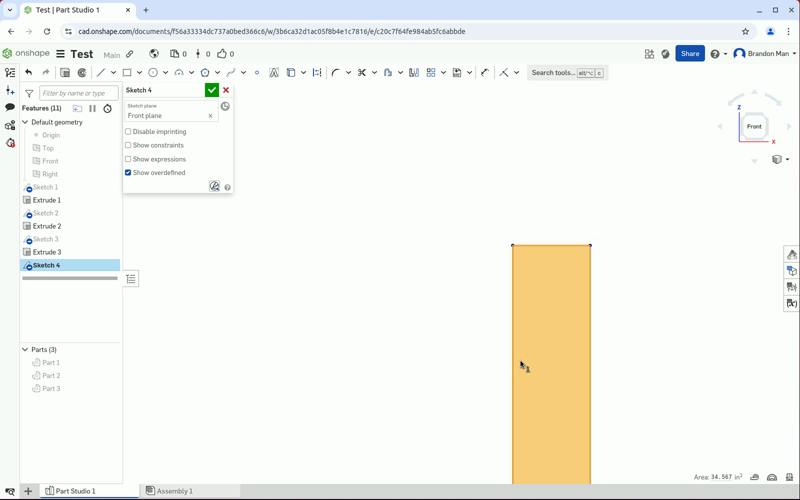
scroll(-6)
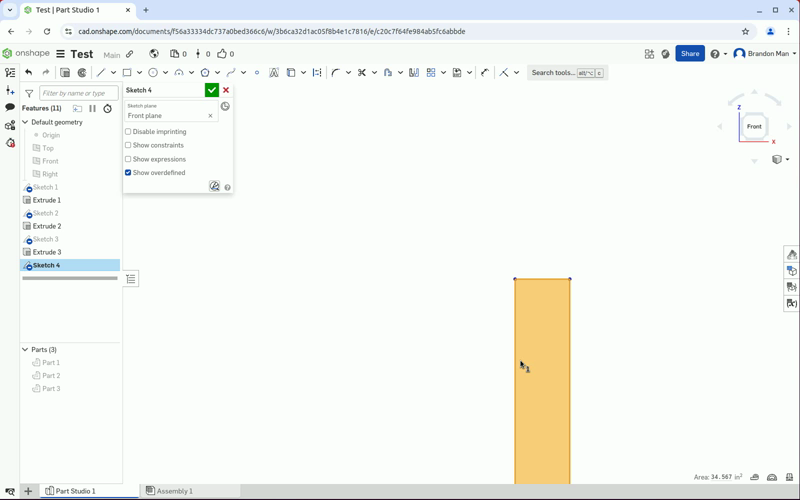
scroll(-6)
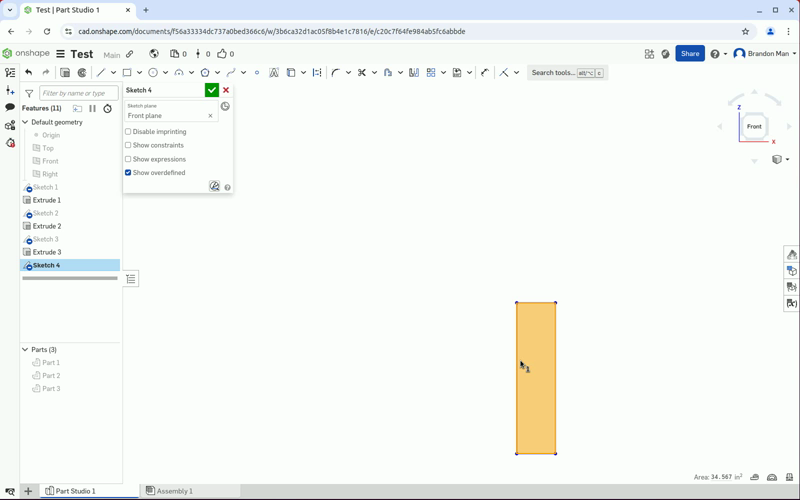
scroll(-6)
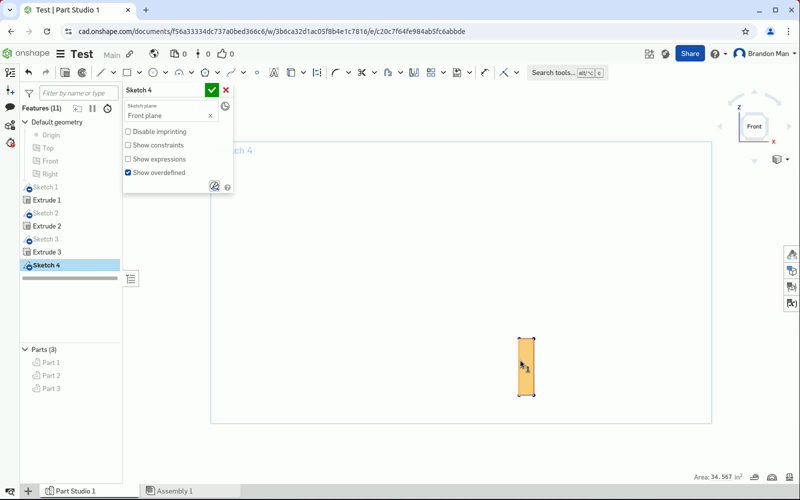
mouse_move(73, 352)
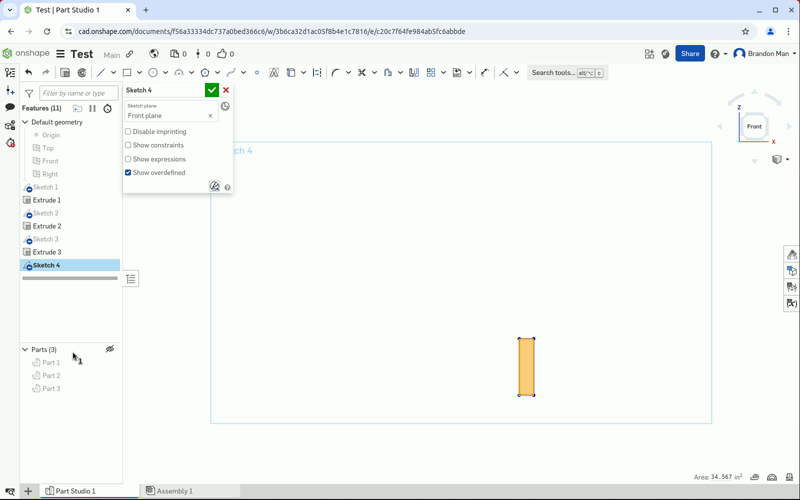
key(shift+y)
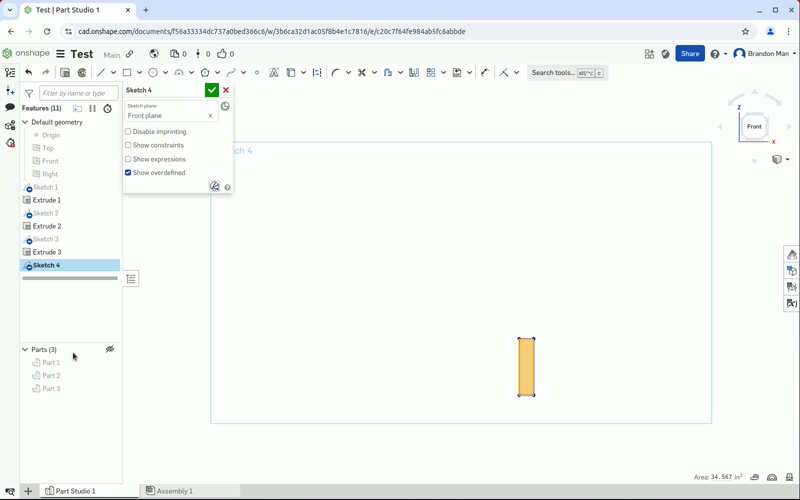
key(shift+e)
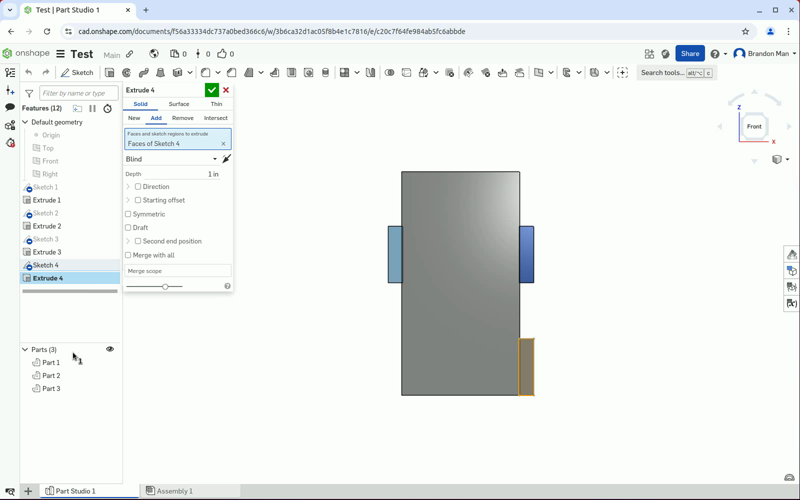
mouse_move(143, 106)
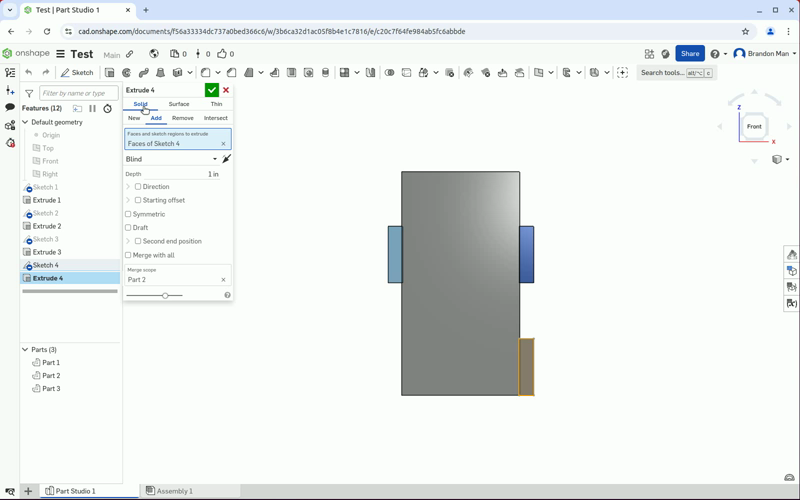
click(143, 106)
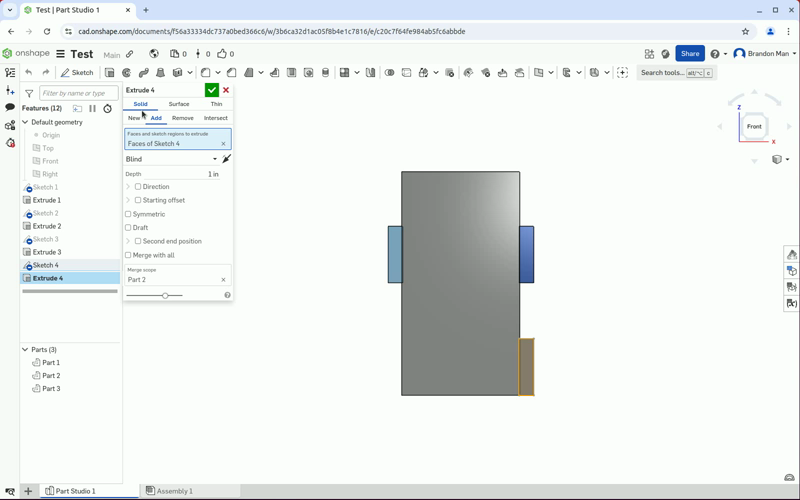
mouse_move(137, 120)
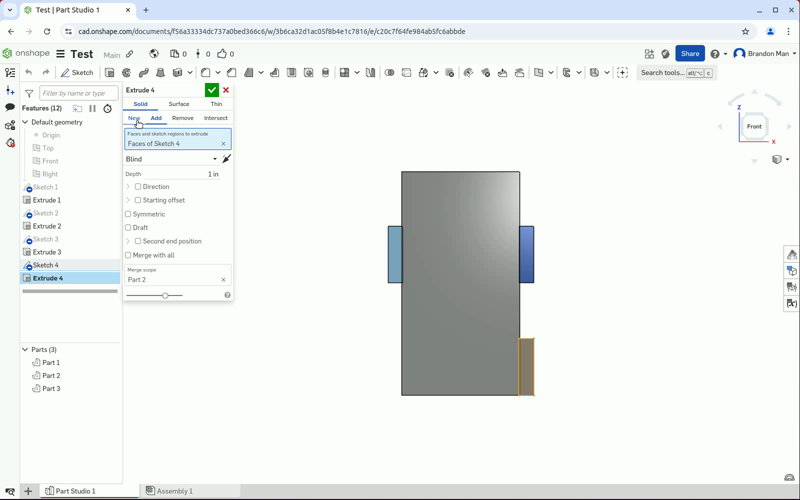
click(137, 120)
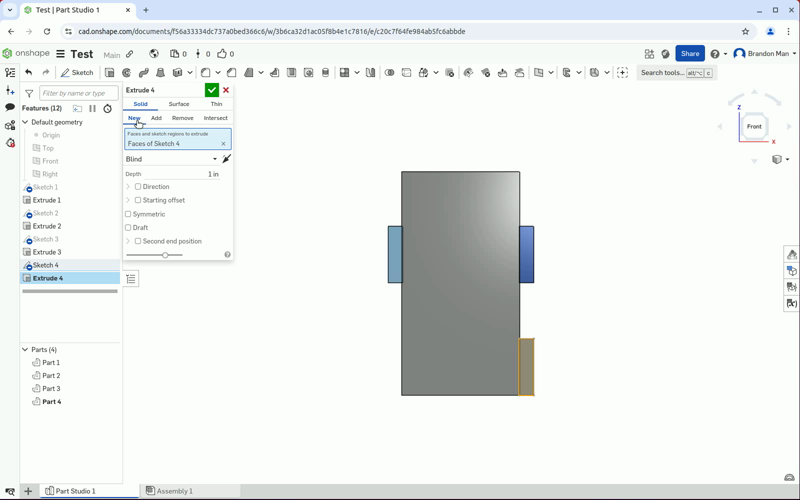
key(tab, 4)
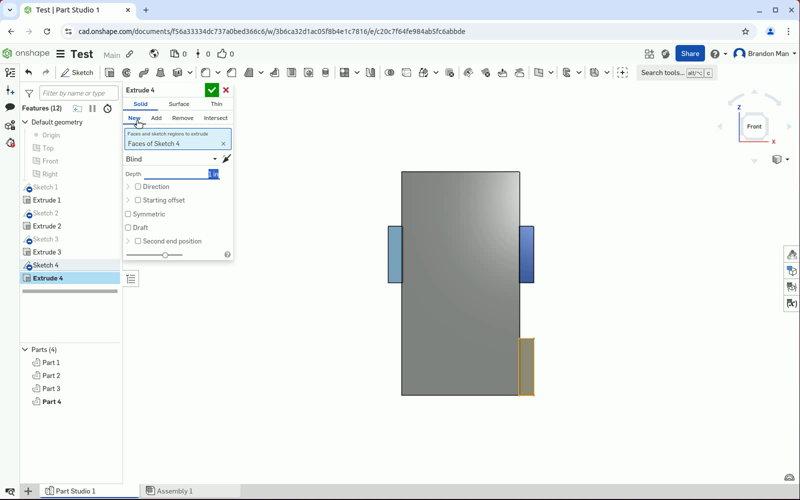
text(2.889)
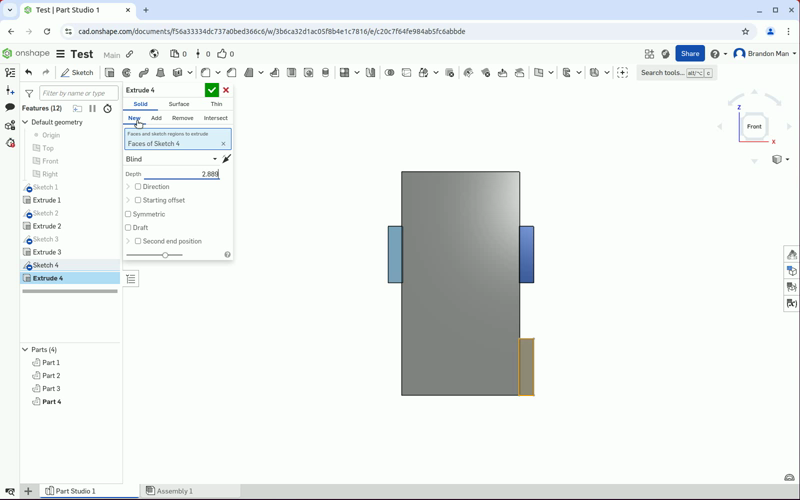
key(enter)
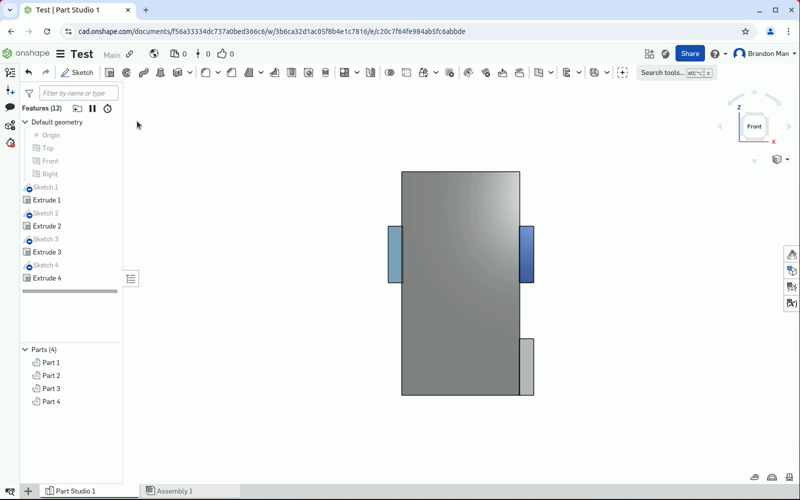
key(shift+h)
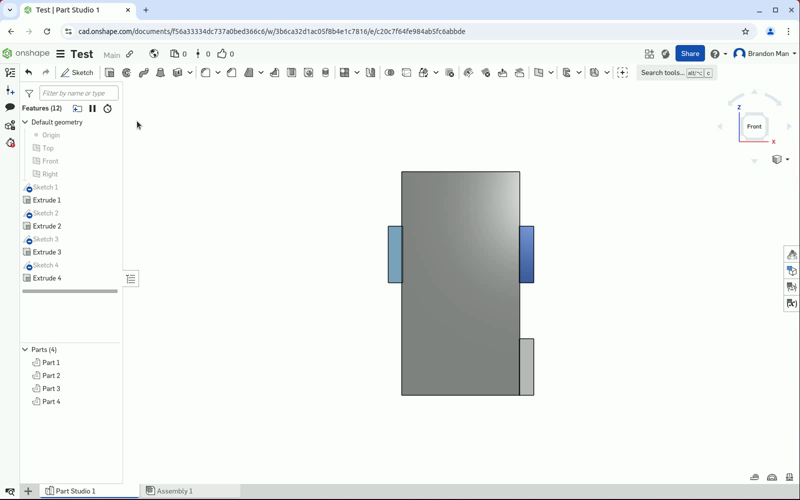
key(shift+h)
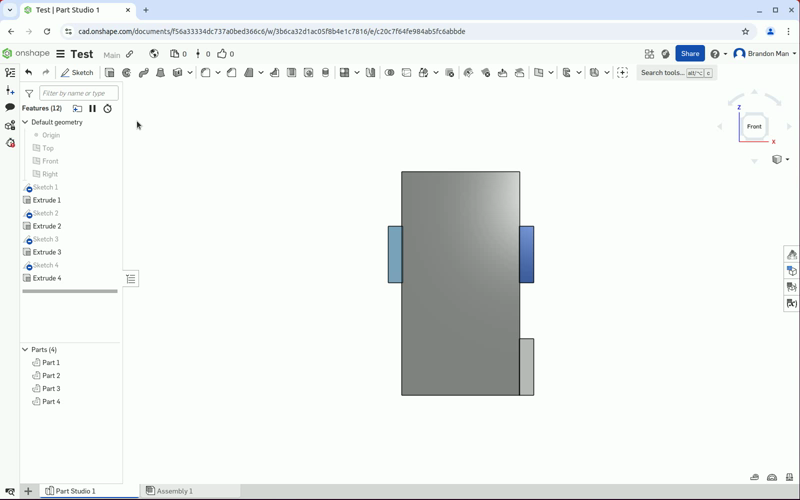
mouse_move(73, 189)
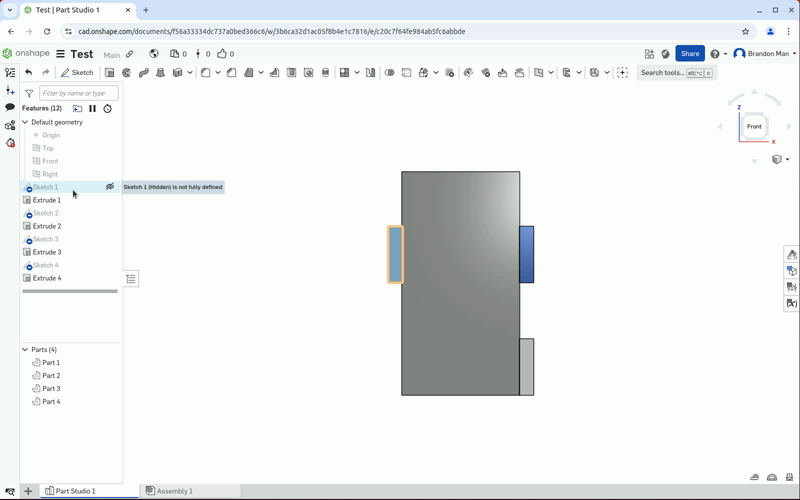
click(73, 189)
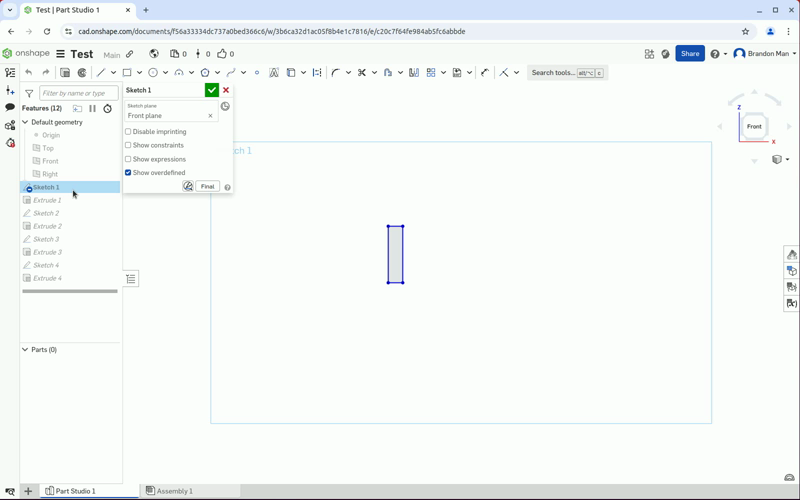
mouse_move(229, 92)
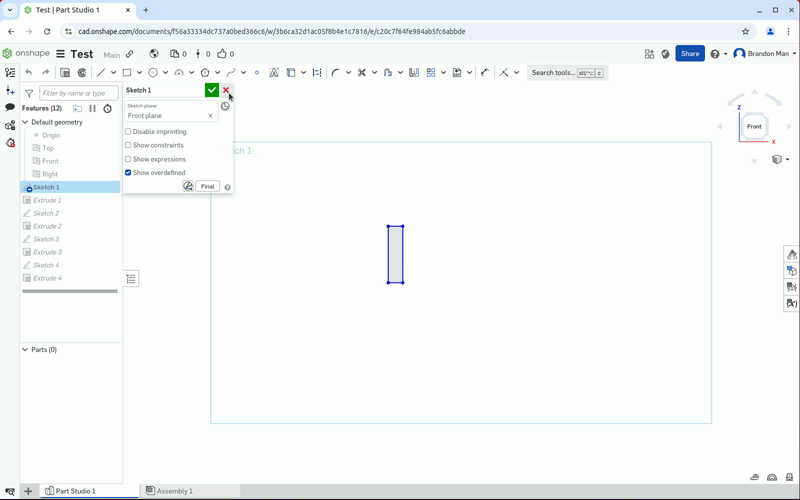
click(229, 92)
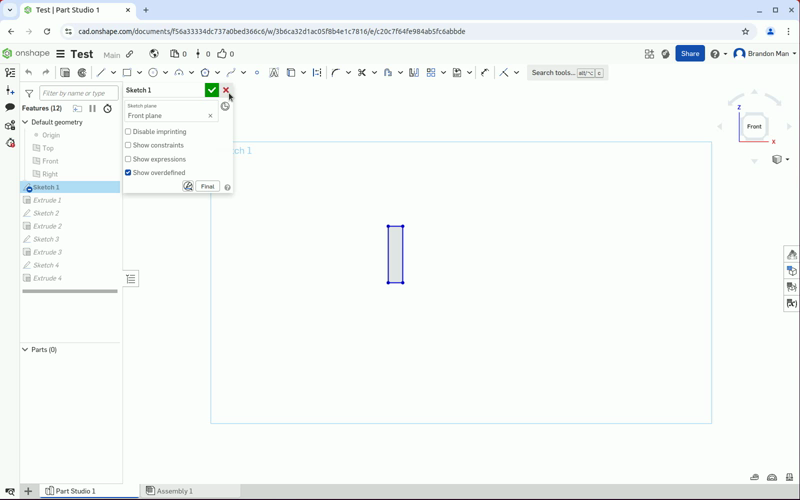
key(shift+s)
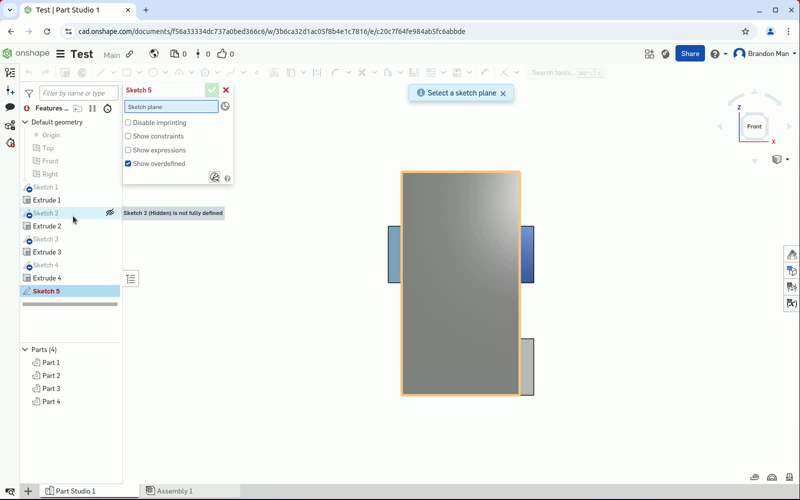
scroll(3)
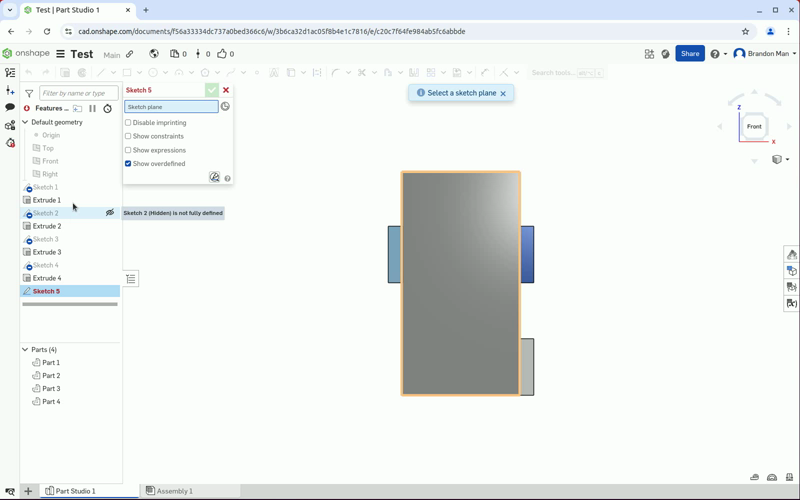
mouse_move(73, 163)
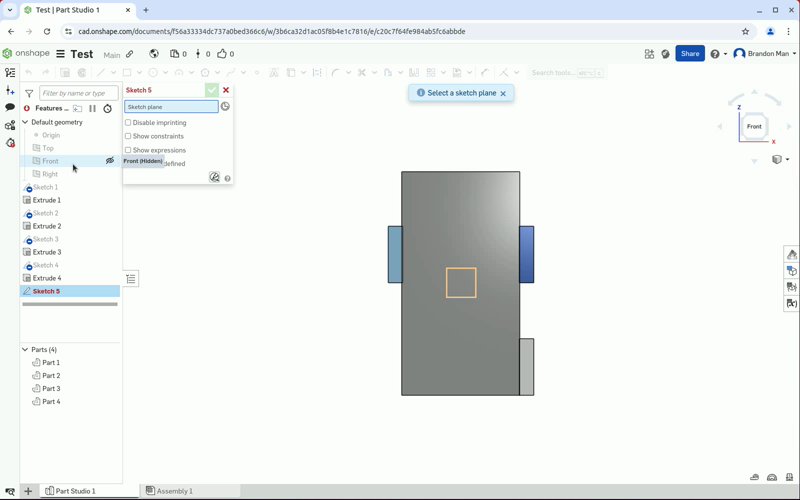
click(73, 163)
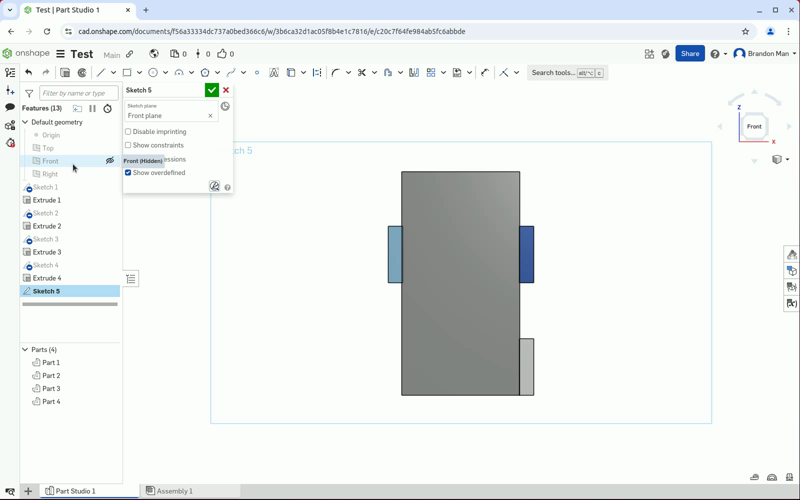
mouse_move(73, 352)
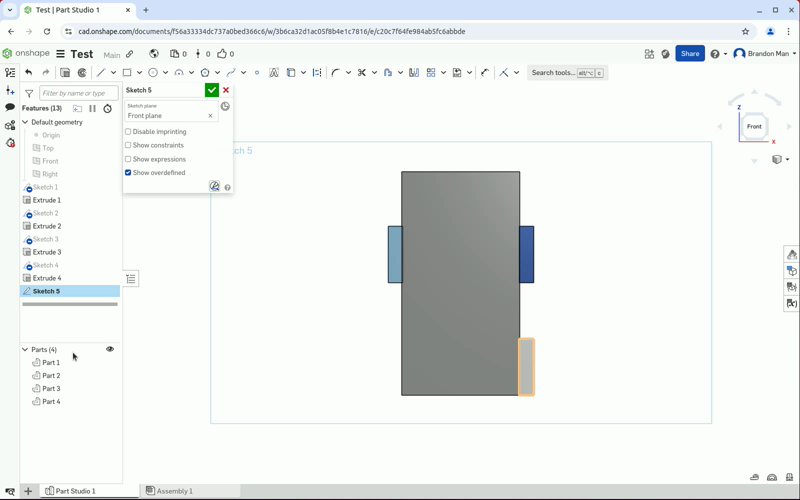
key(y)
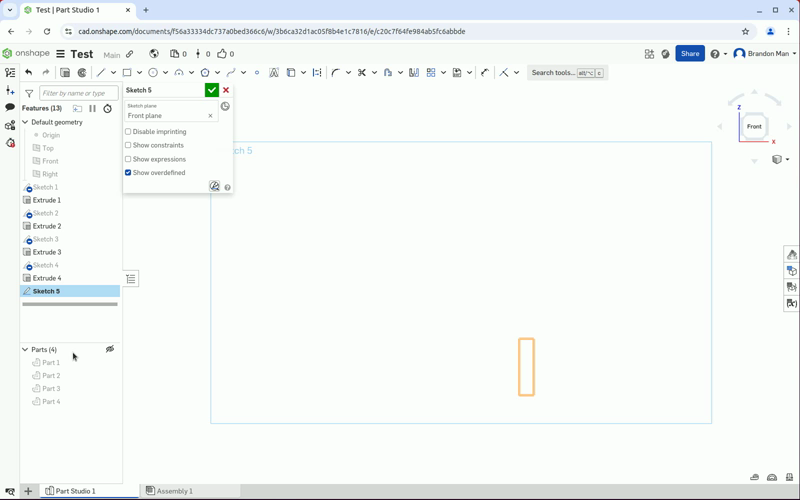
key(l)
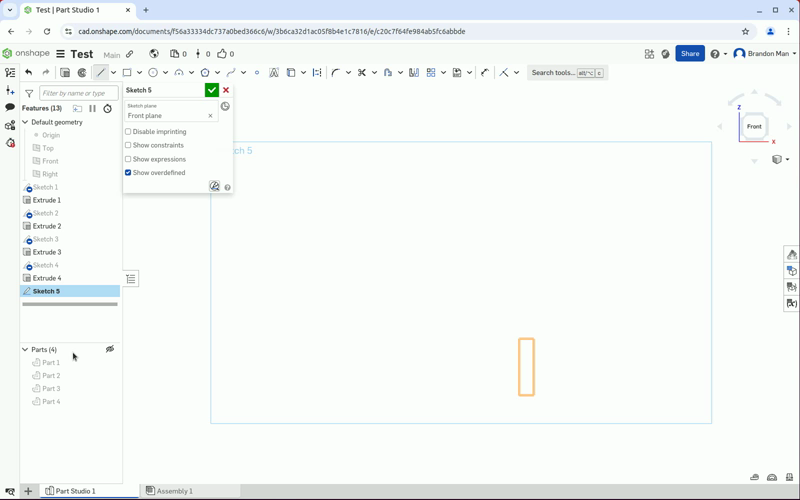
key_down(shift)
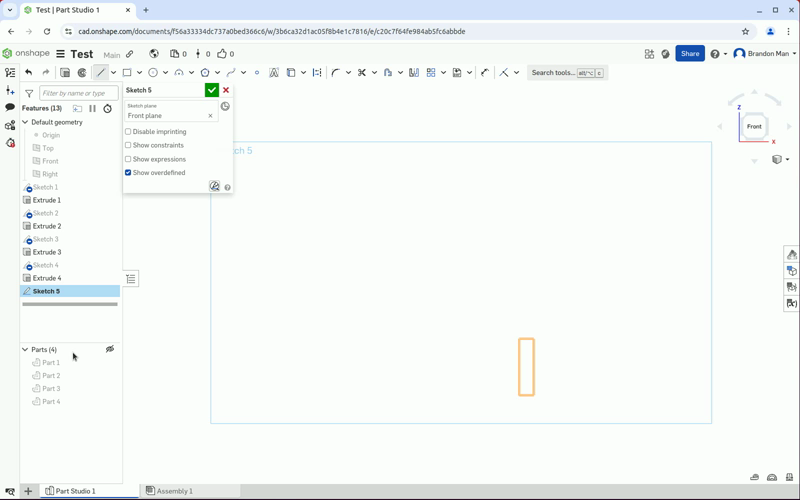
mouse_move(388, 395)
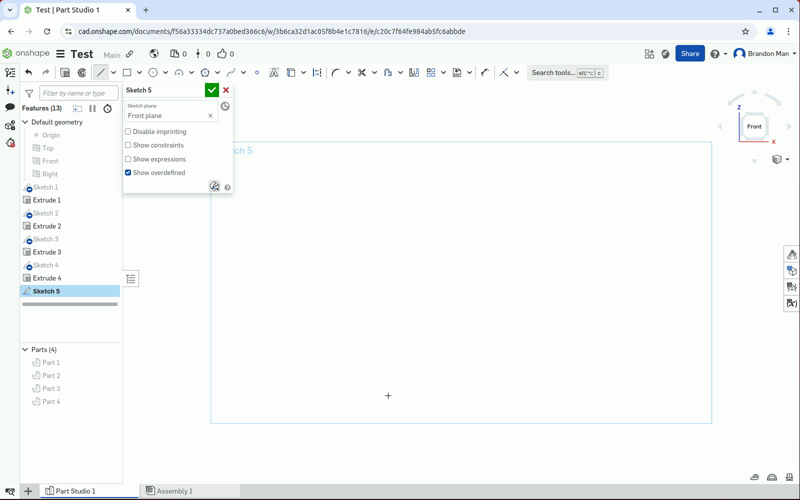
click(388, 395)
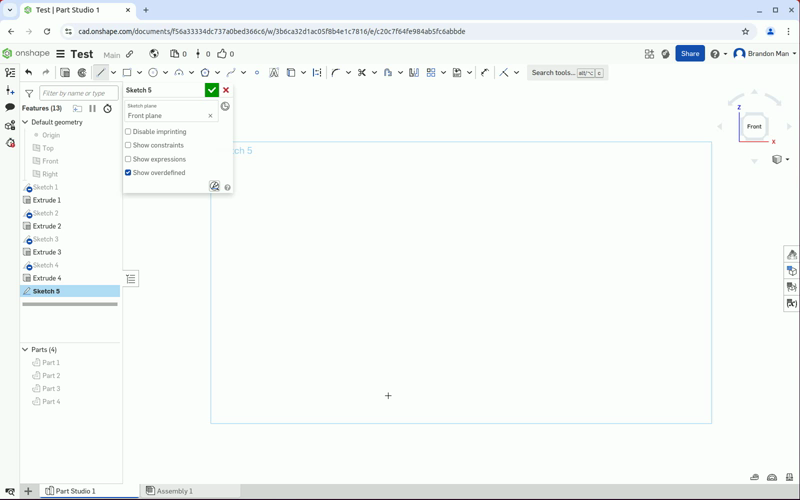
key_up(shift)
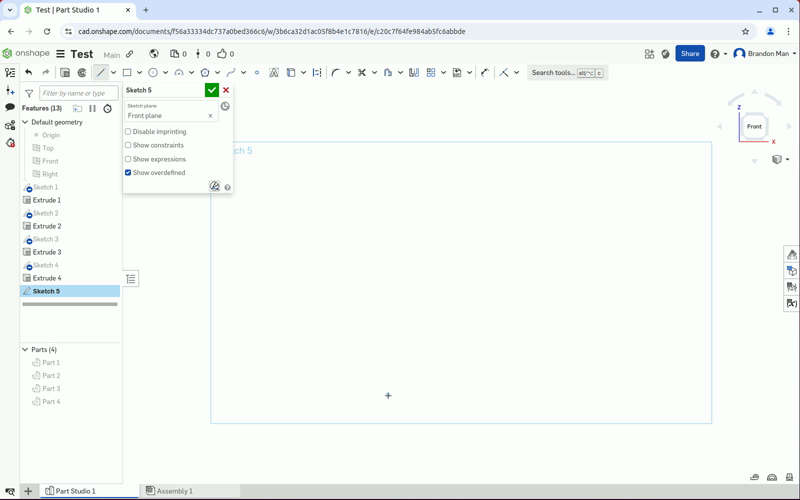
key_down(shift)
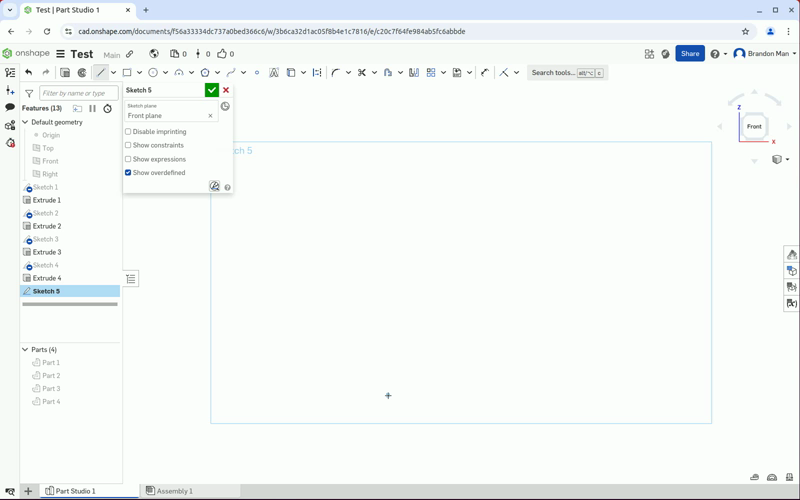
mouse_move(418, 395)
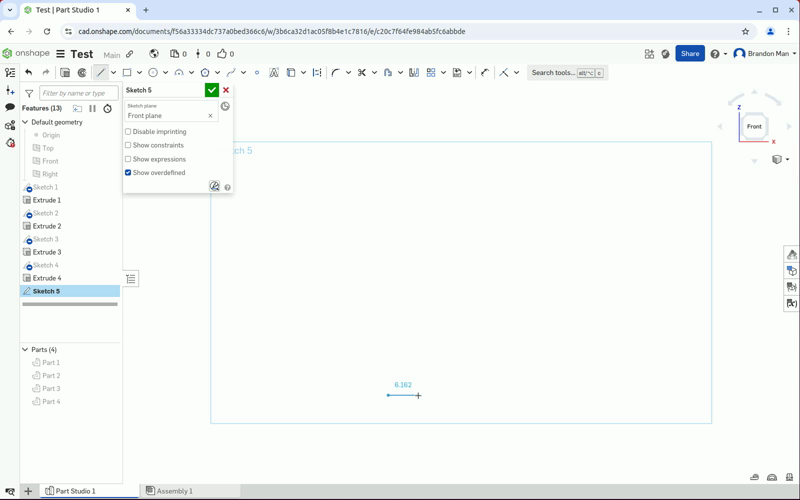
mouse_move(402, 395)
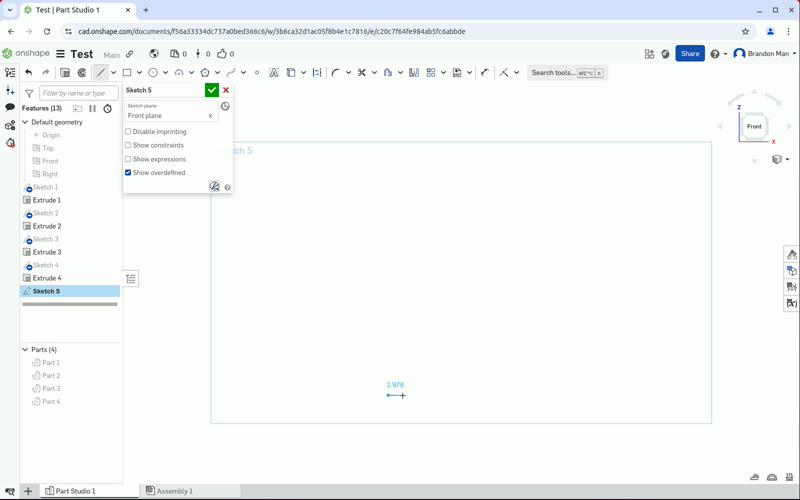
click(402, 395)
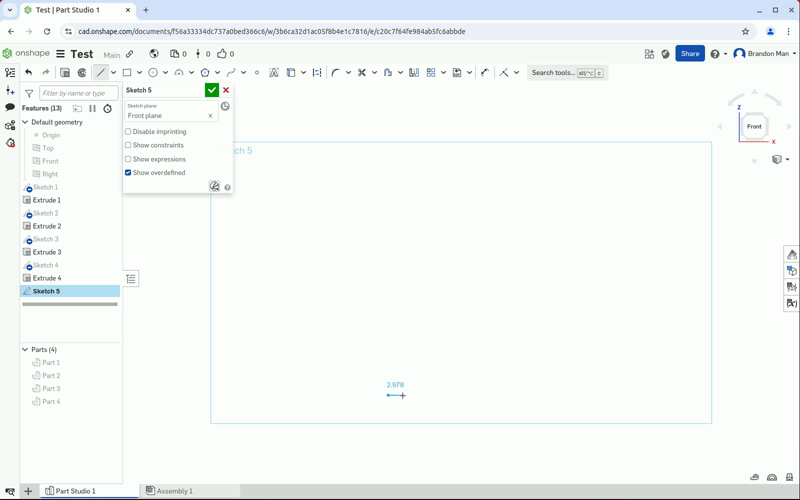
key_up(shift)
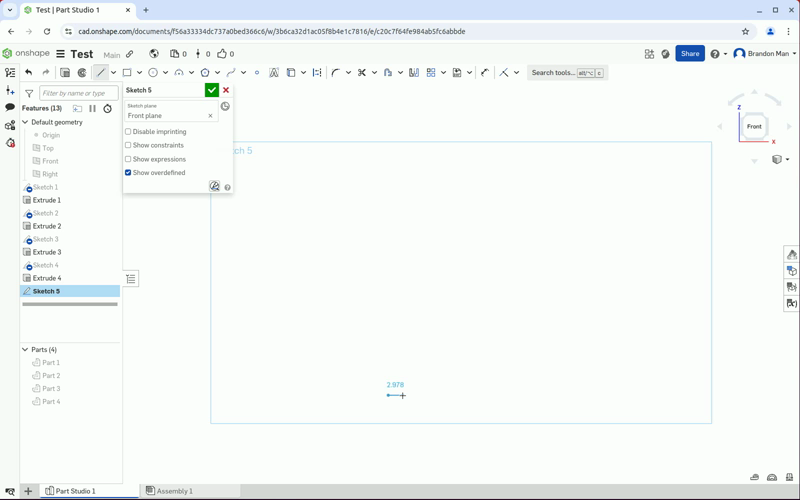
key_down(shift)
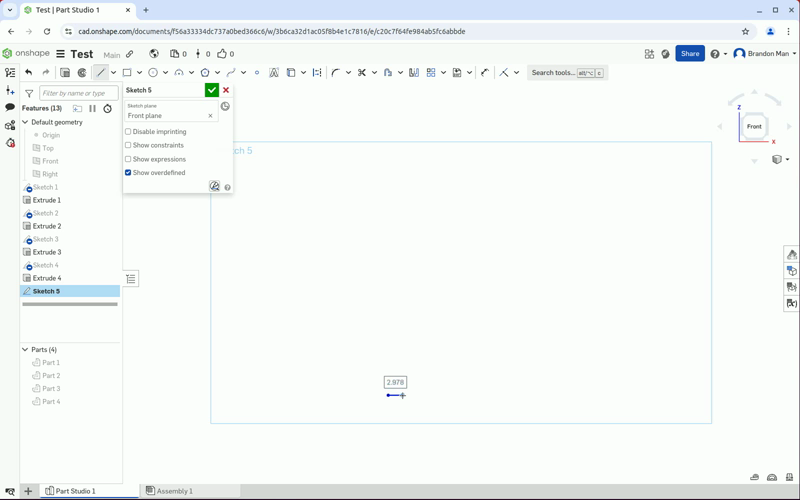
mouse_move(432, 395)
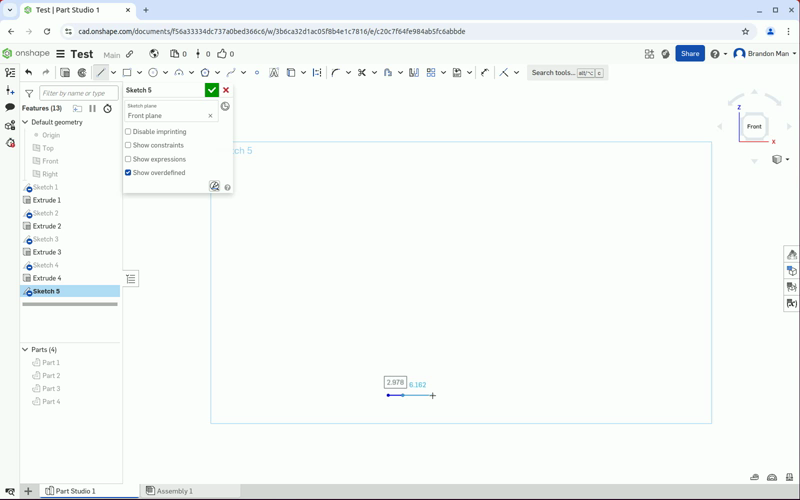
mouse_move(402, 338)
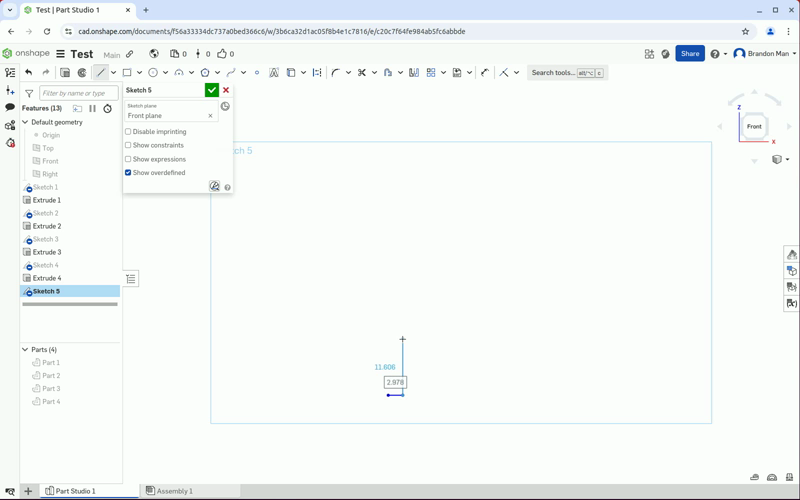
click(402, 338)
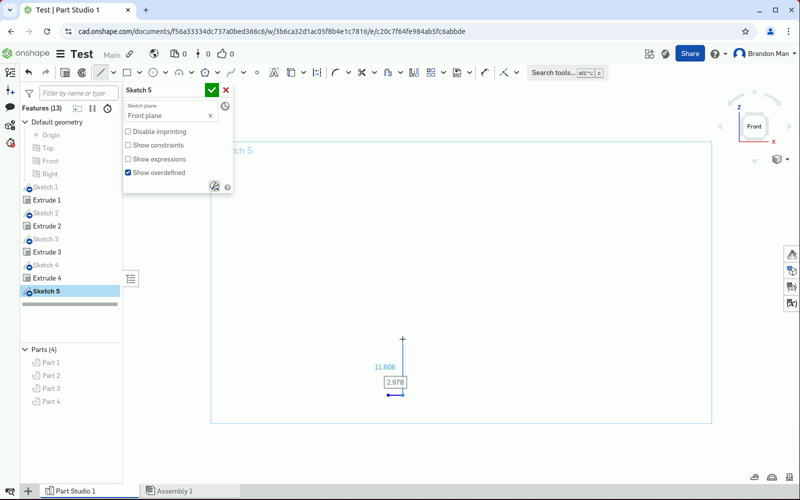
key_up(shift)
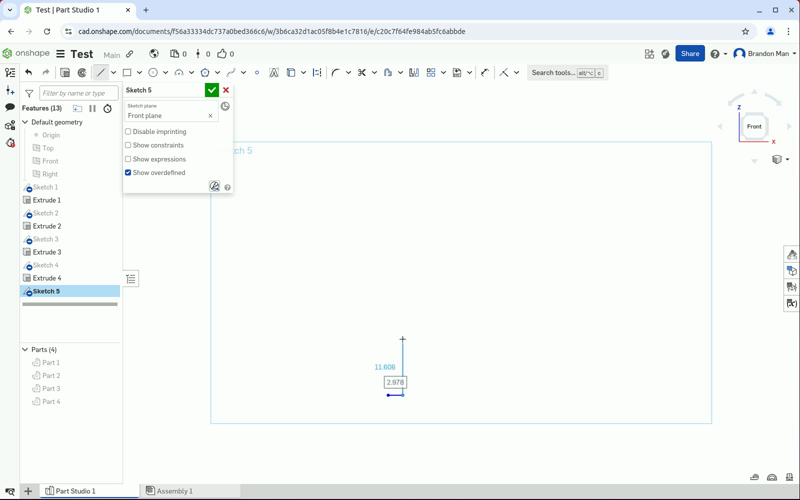
key_down(shift)
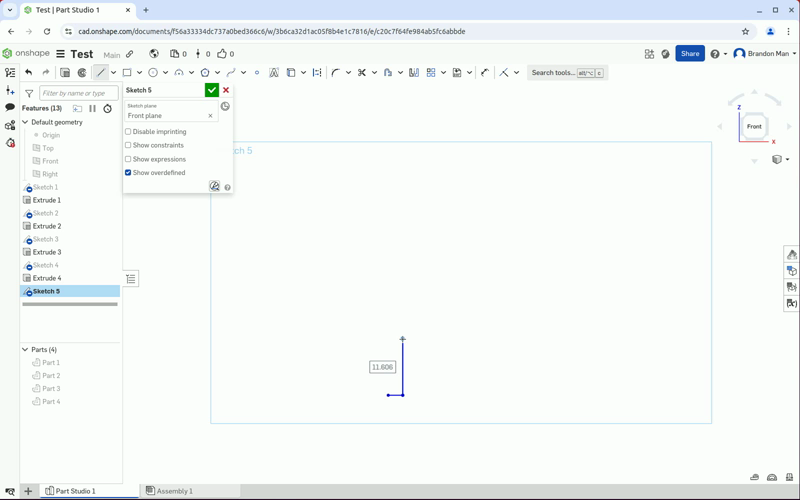
mouse_move(432, 338)
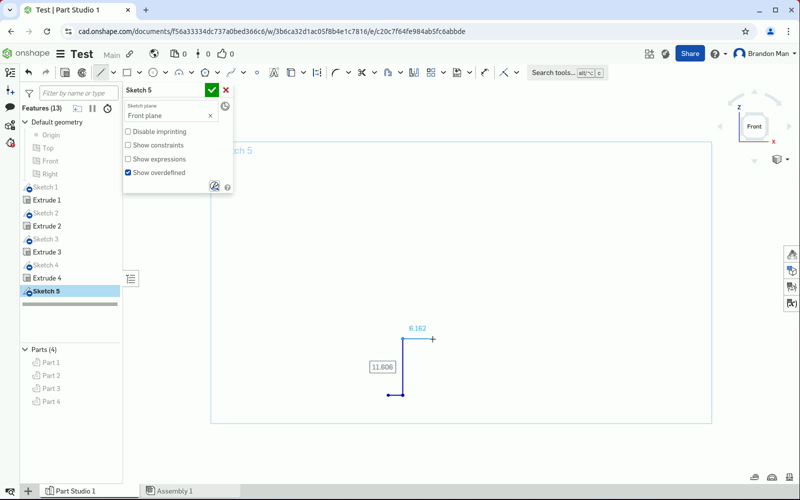
mouse_move(388, 338)
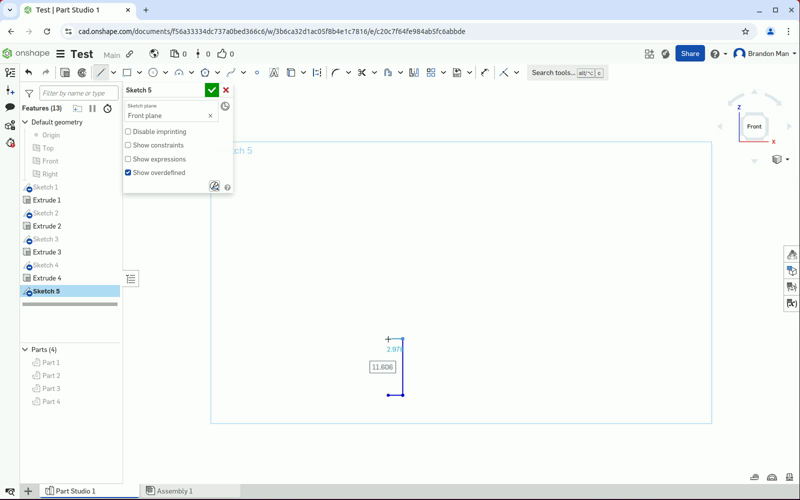
click(388, 338)
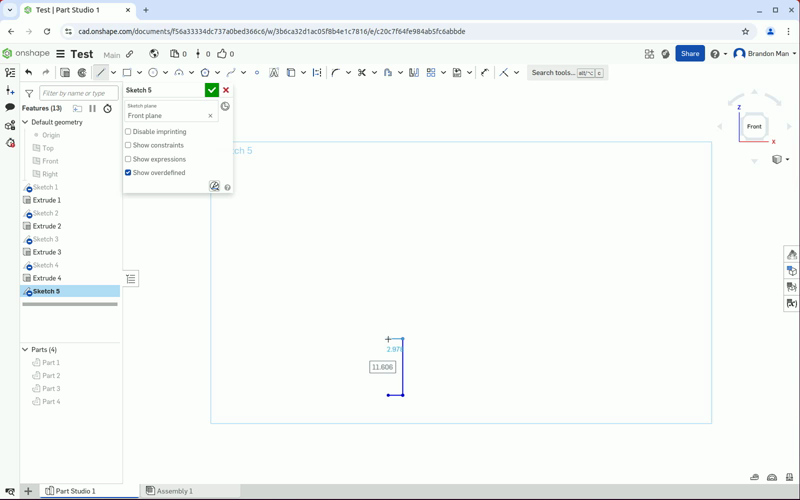
key_up(shift)
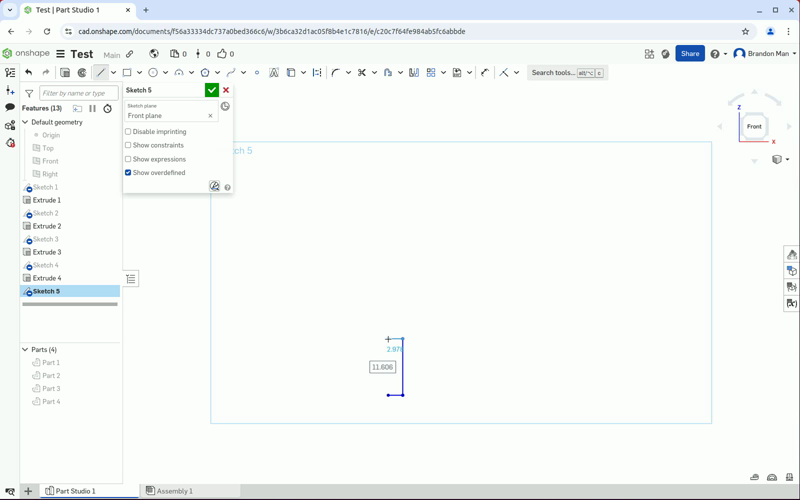
mouse_move(418, 338)
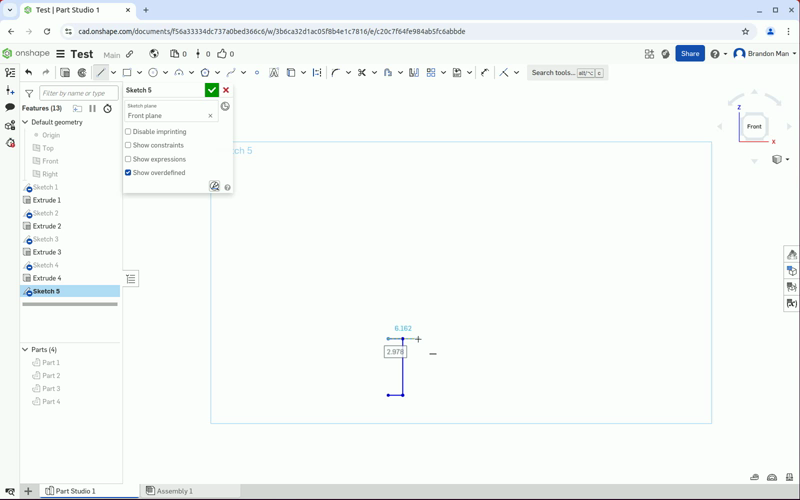
key_down(shift)
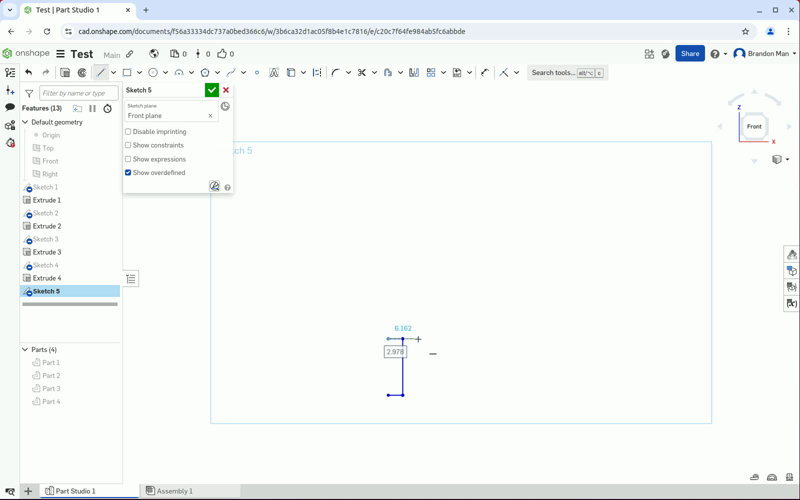
mouse_move(388, 395)
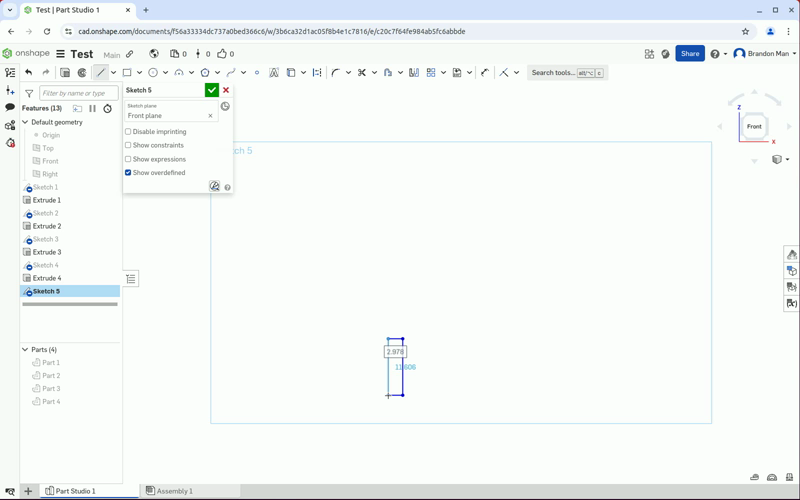
key_up(shift)
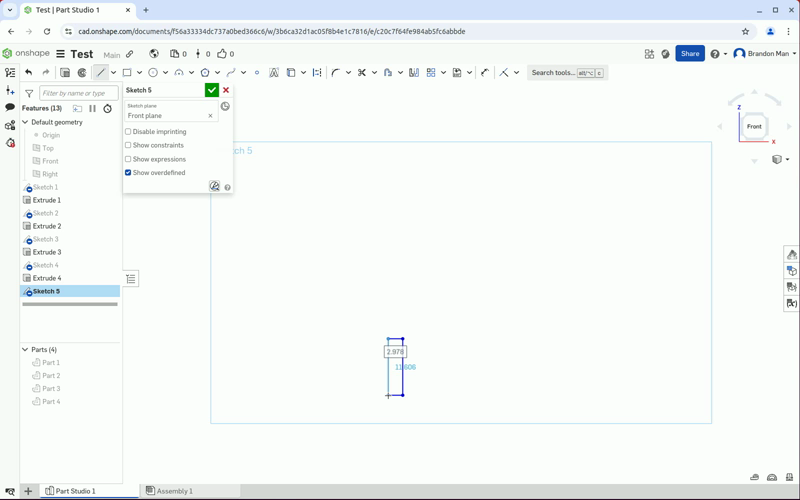
click(388, 395)
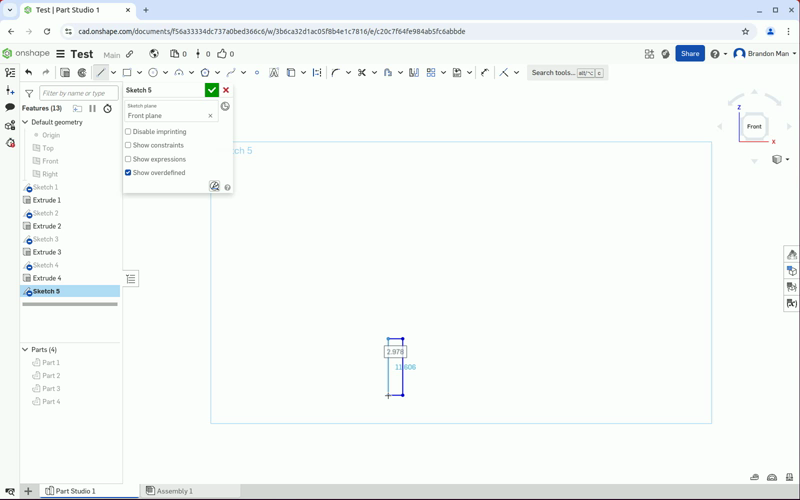
key(esc)
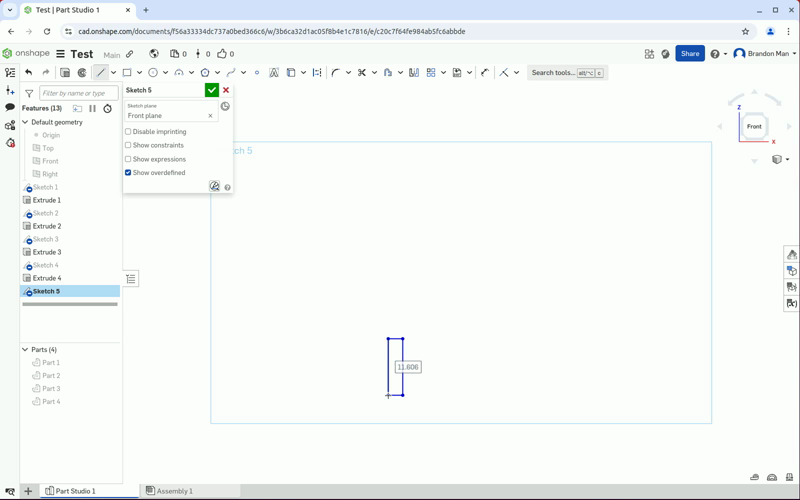
mouse_move(389, 368)
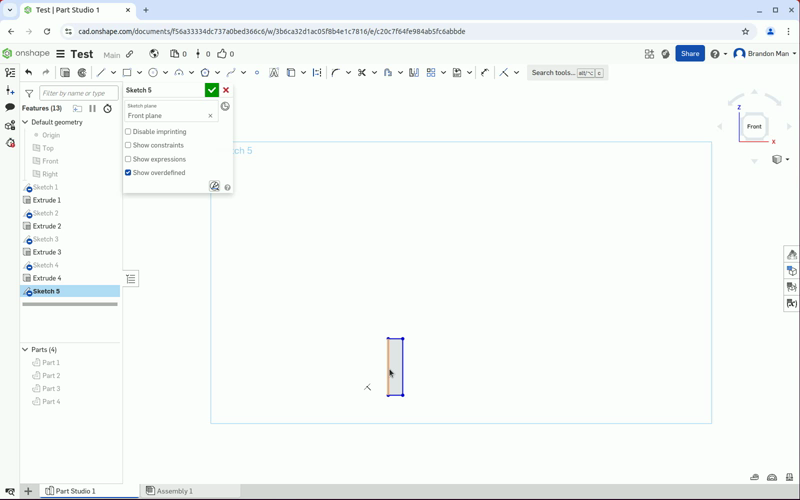
scroll(6)
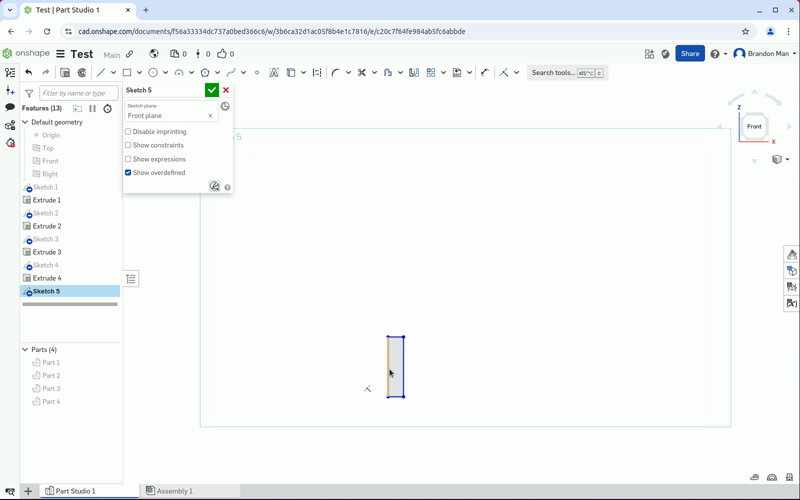
scroll(6)
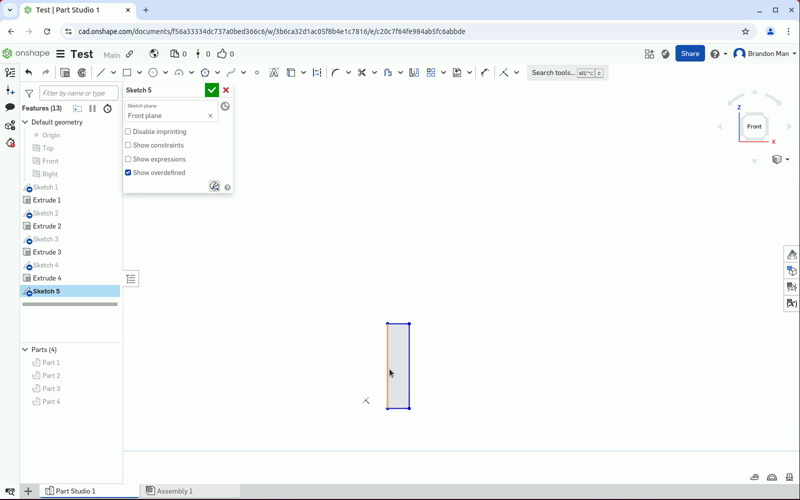
scroll(6)
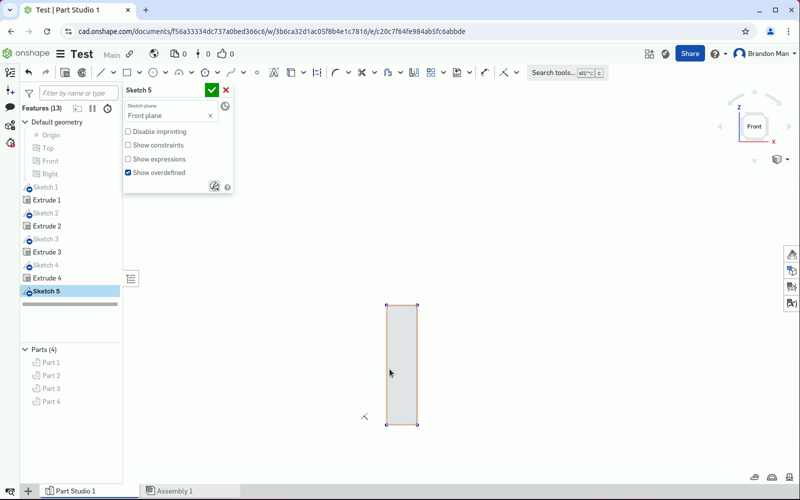
scroll(6)
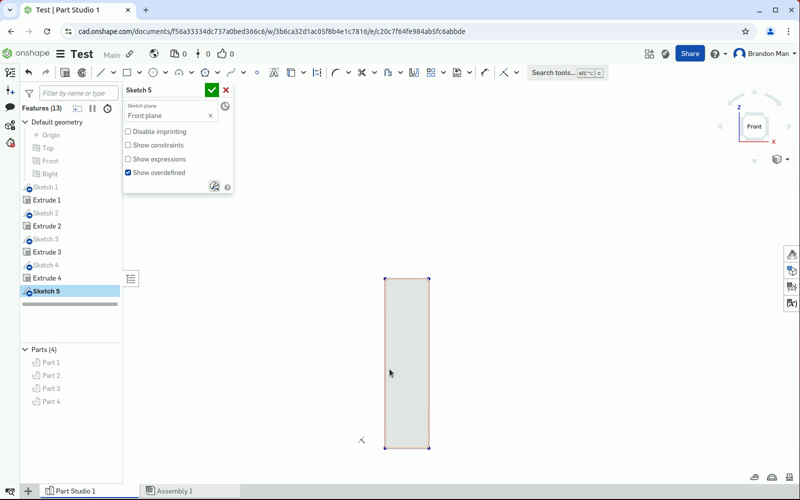
scroll(6)
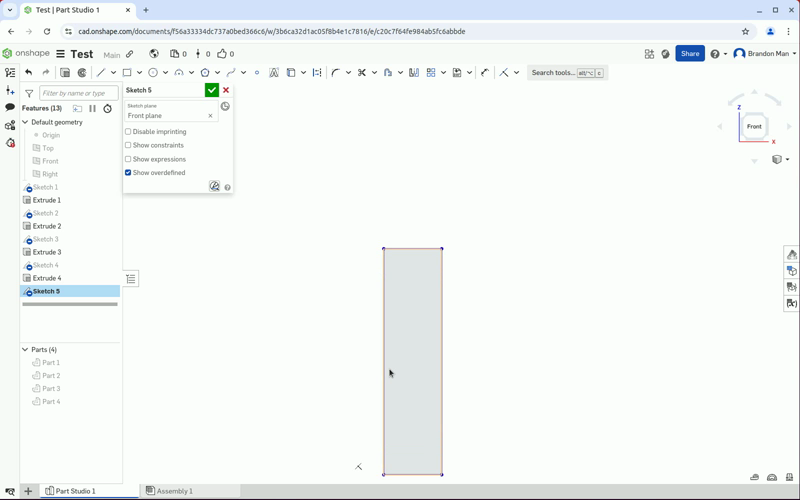
scroll(6)
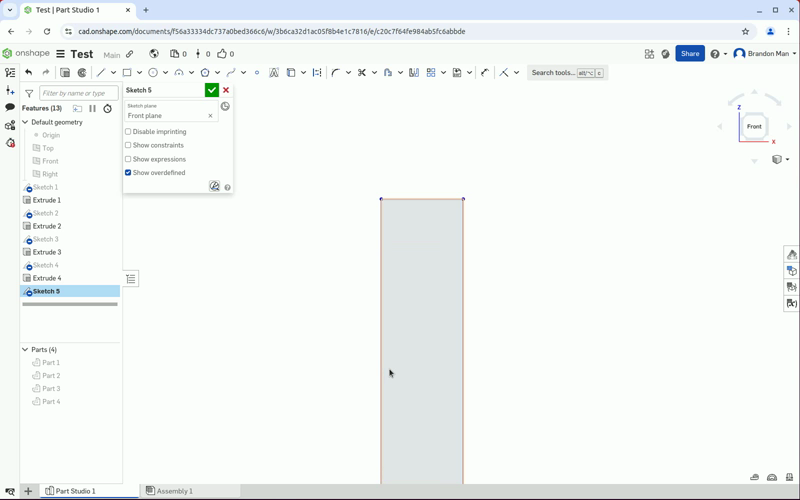
scroll(6)
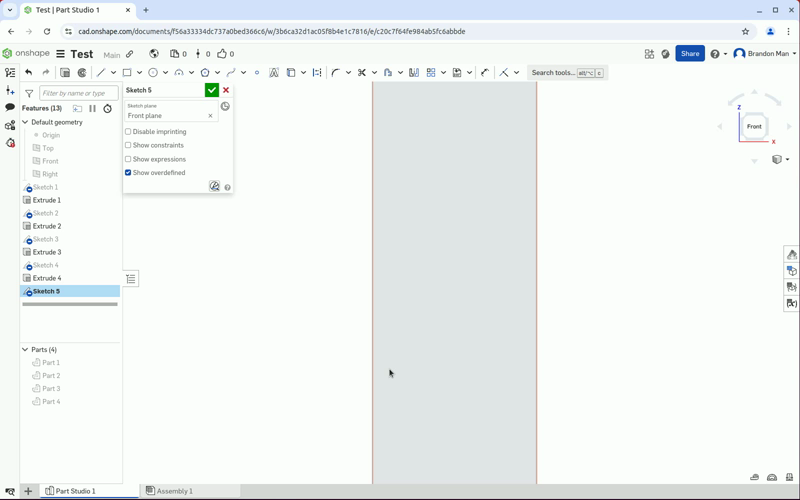
click(389, 368)
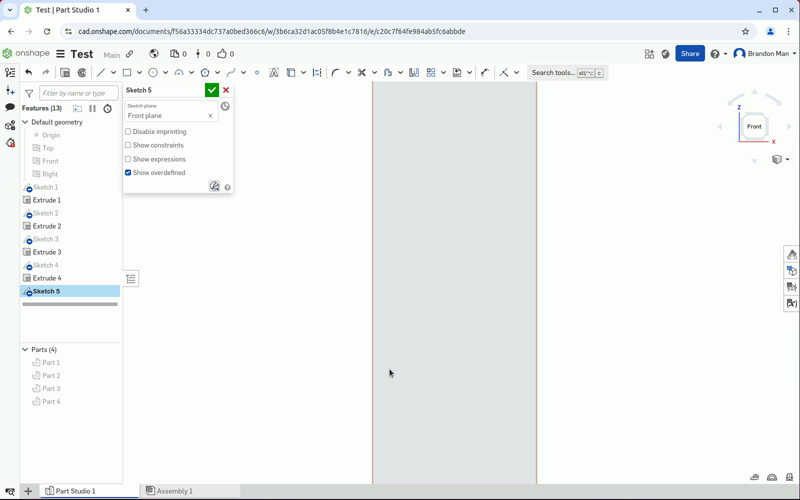
scroll(-6)
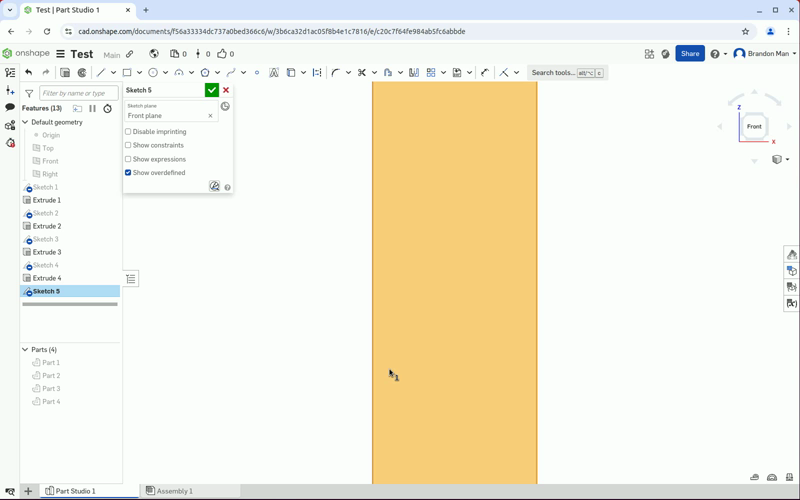
scroll(-6)
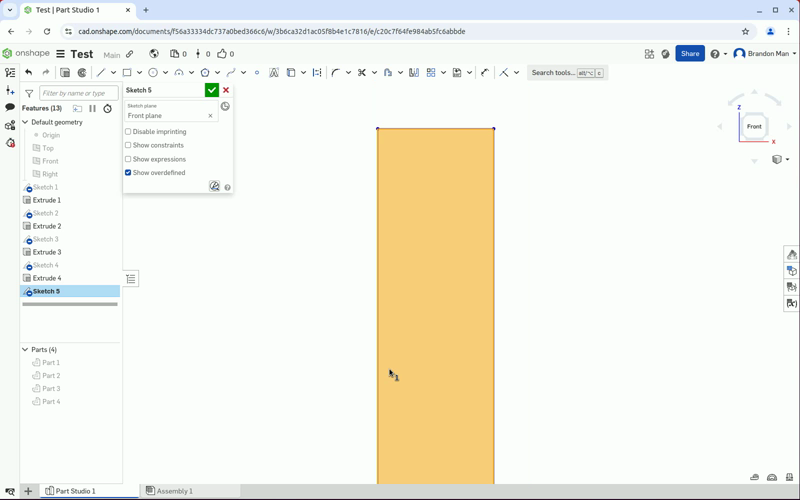
scroll(-6)
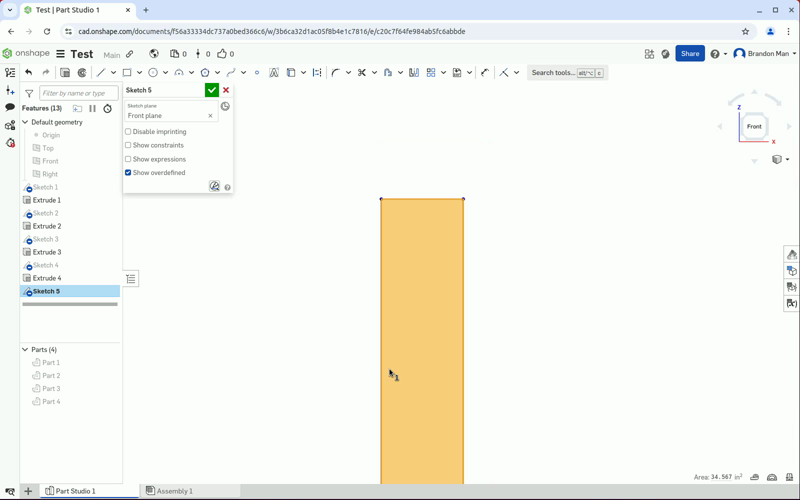
scroll(-6)
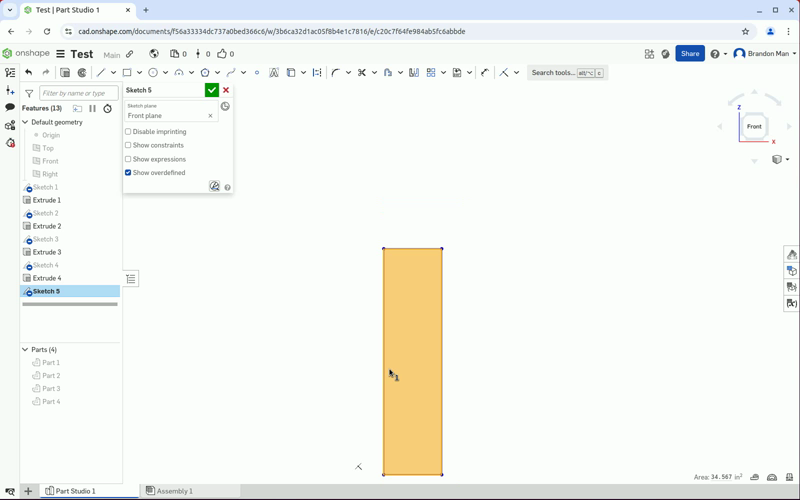
scroll(-6)
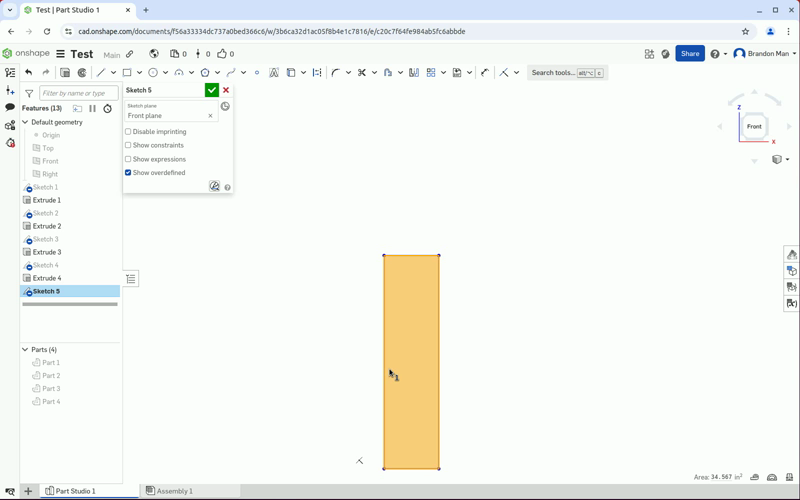
scroll(-6)
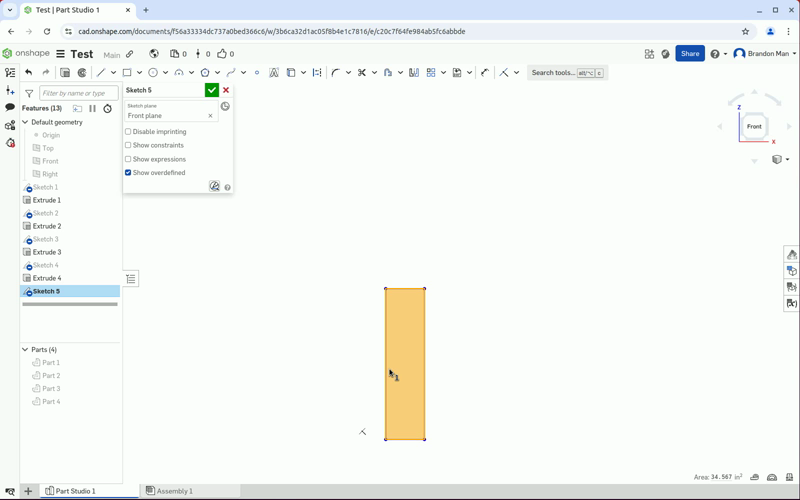
scroll(-6)
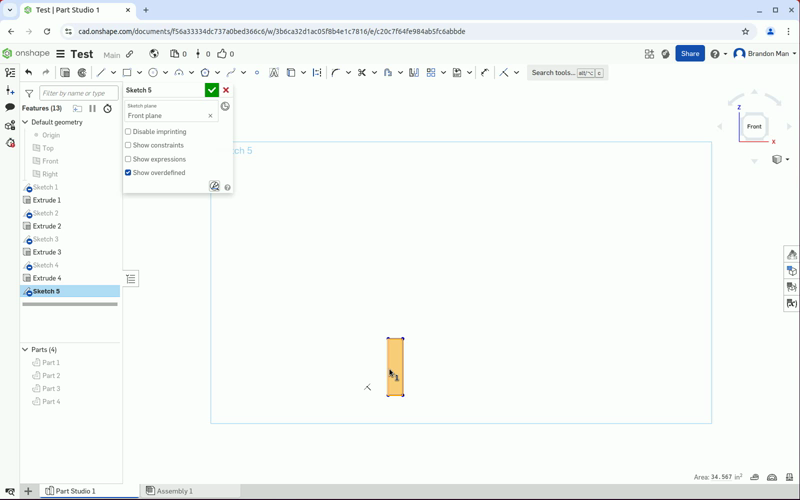
mouse_move(73, 352)
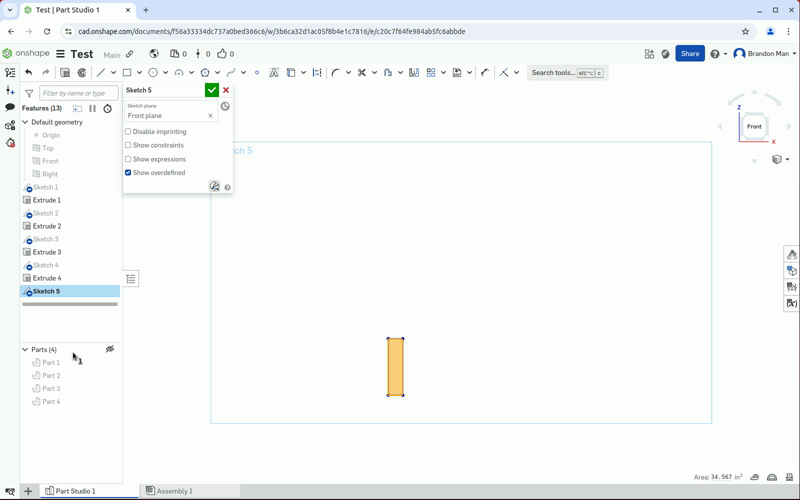
key(shift+y)
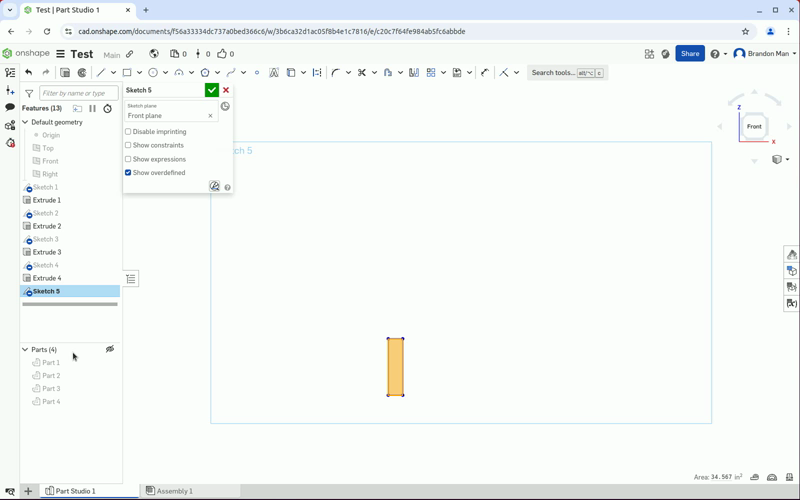
key(shift+e)
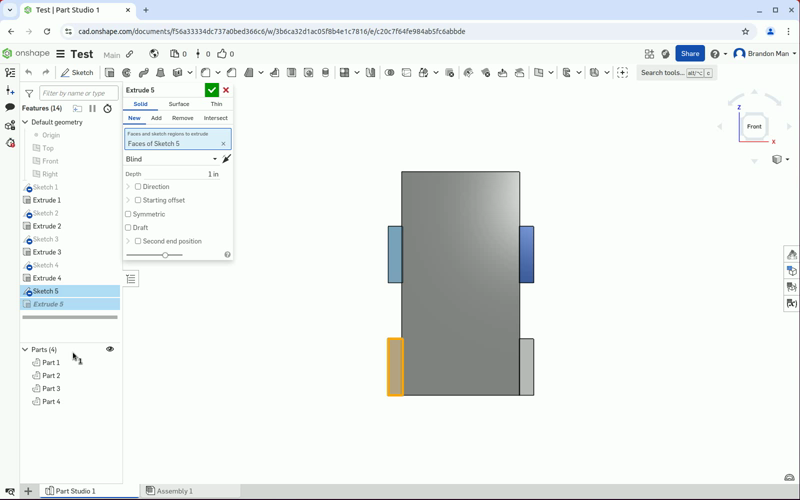
mouse_move(143, 106)
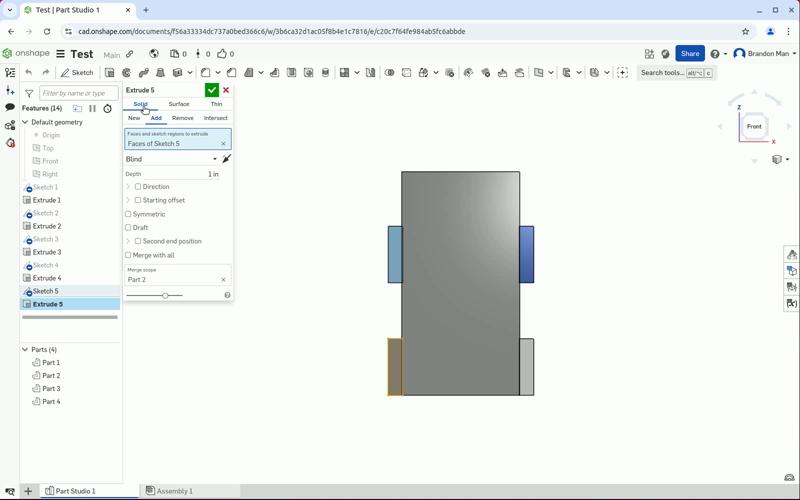
click(143, 106)
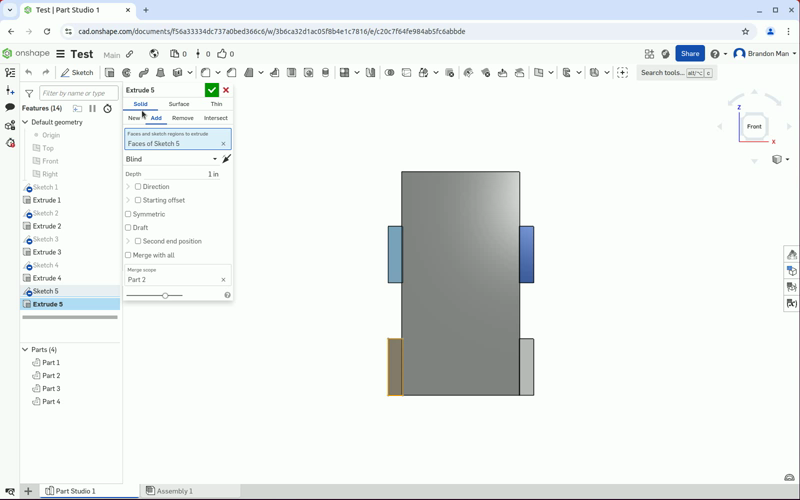
mouse_move(137, 120)
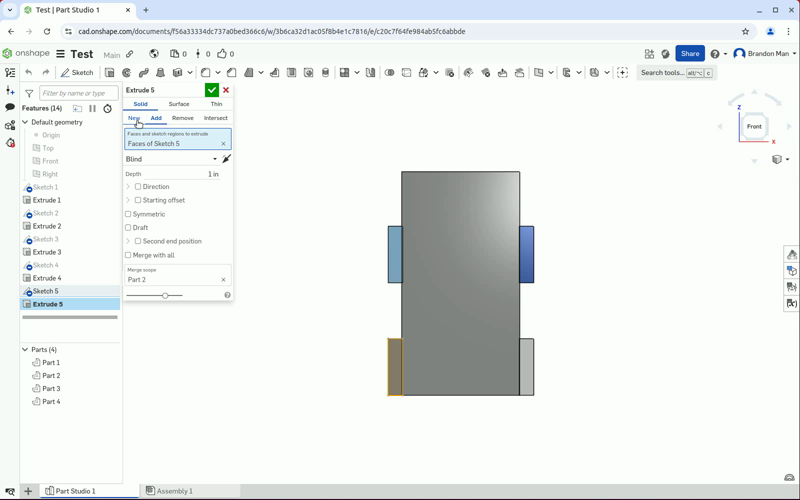
click(137, 120)
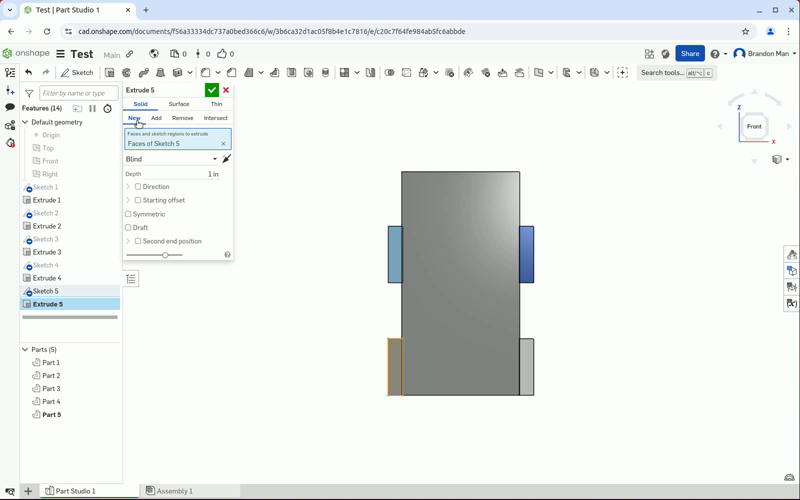
key(tab, 4)
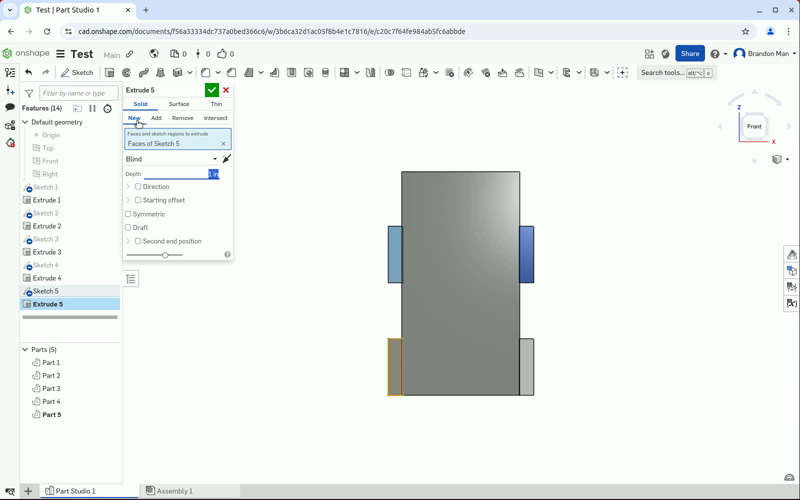
text(2.889)
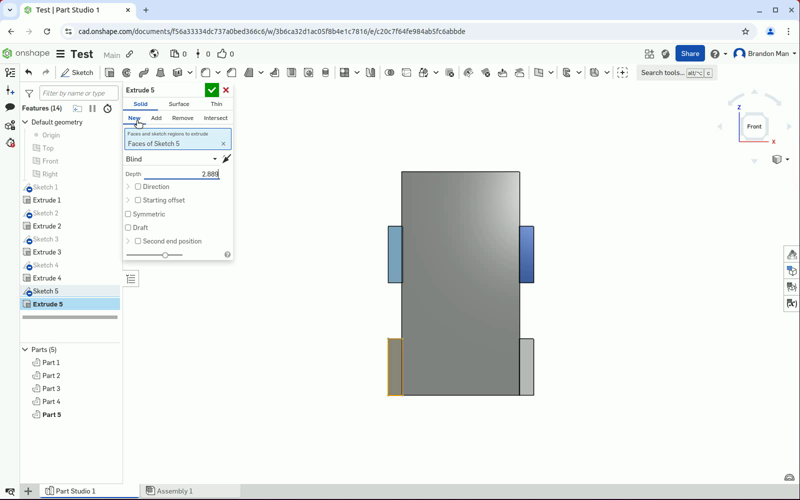
key(enter)
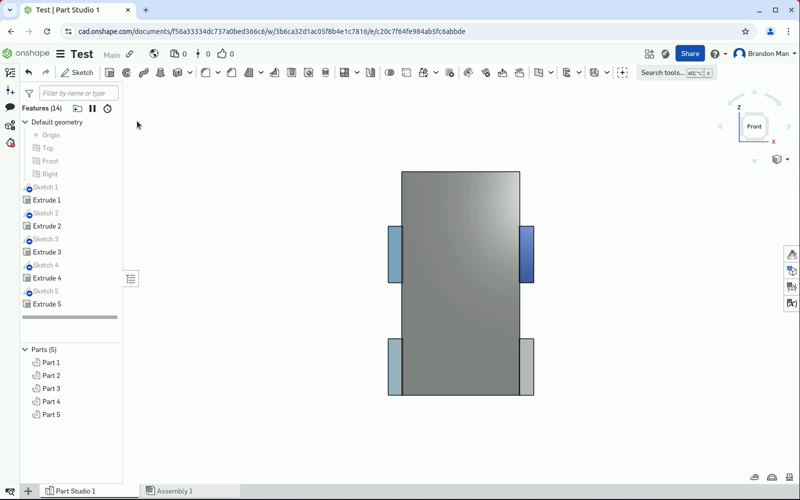
key(shift+h)
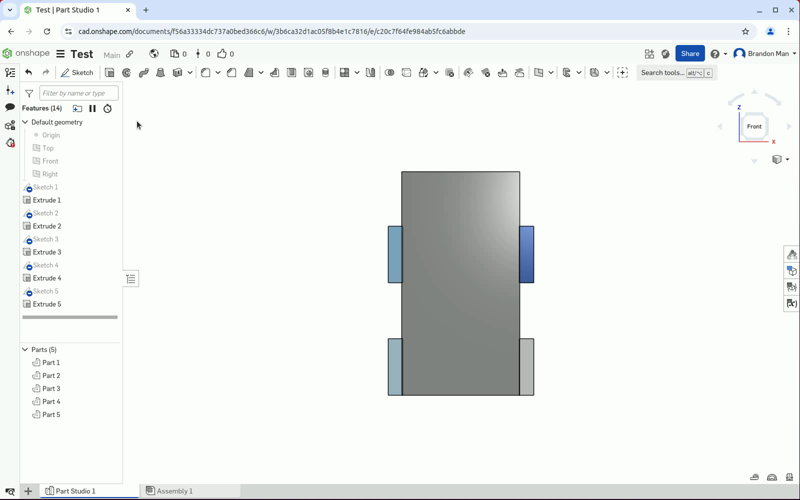
key(shift+h)
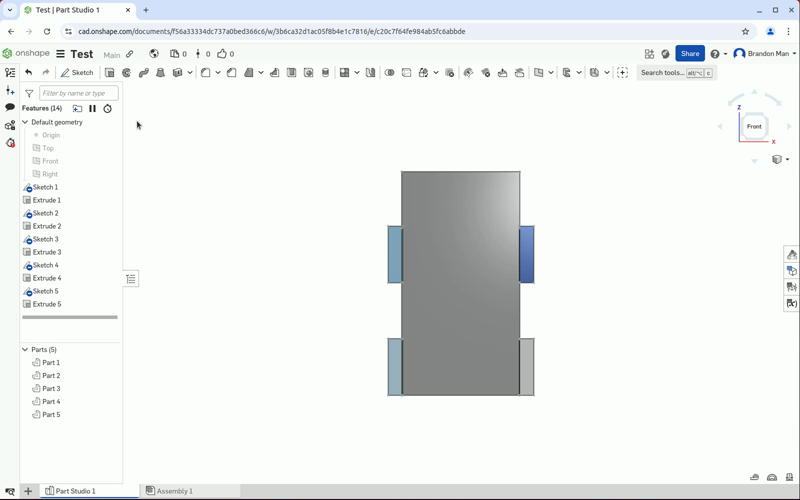
key(shift+7)
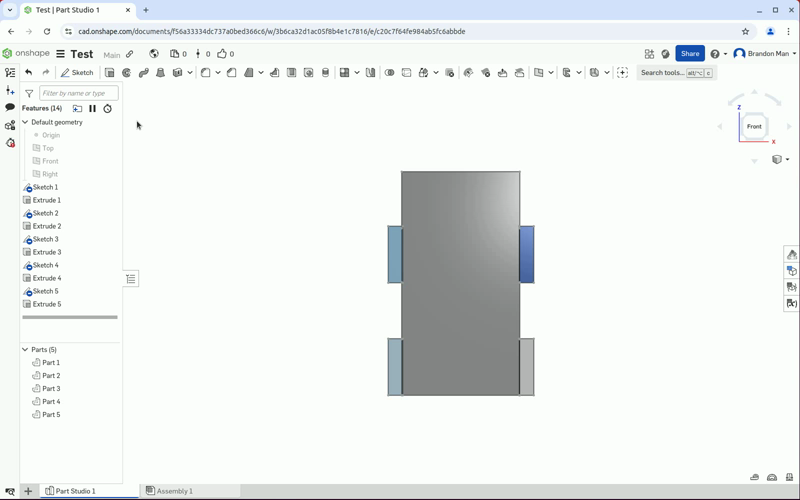
key(left, 2)
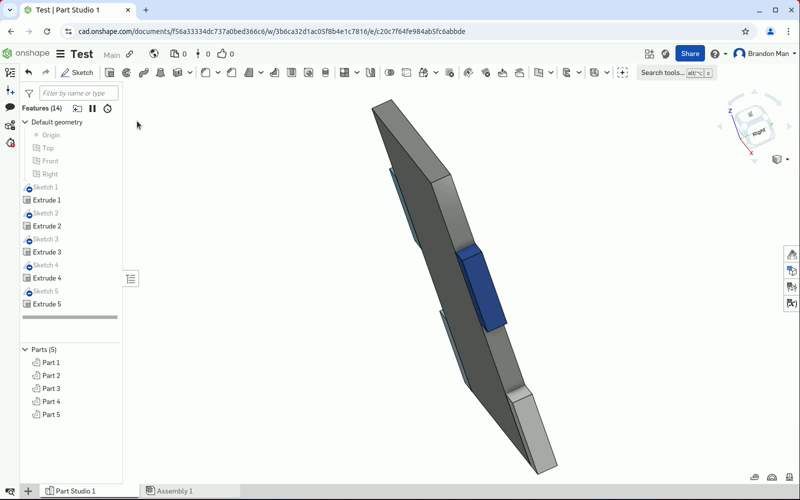
key(down, 2)
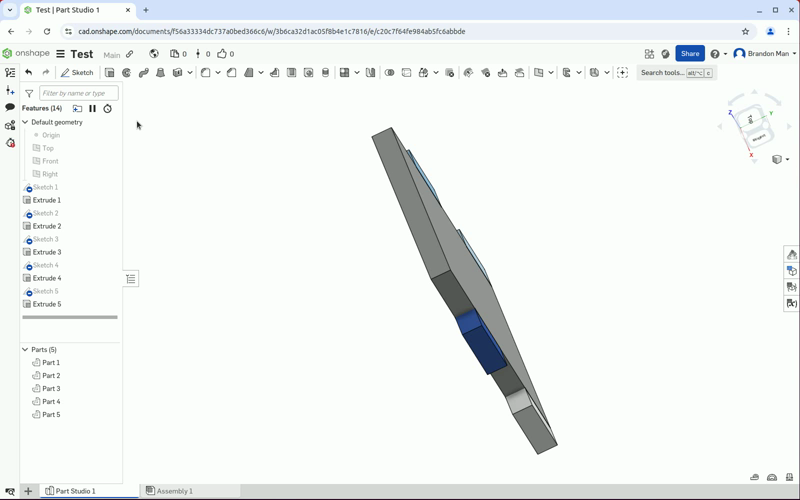
key(up, 2)
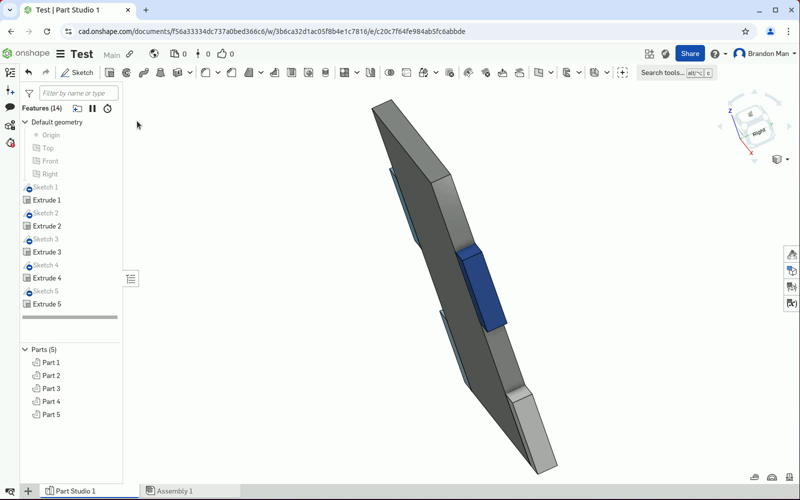
key(right, 2)
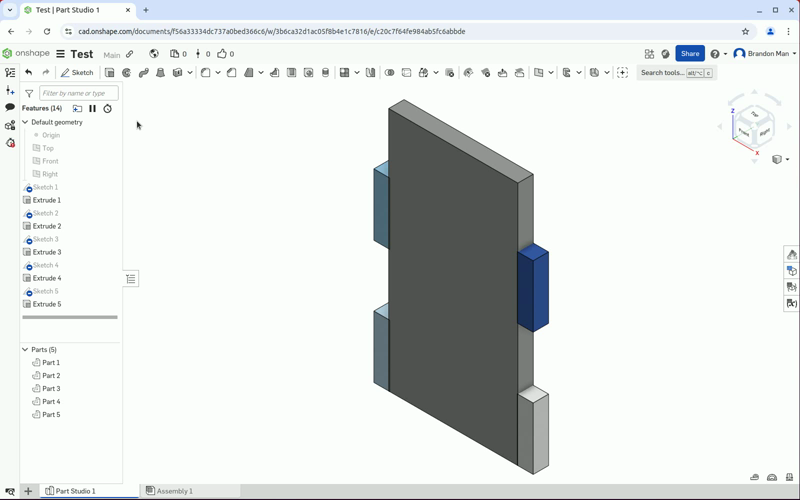
mouse_move(73, 189)
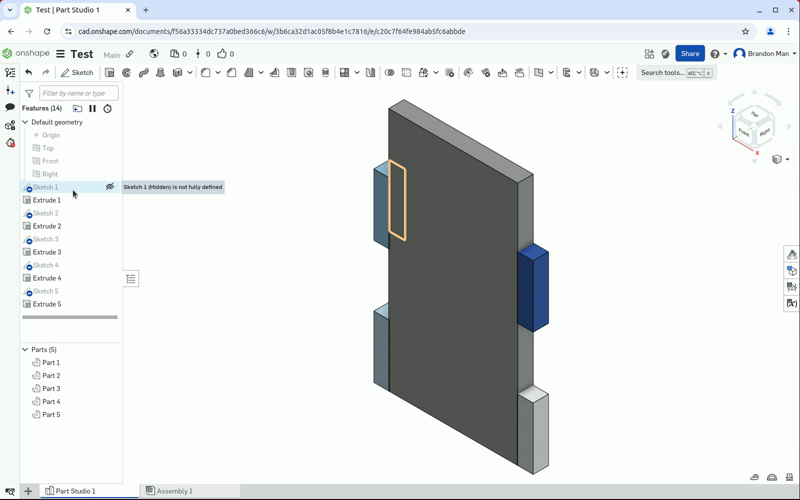
click(73, 189)